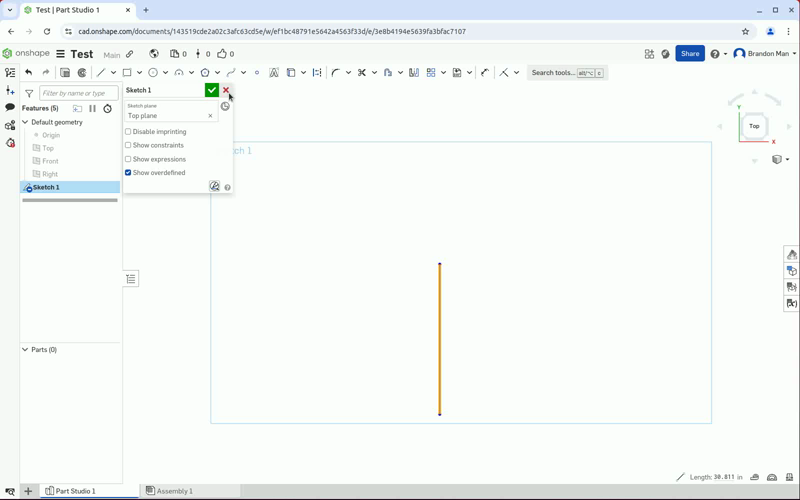
key(shift+h)
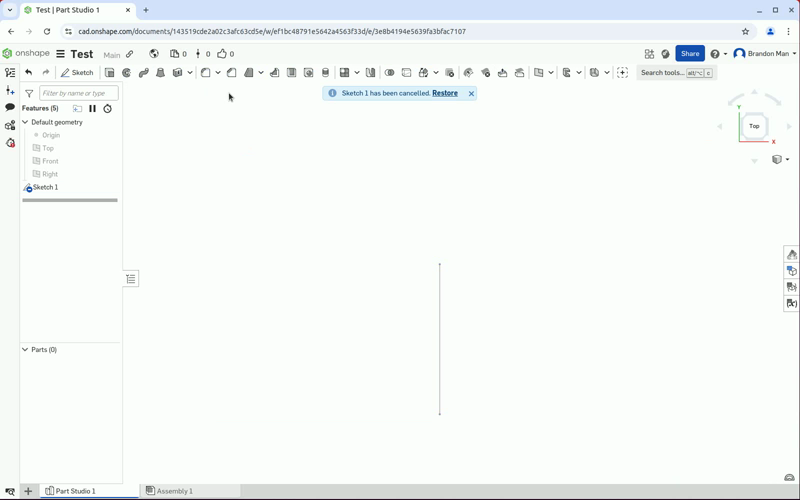
key(shift+s)
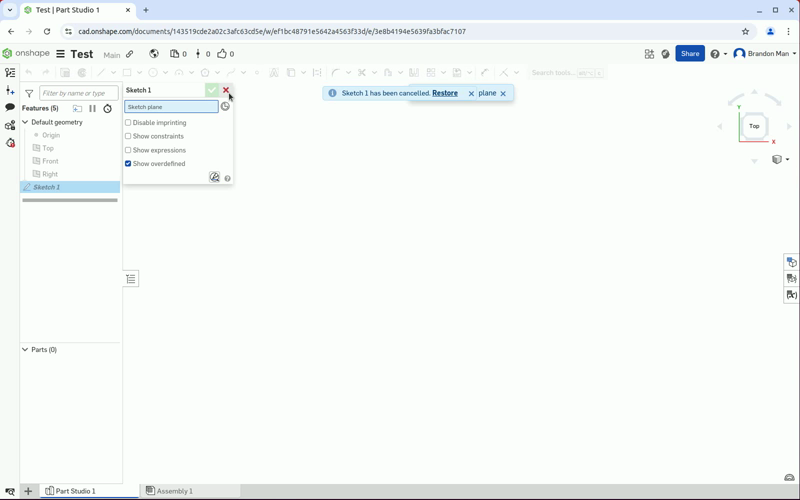
mouse_move(73, 150)
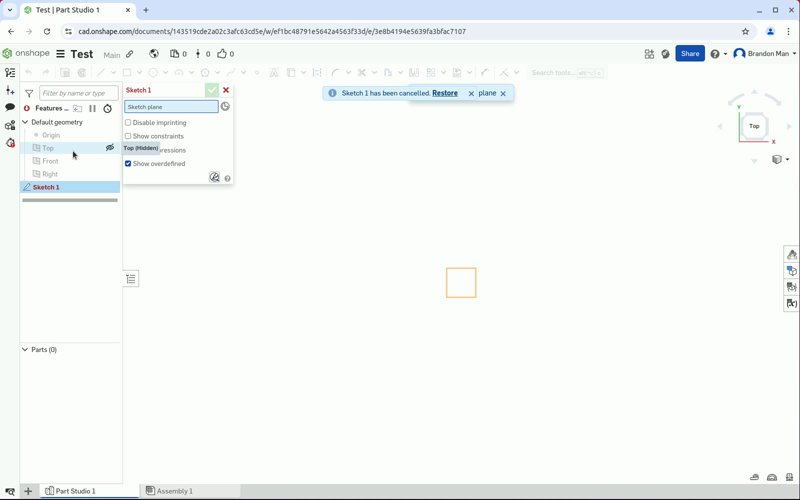
click(73, 150)
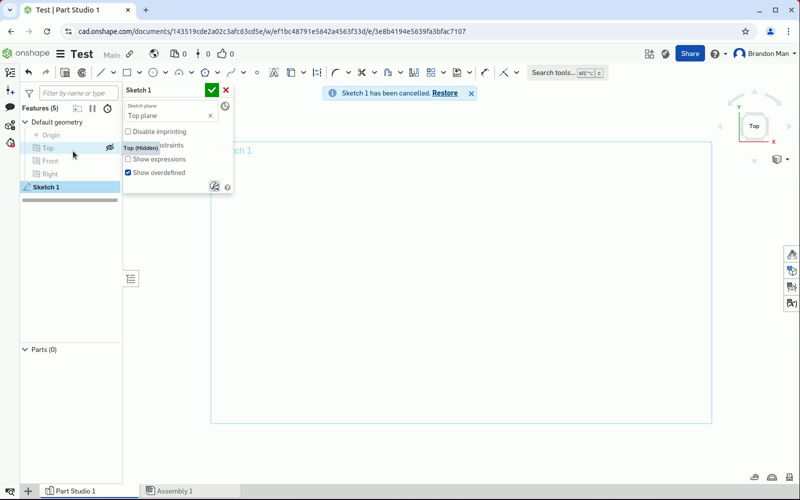
mouse_move(73, 352)
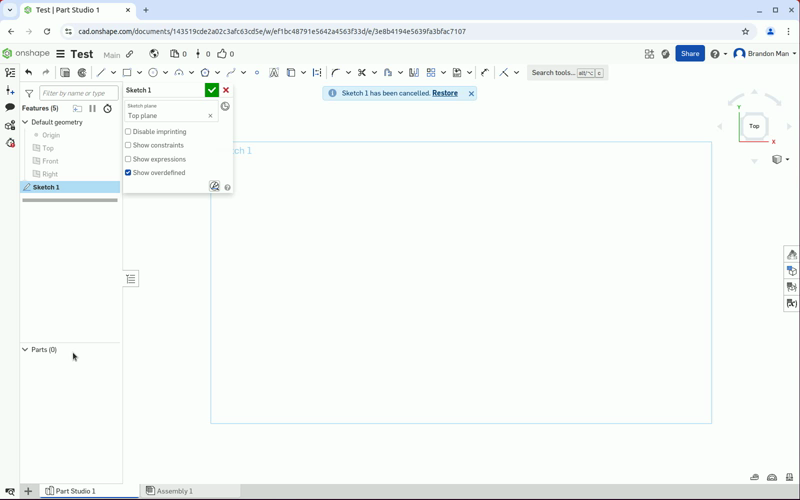
key(y)
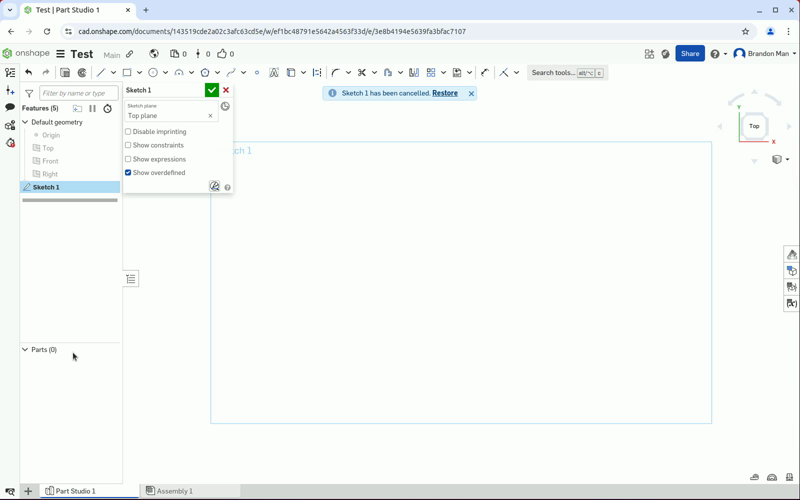
key(c)
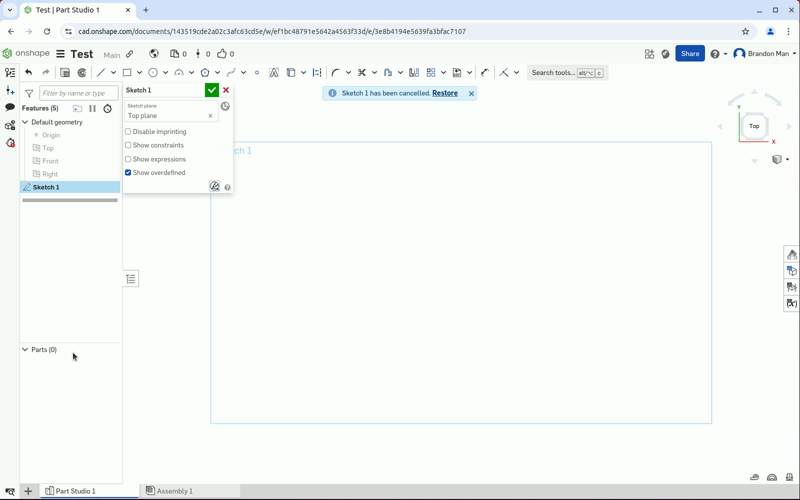
key_down(shift)
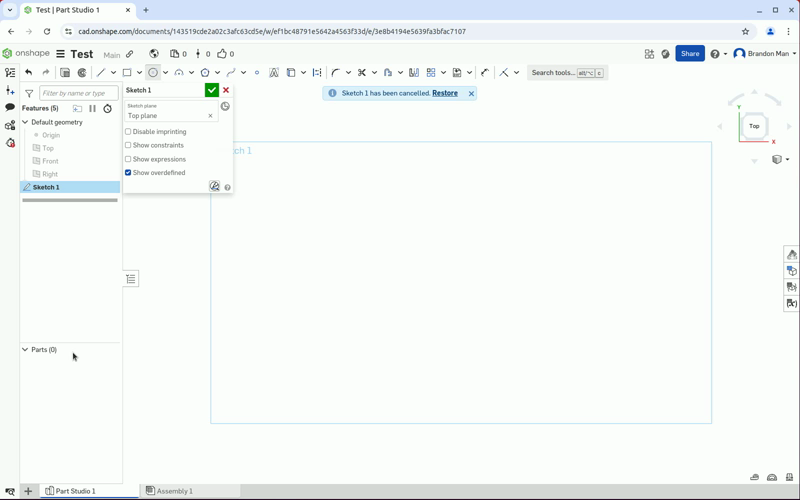
mouse_move(461, 282)
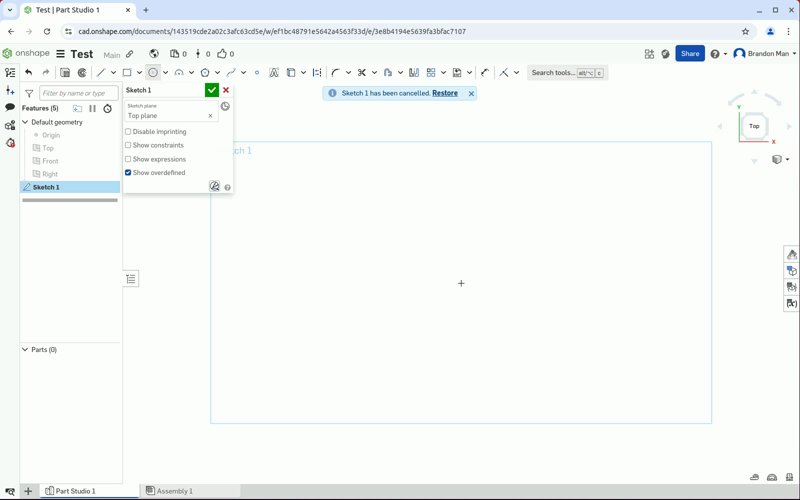
click(461, 282)
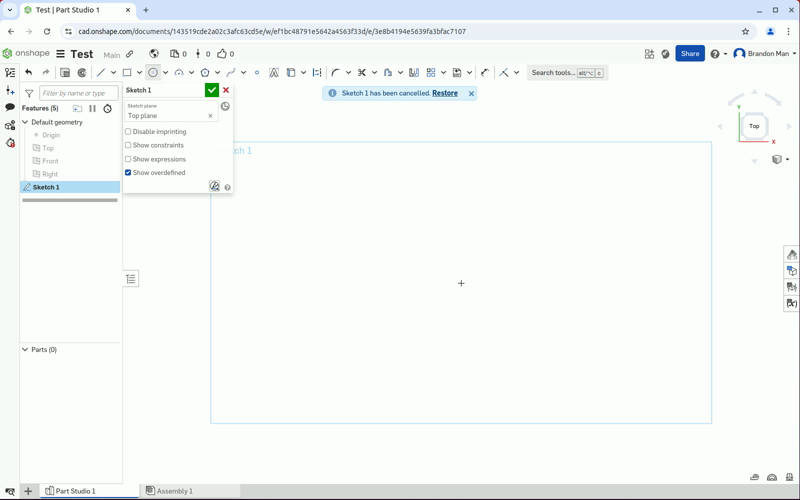
key_up(shift)
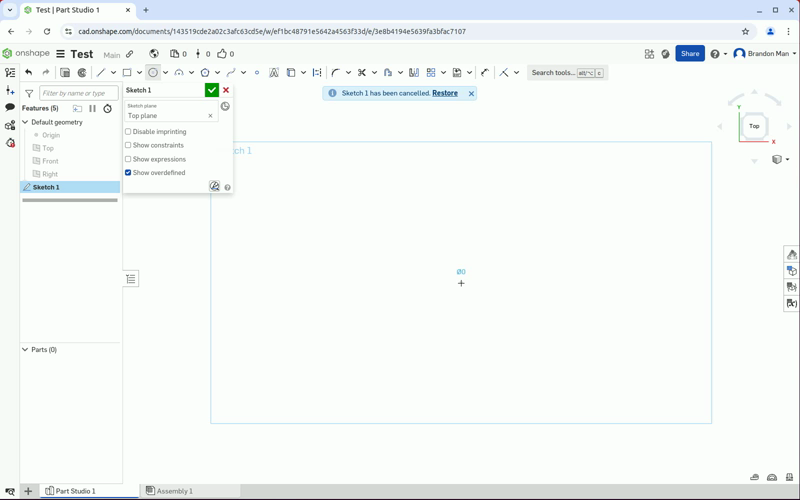
mouse_move(572, 282)
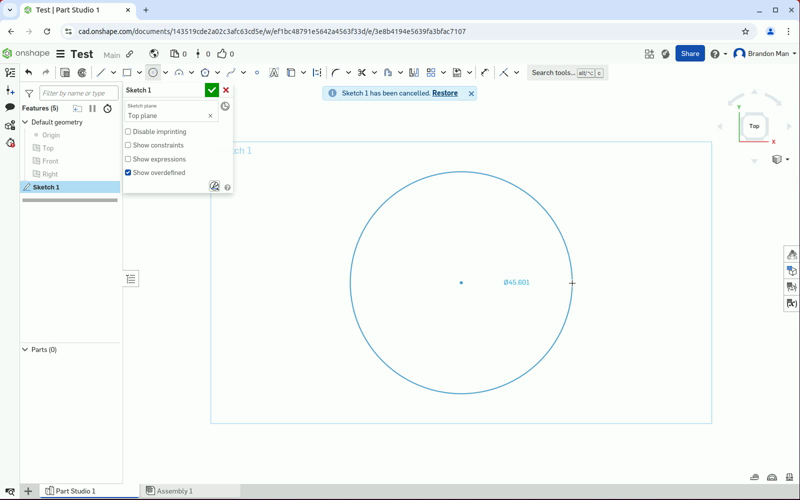
click(572, 282)
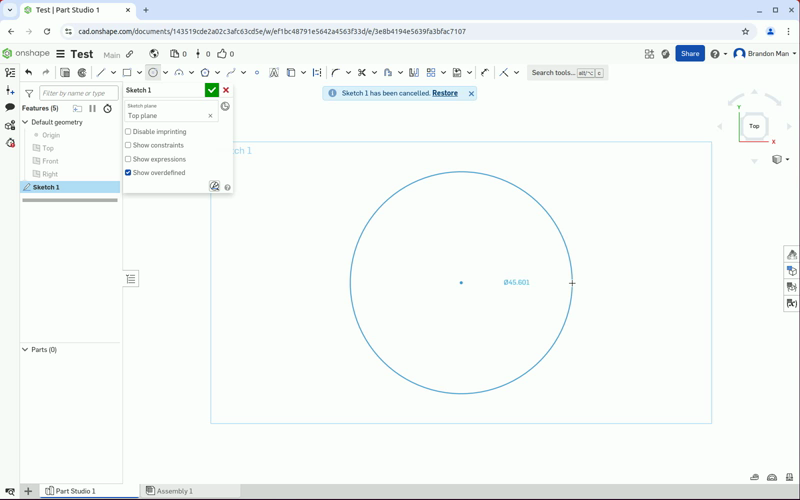
key(esc)
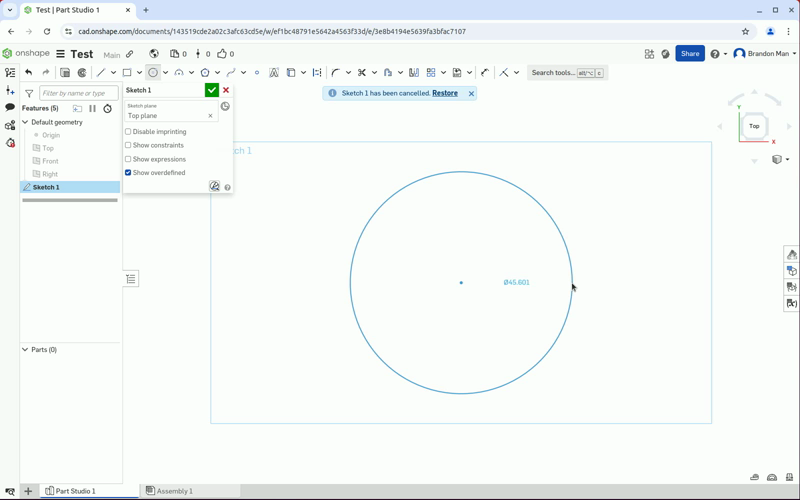
key(l)
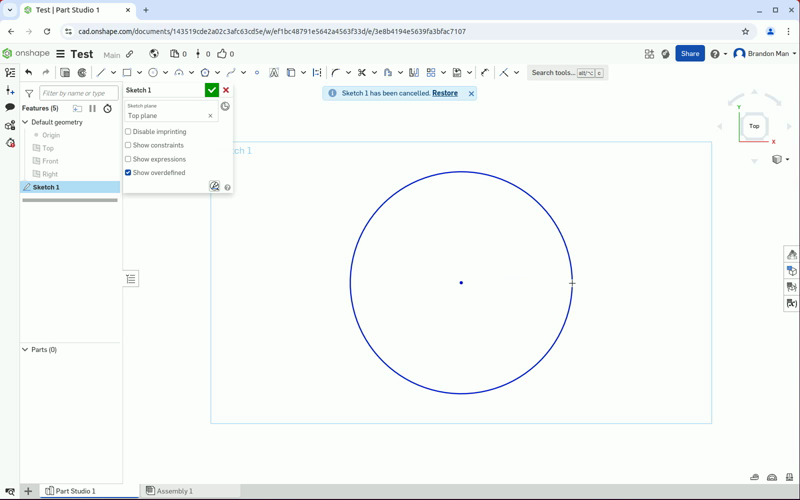
key_down(shift)
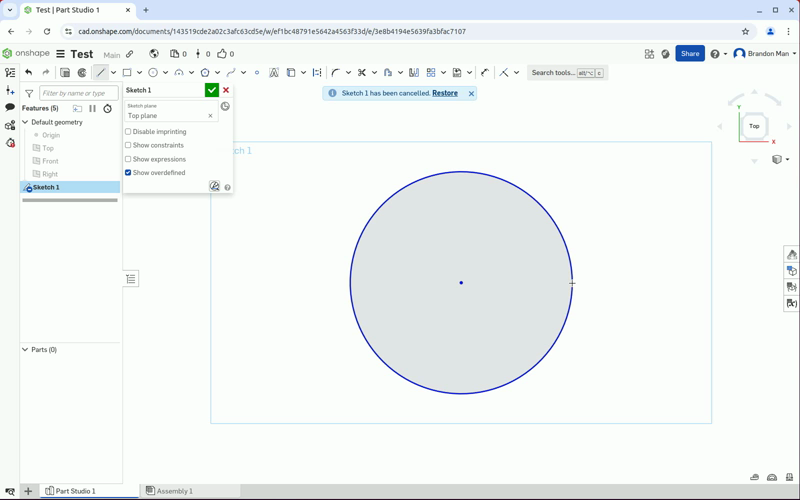
mouse_move(353, 282)
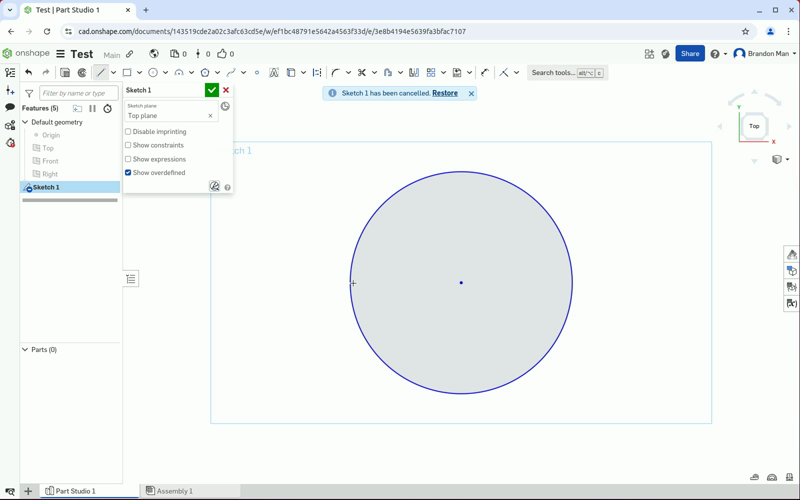
click(353, 282)
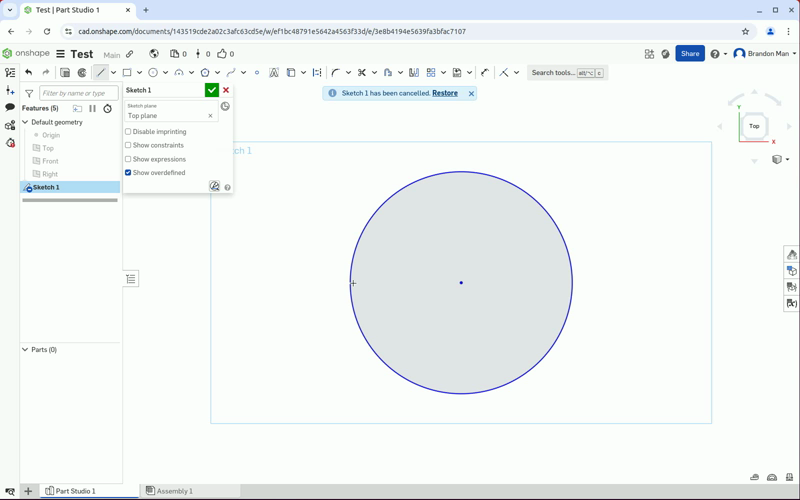
key_up(shift)
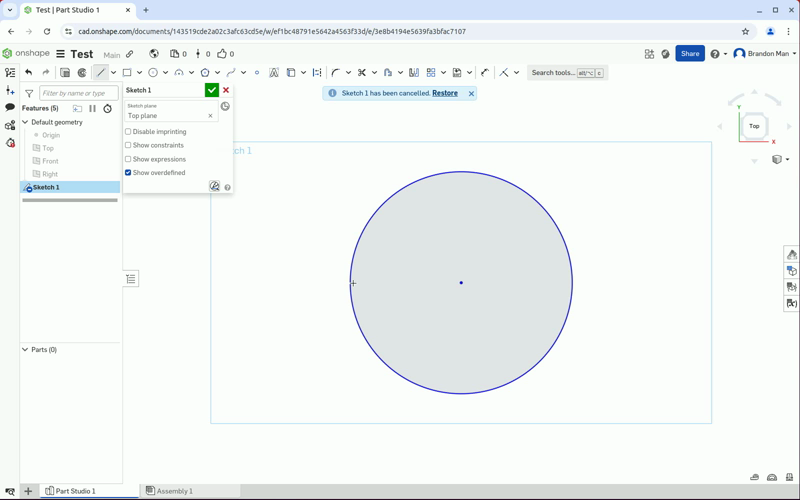
key_down(shift)
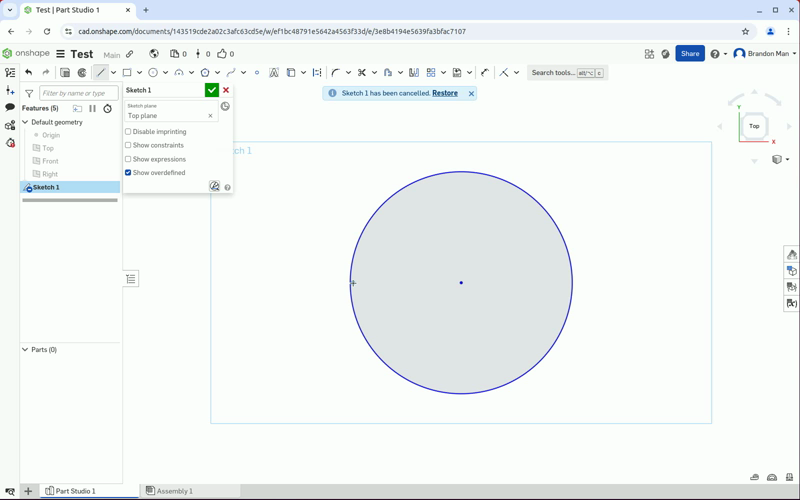
mouse_move(407, 374)
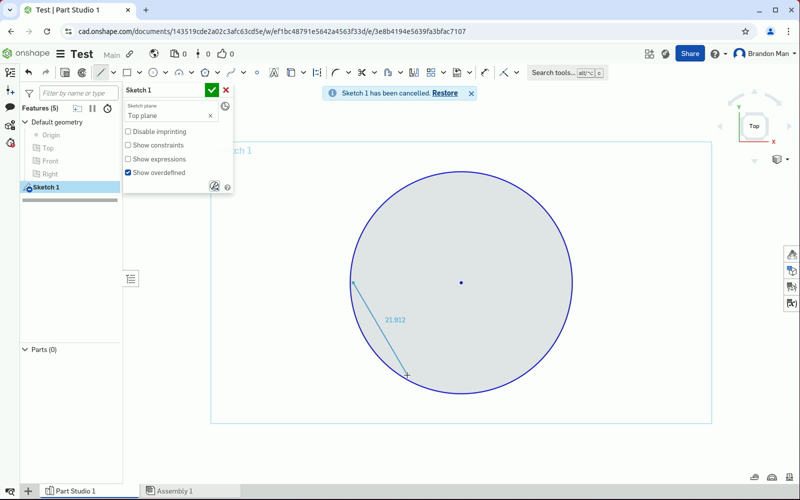
click(407, 374)
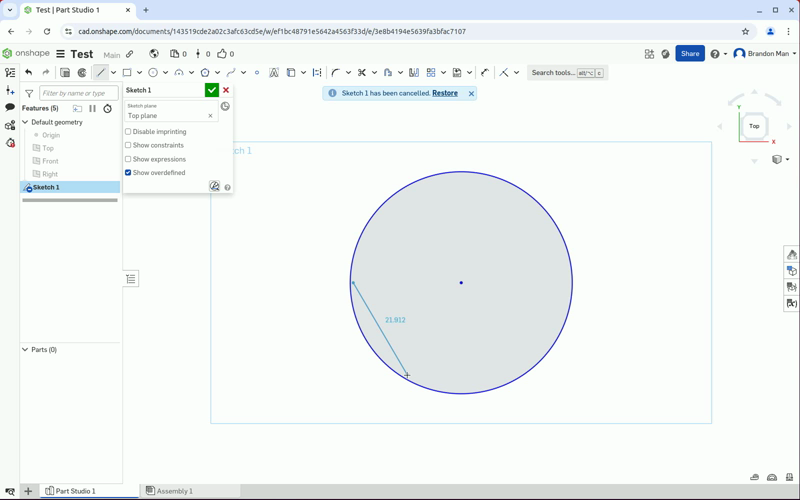
key_up(shift)
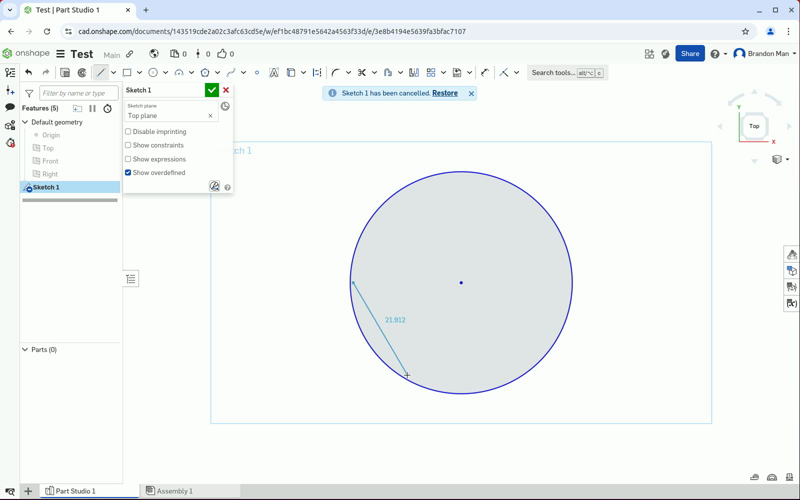
key_down(shift)
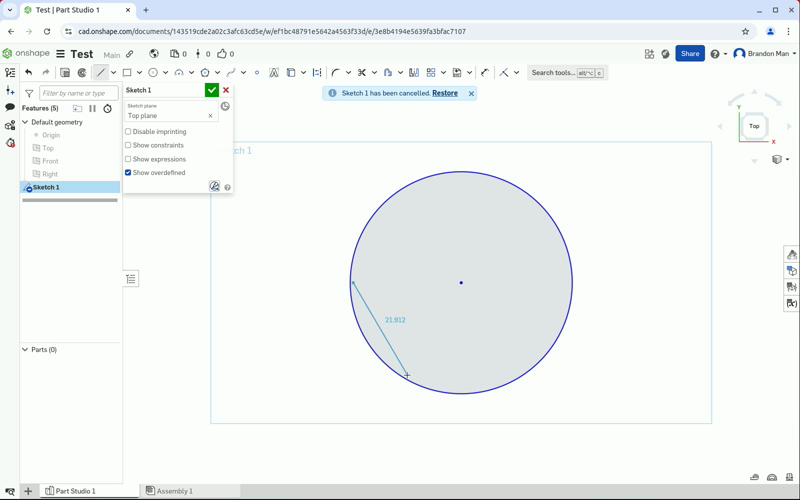
mouse_move(513, 374)
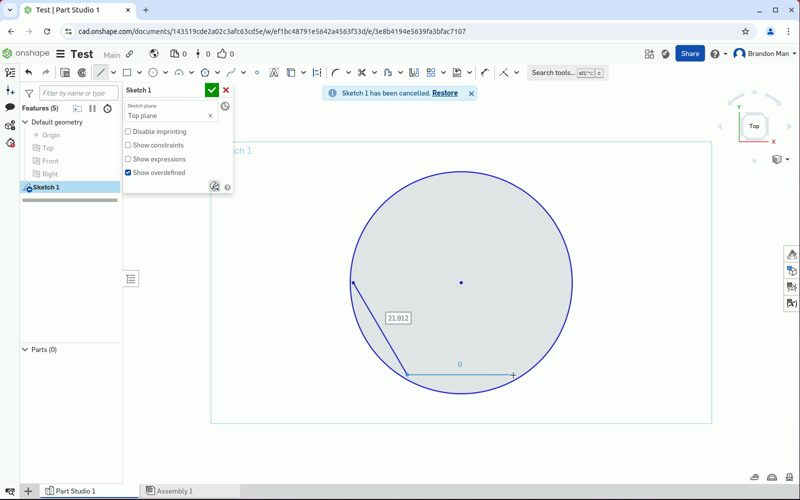
click(513, 374)
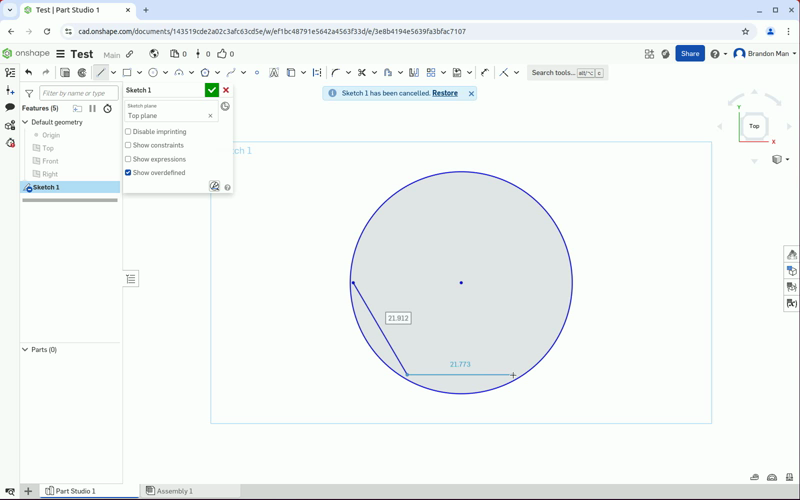
key_up(shift)
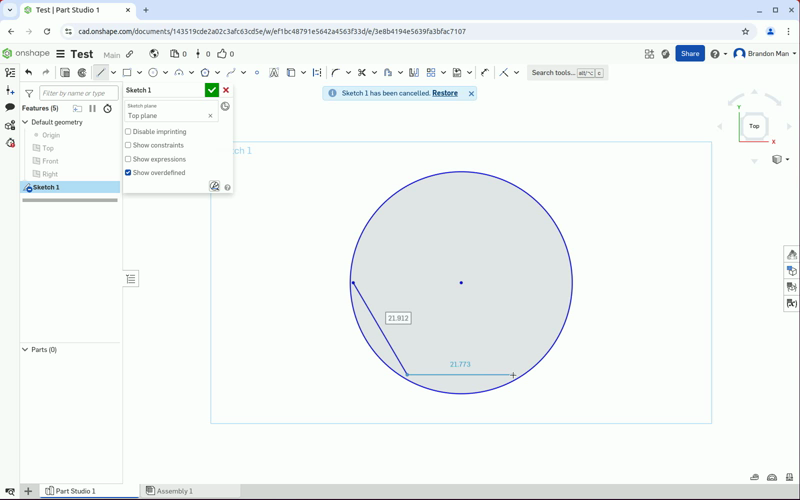
key_down(shift)
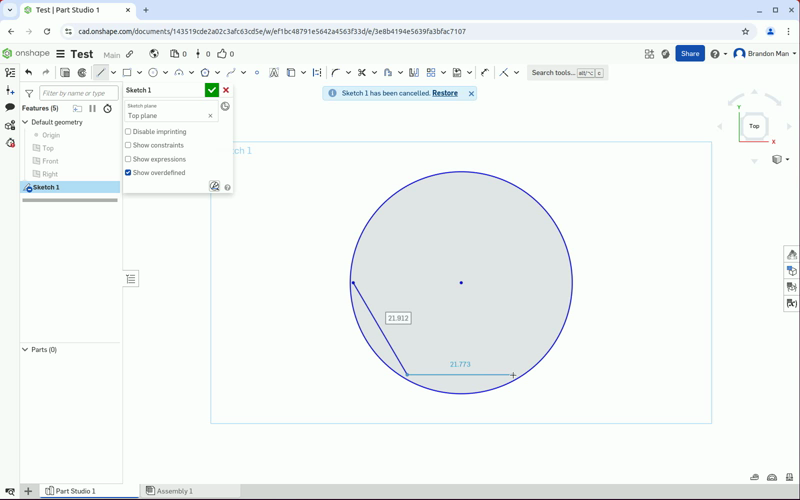
mouse_move(567, 282)
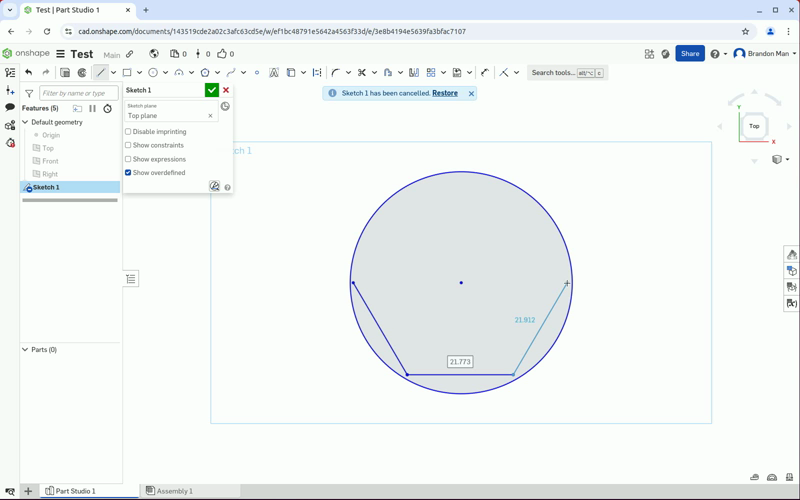
click(567, 282)
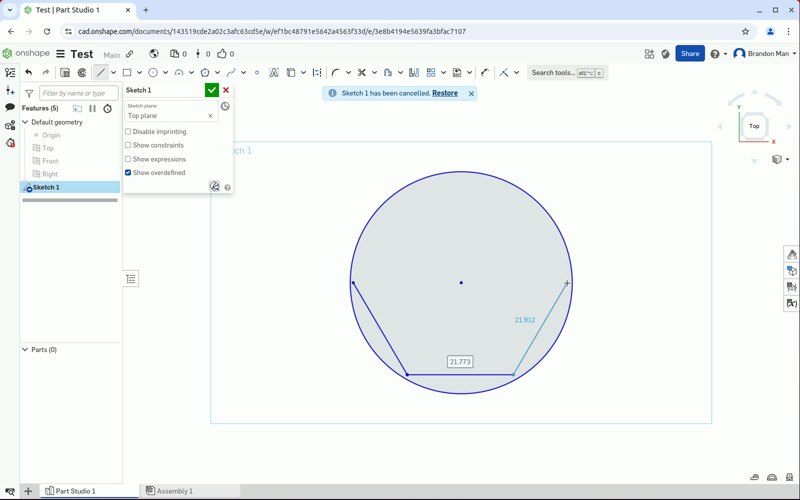
key_up(shift)
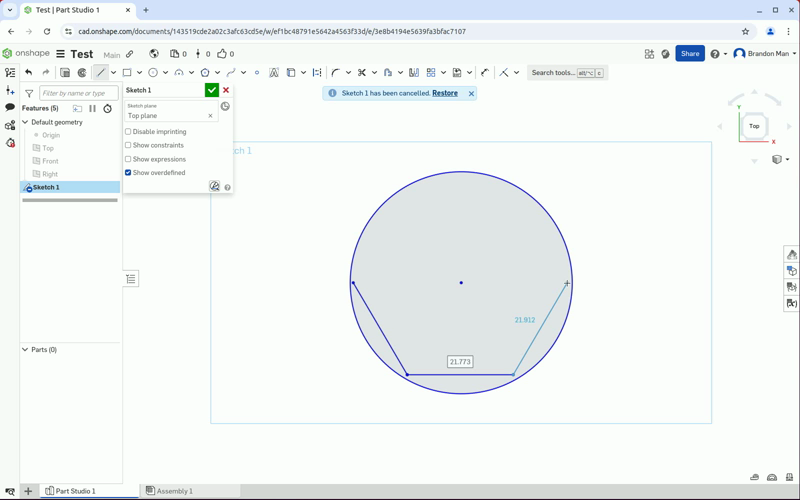
key_down(shift)
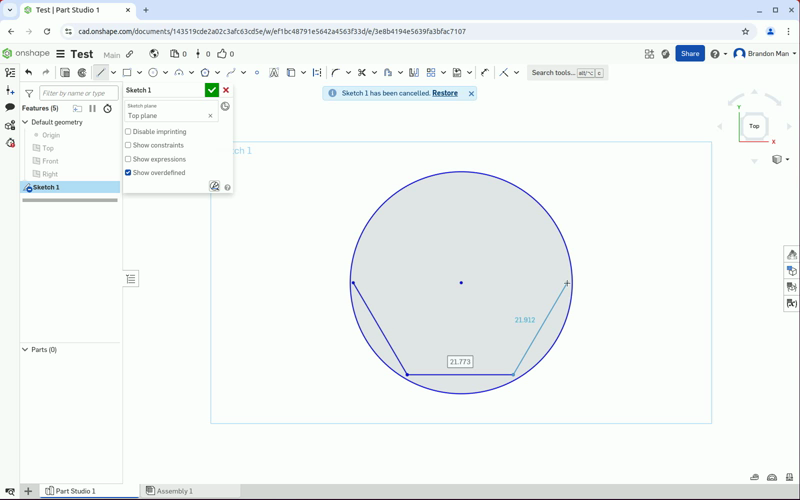
mouse_move(513, 191)
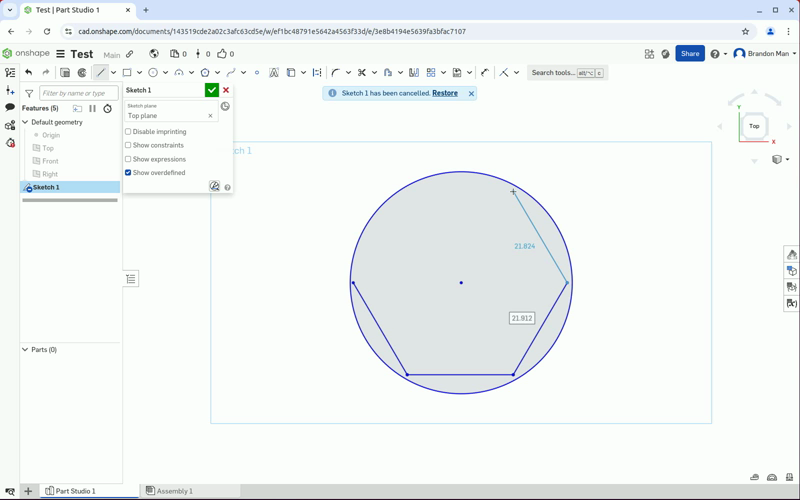
click(513, 191)
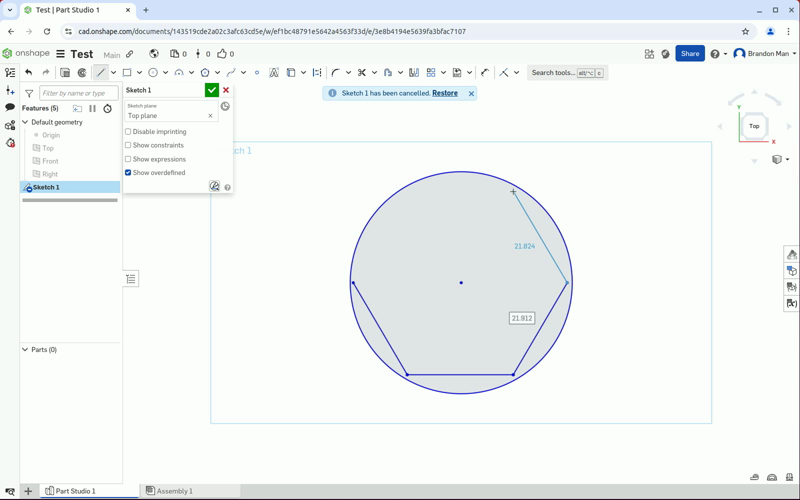
key_up(shift)
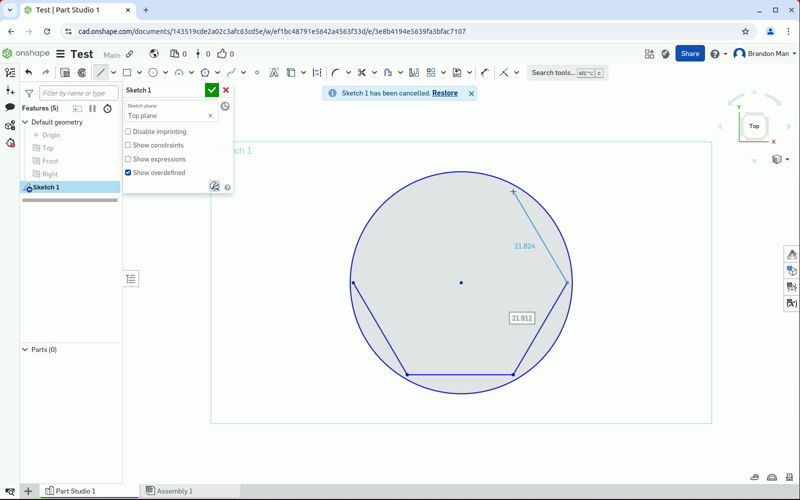
key_down(shift)
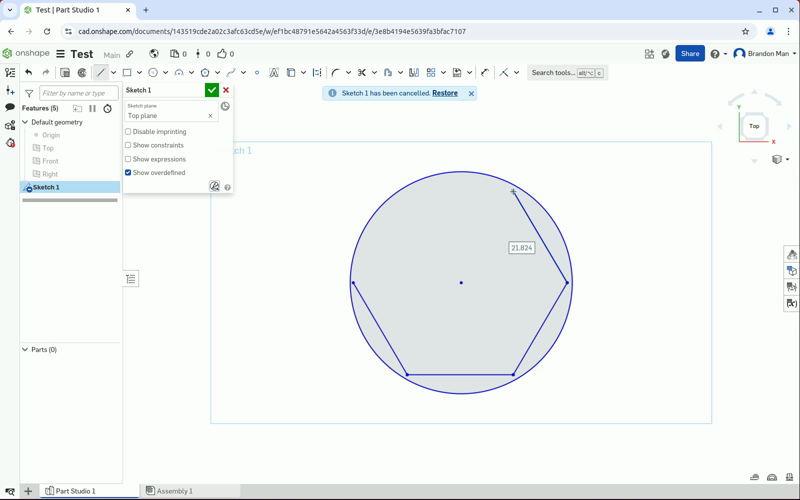
mouse_move(407, 191)
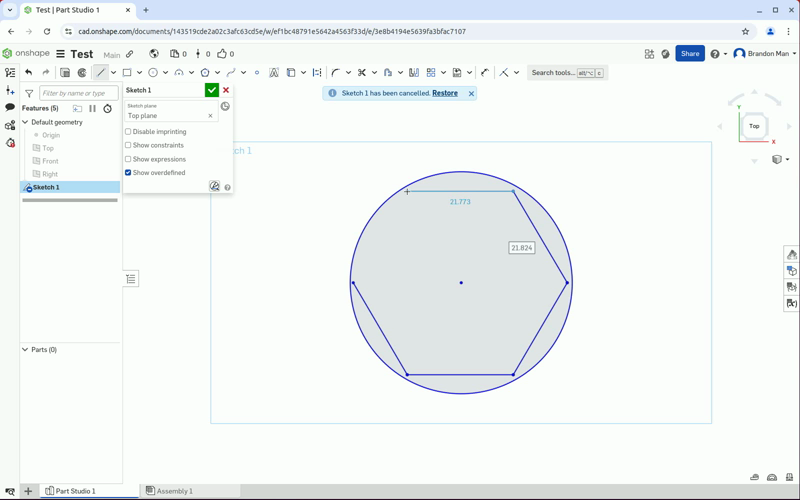
click(407, 191)
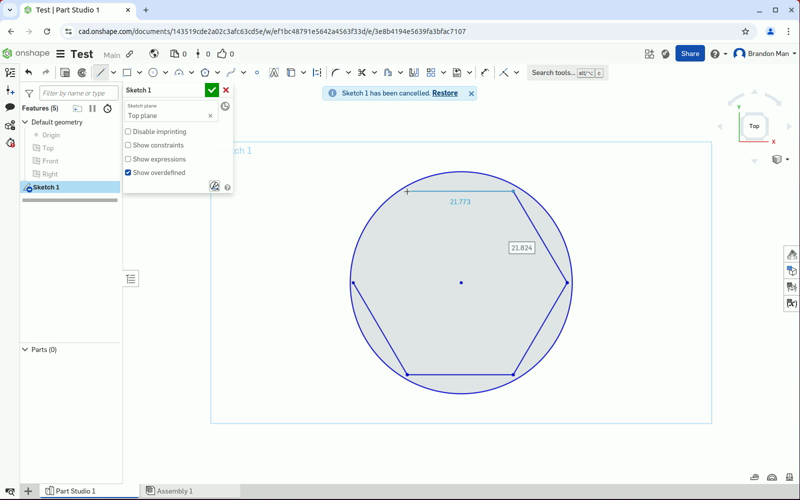
key_up(shift)
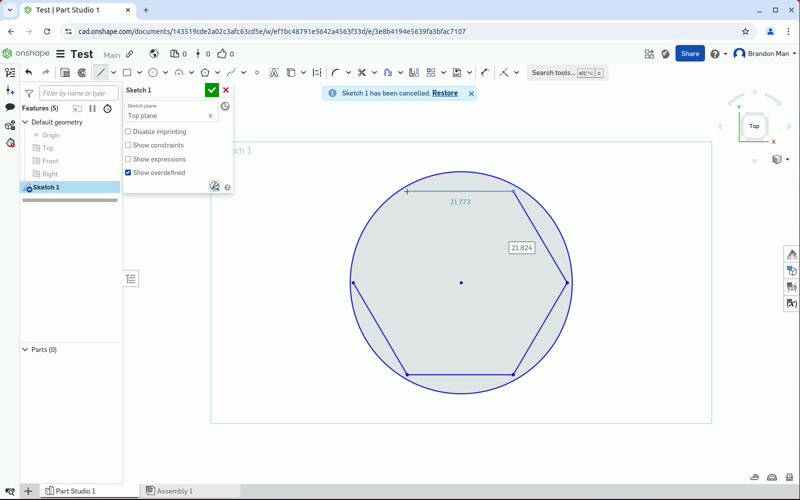
key_down(shift)
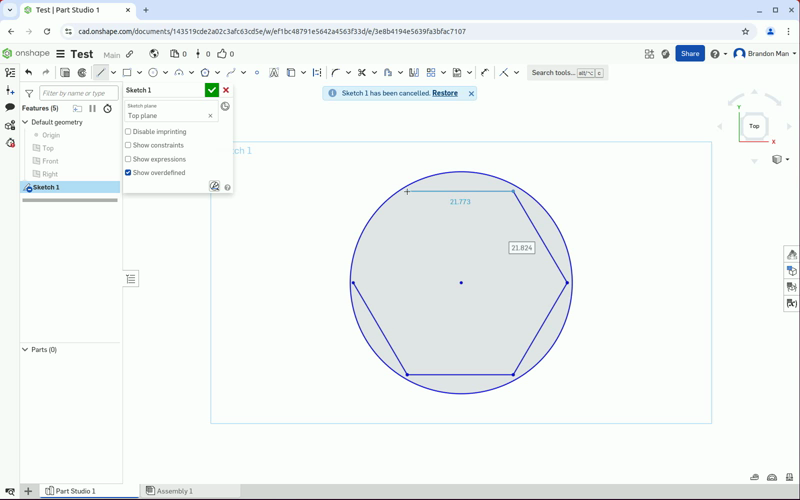
mouse_move(353, 282)
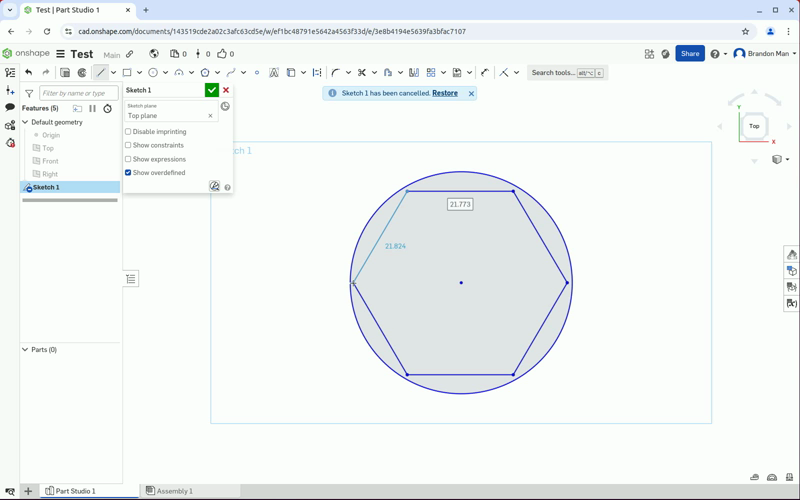
key_up(shift)
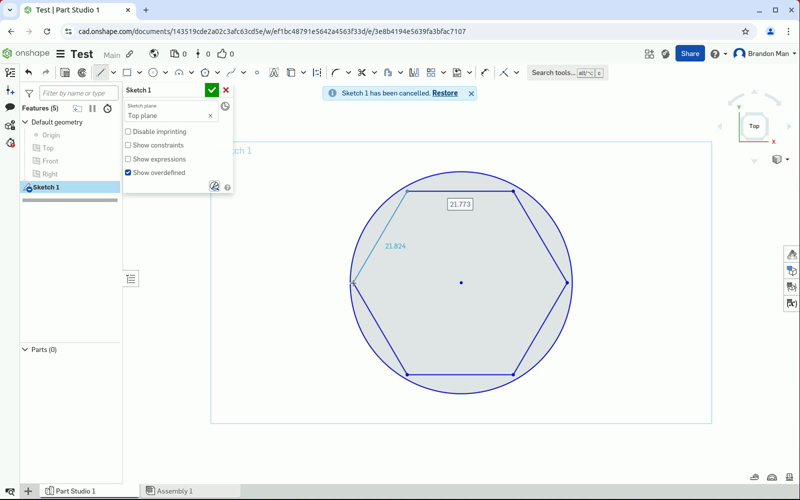
click(353, 282)
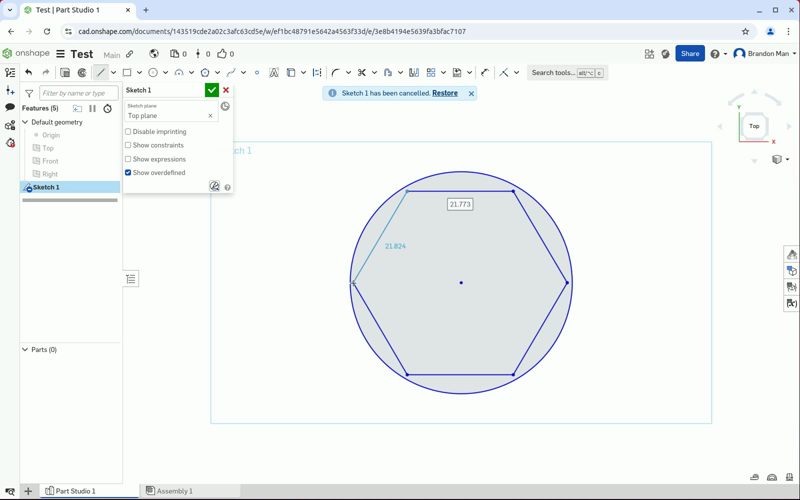
key(esc)
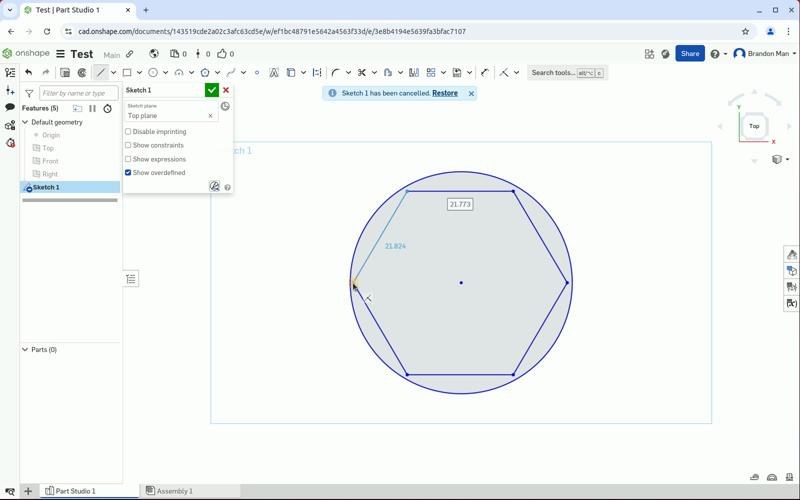
mouse_move(549, 239)
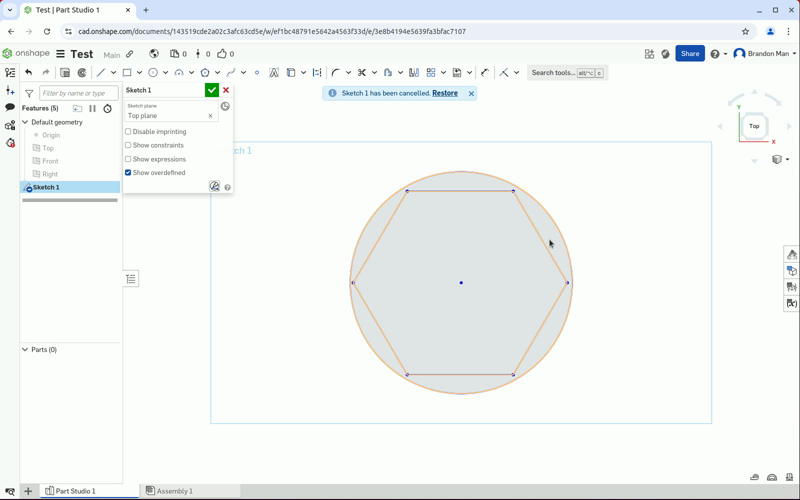
click(549, 239)
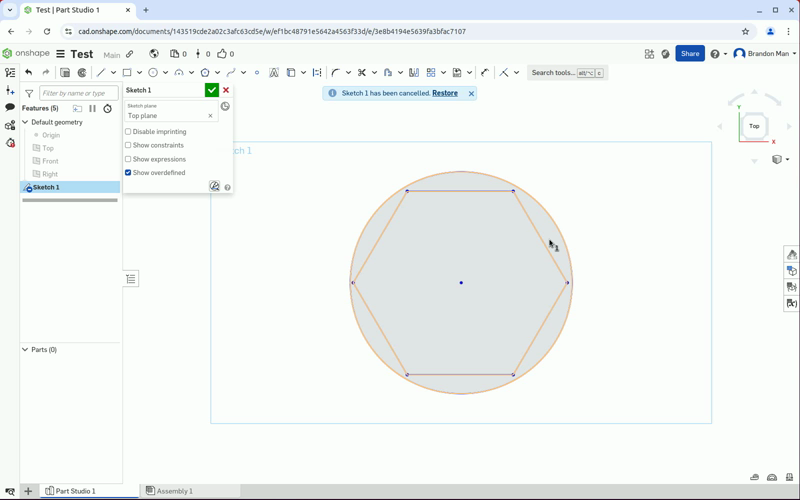
mouse_move(73, 352)
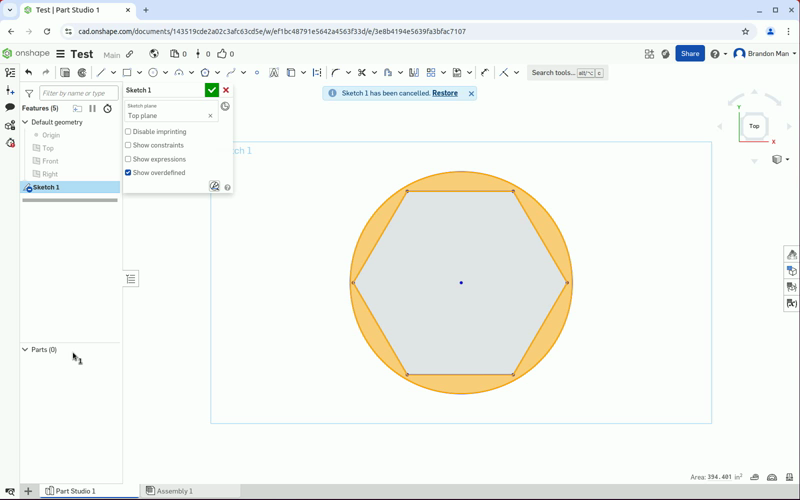
key(shift+y)
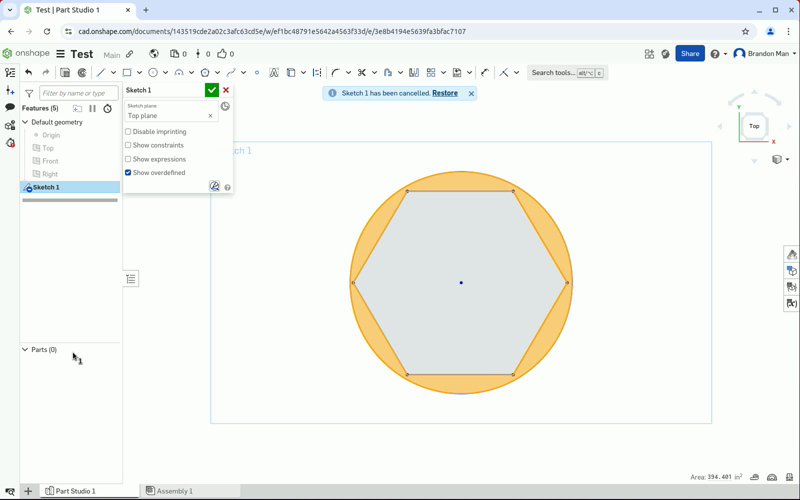
key(shift+e)
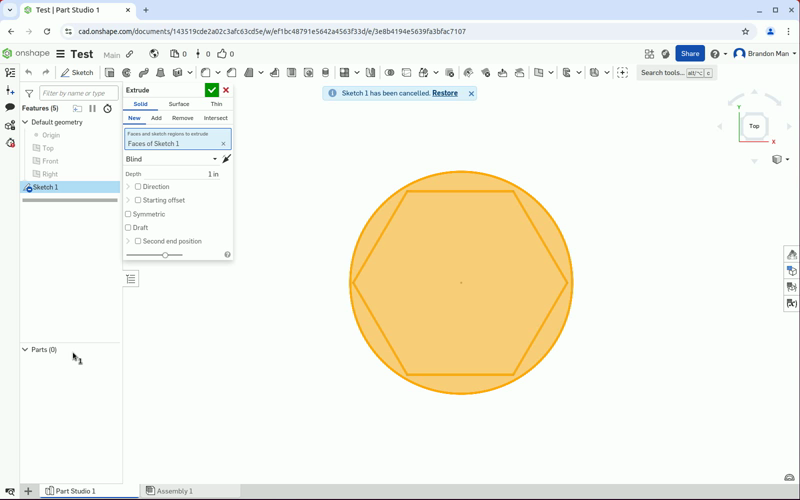
mouse_move(143, 106)
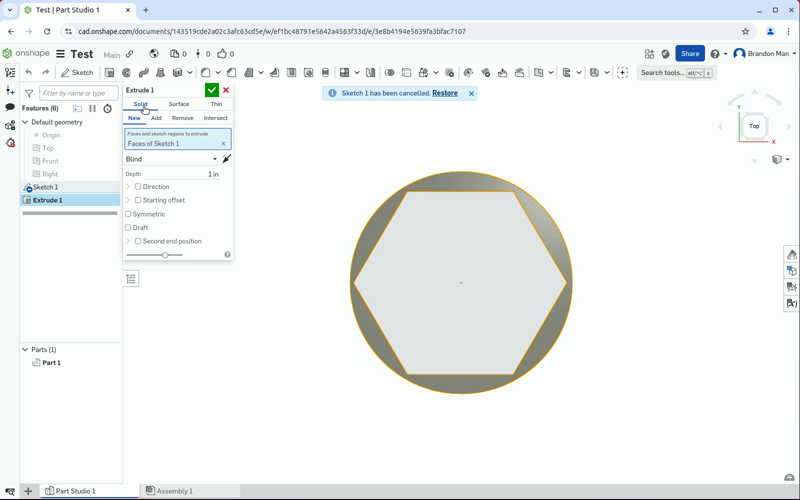
click(143, 106)
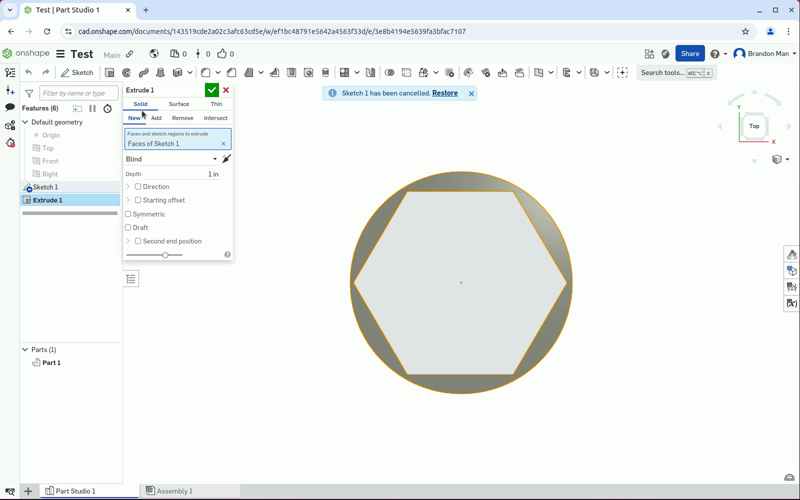
mouse_move(137, 120)
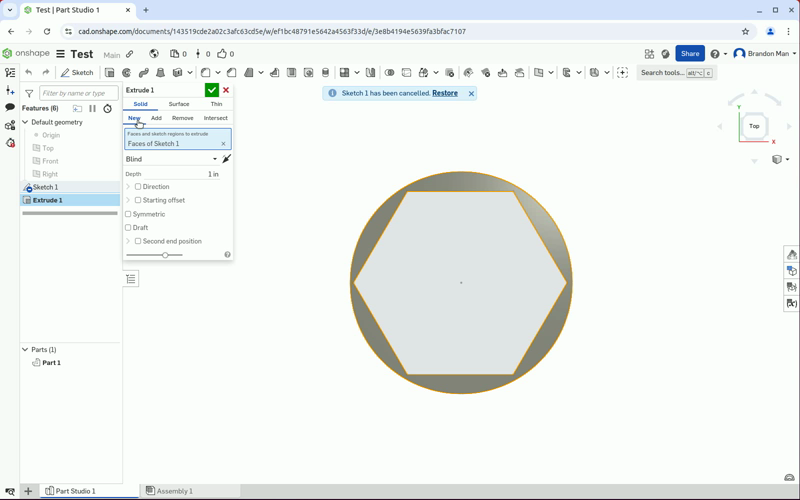
click(137, 120)
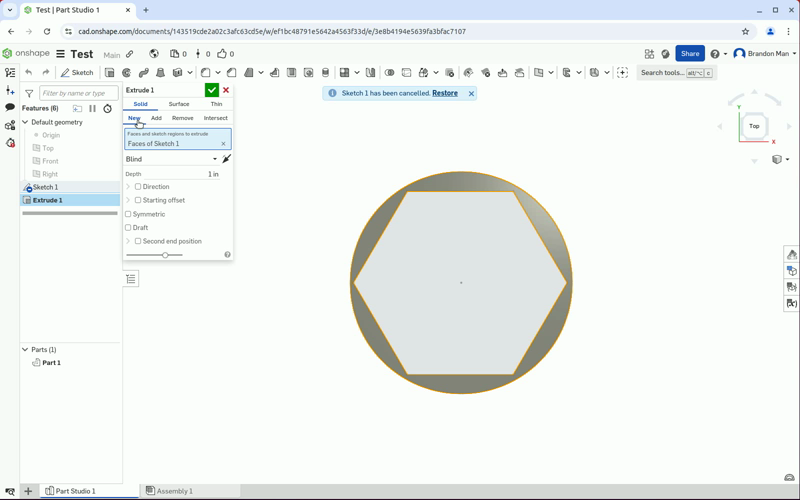
key(tab, 4)
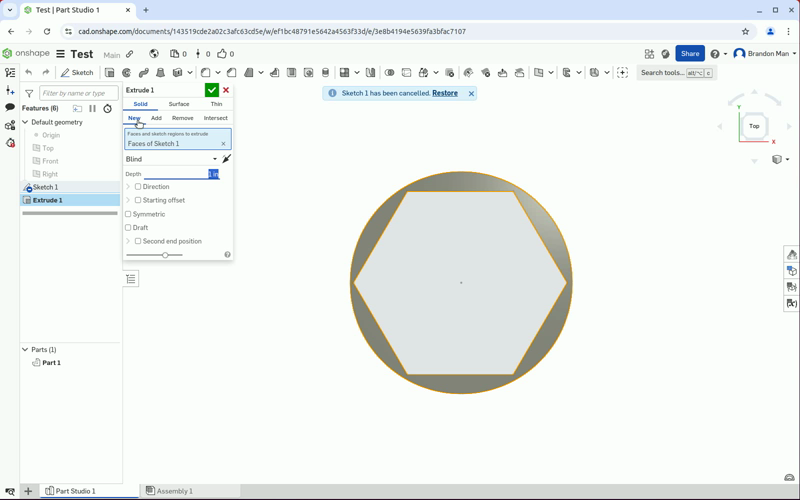
text(1.926)
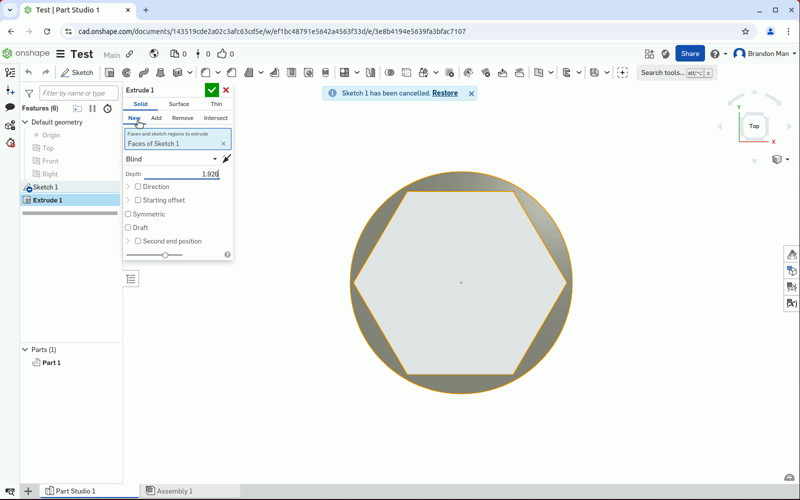
key(enter)
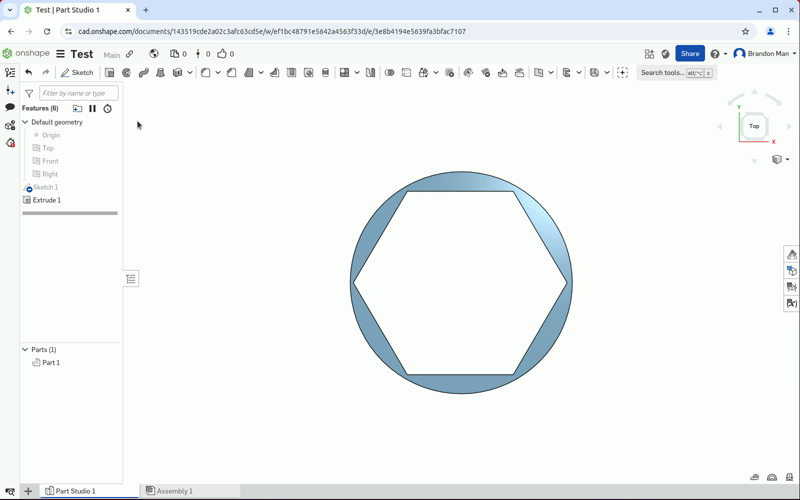
key(shift+h)
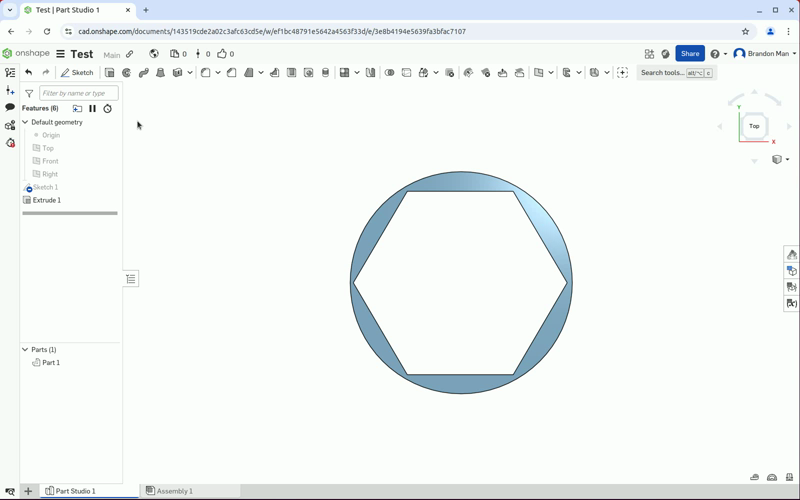
key(shift+h)
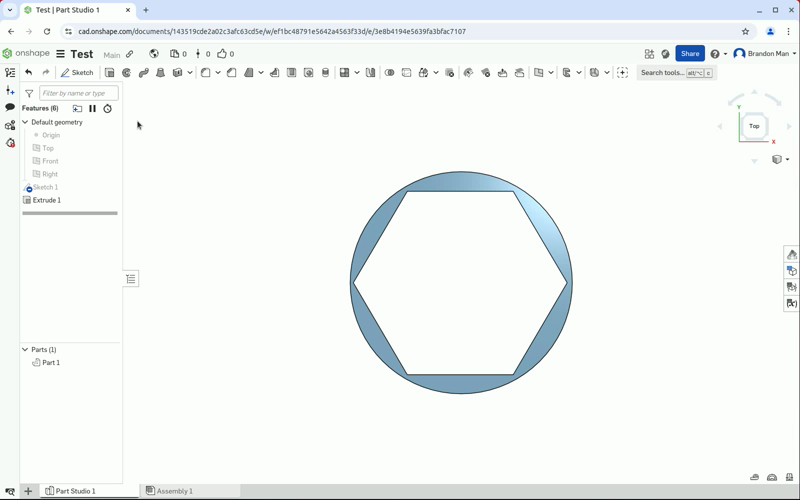
mouse_move(73, 189)
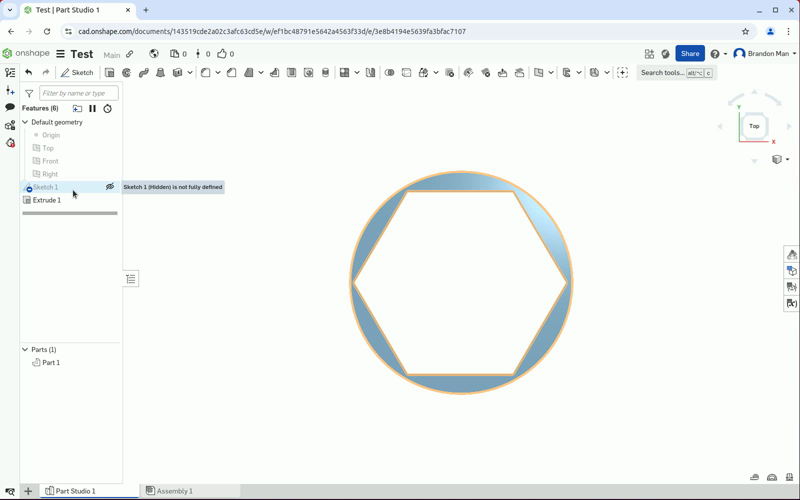
click(73, 189)
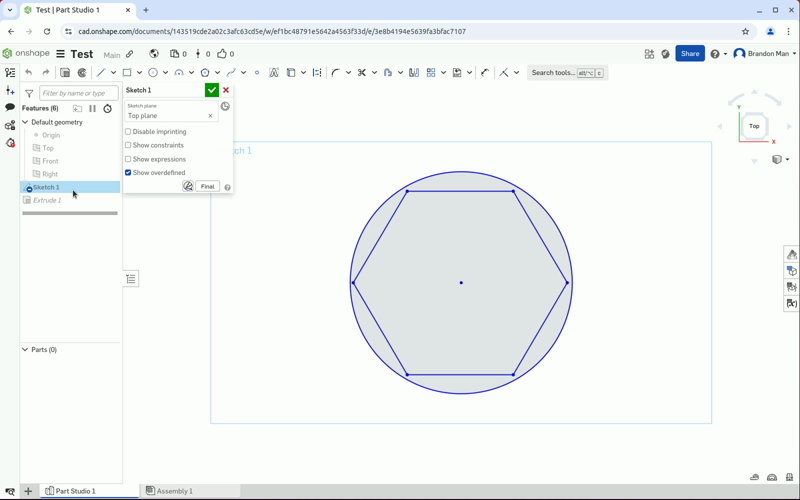
mouse_move(229, 92)
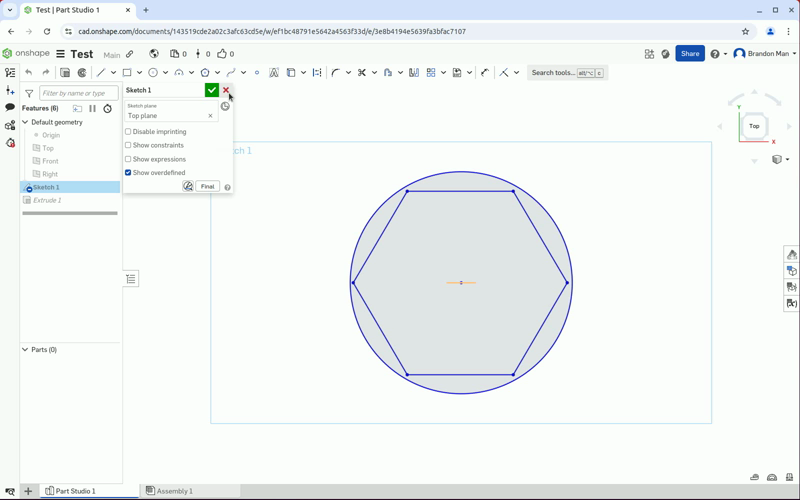
click(229, 92)
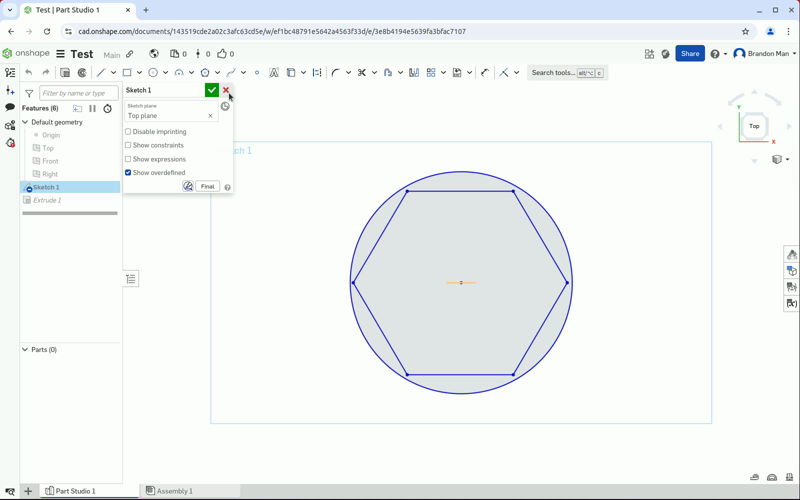
key(shift+s)
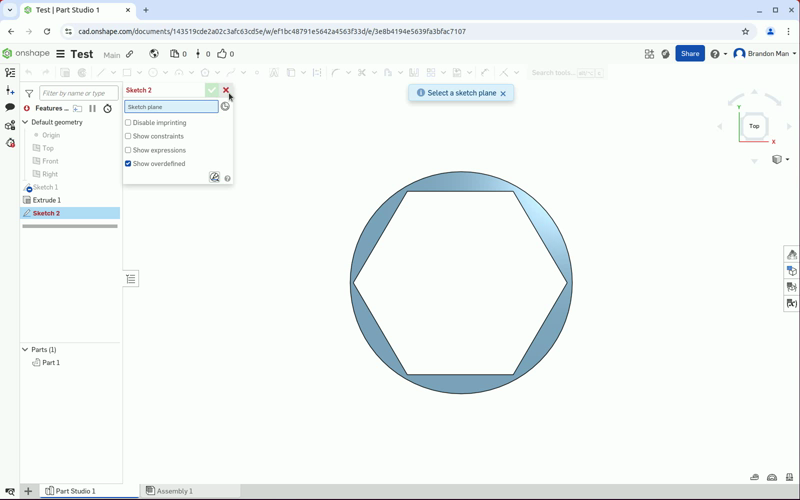
mouse_move(73, 150)
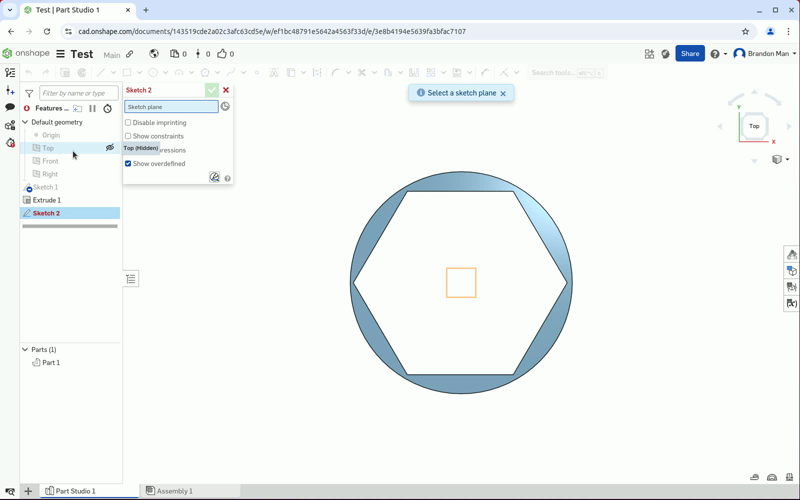
click(73, 150)
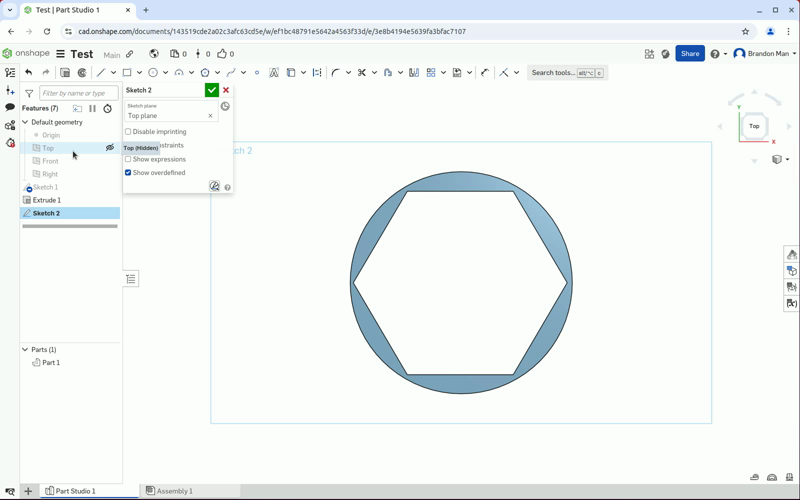
mouse_move(73, 352)
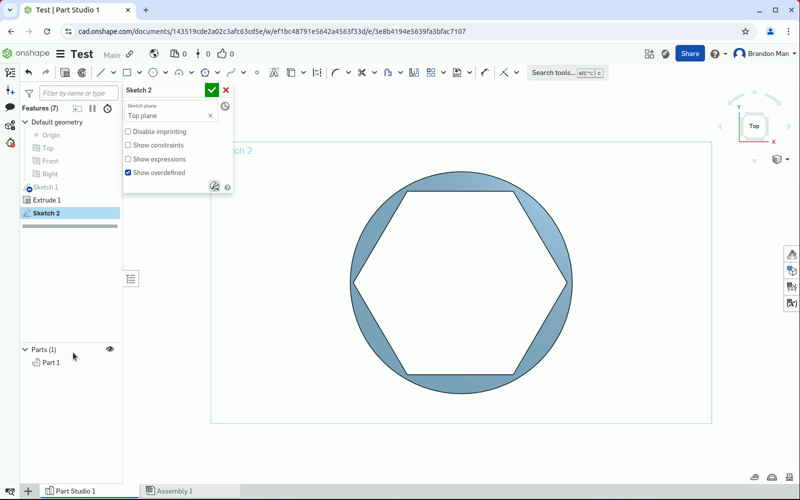
key(y)
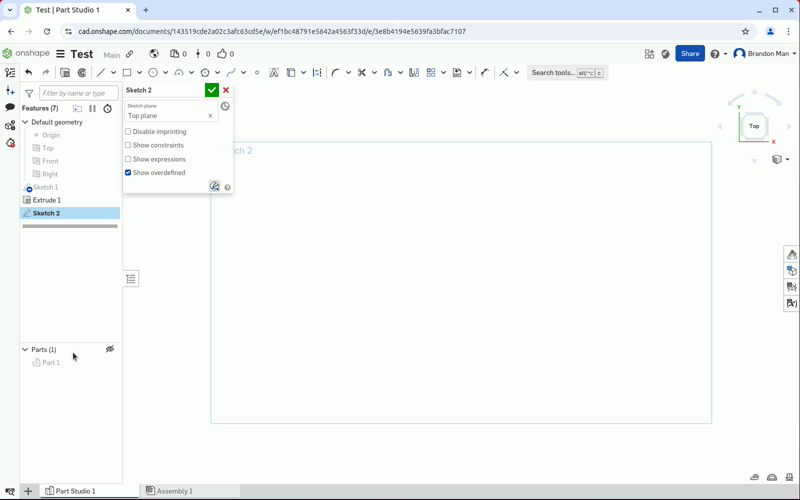
key(l)
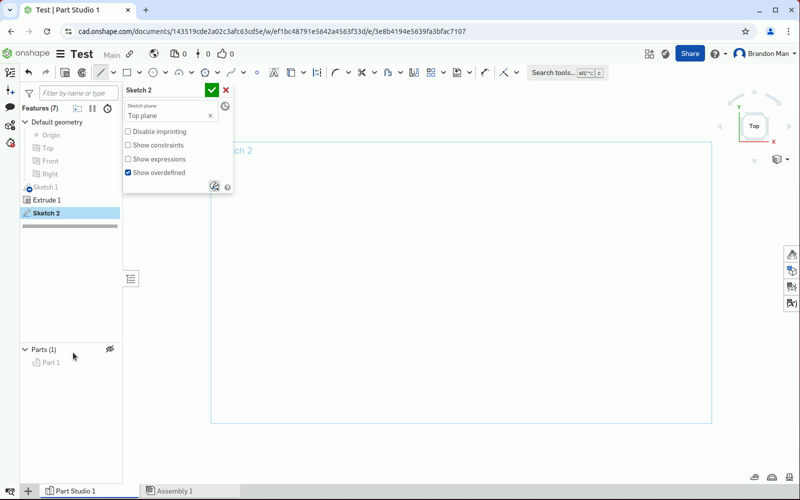
key_down(shift)
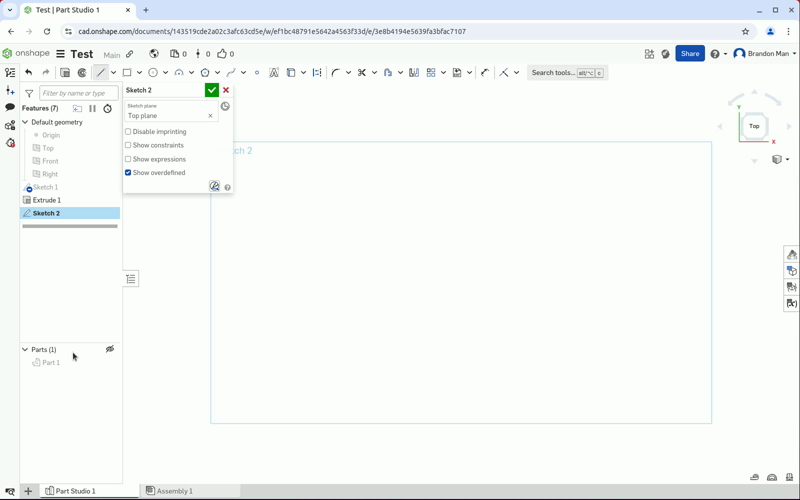
mouse_move(352, 282)
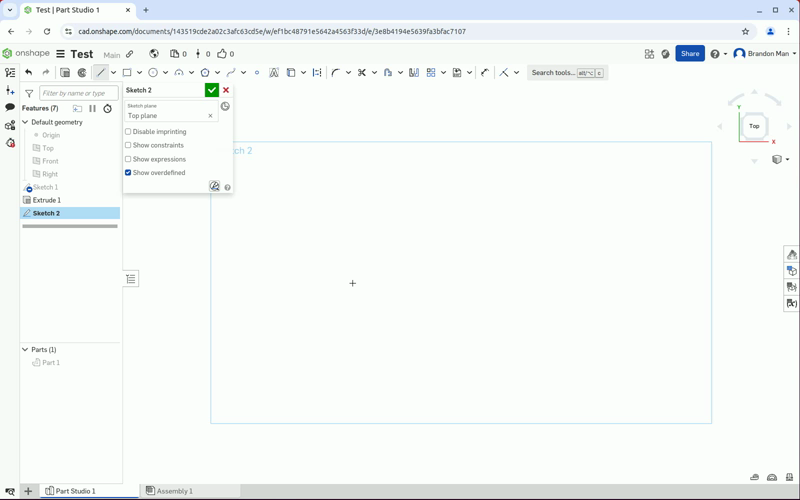
click(352, 282)
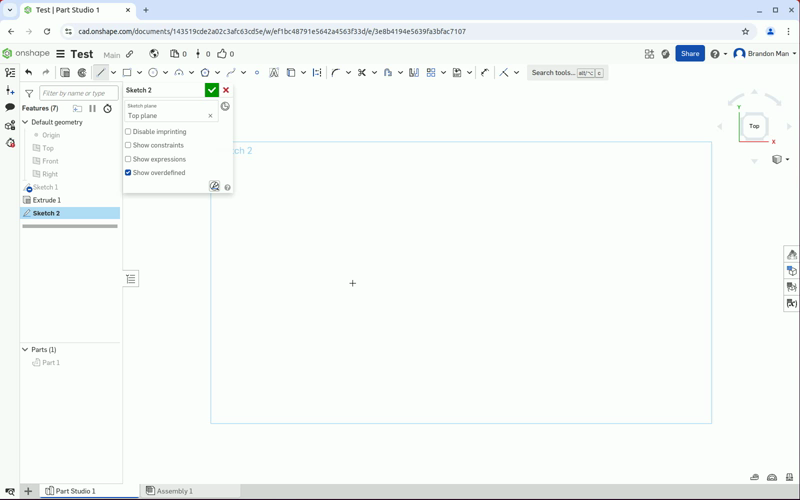
key_up(shift)
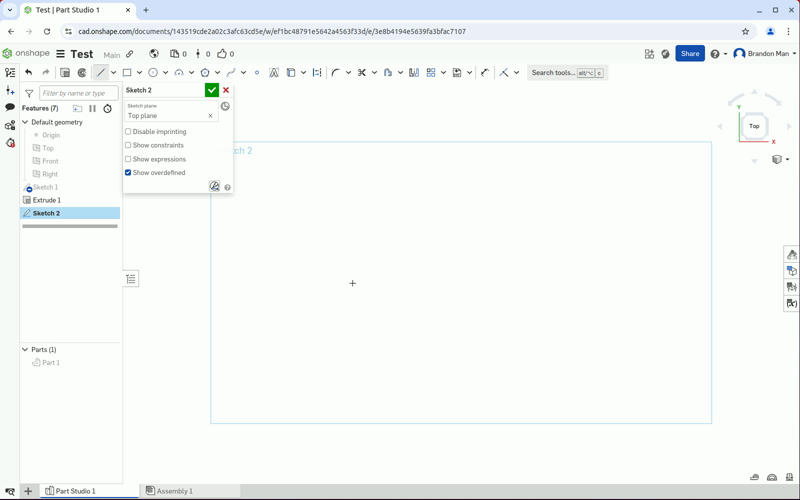
key_down(shift)
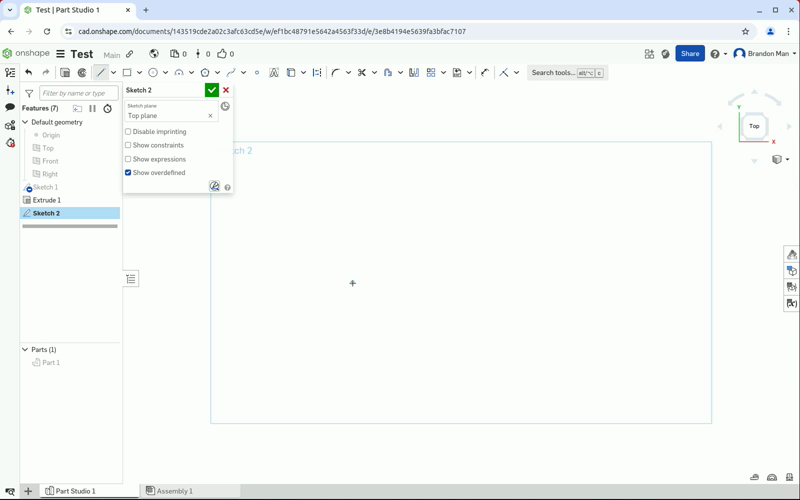
mouse_move(407, 375)
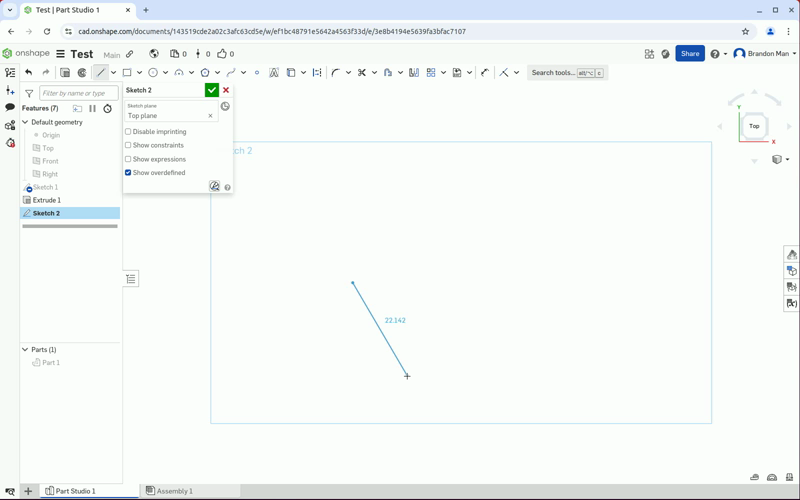
click(407, 375)
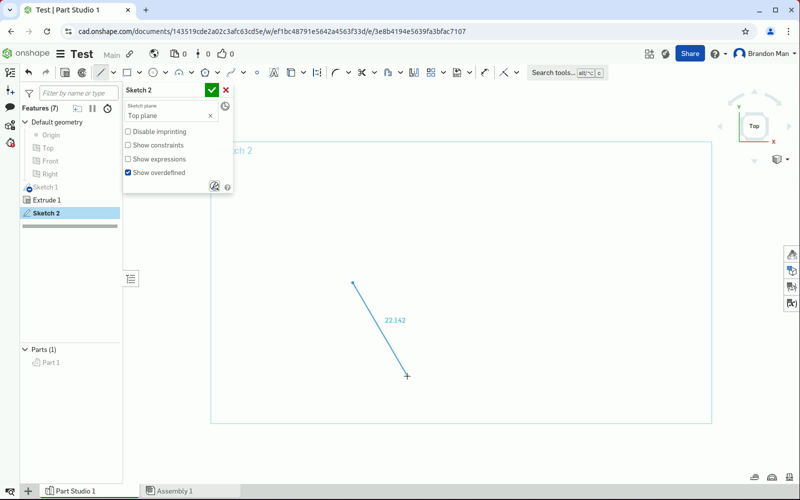
key_up(shift)
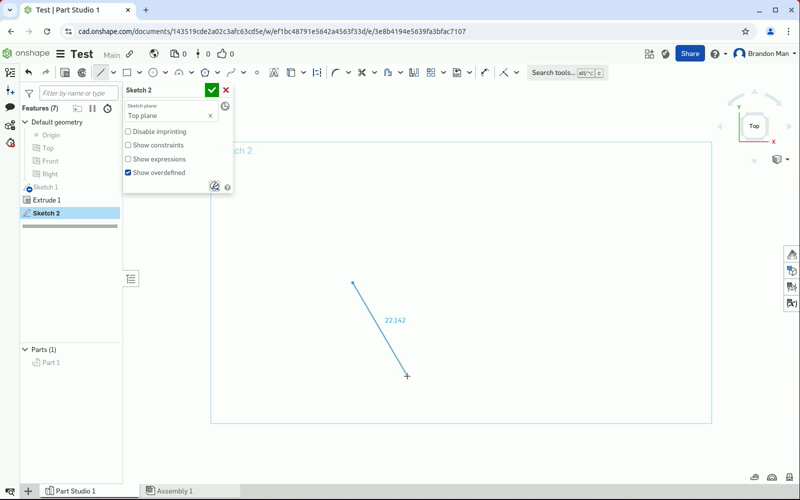
key_down(shift)
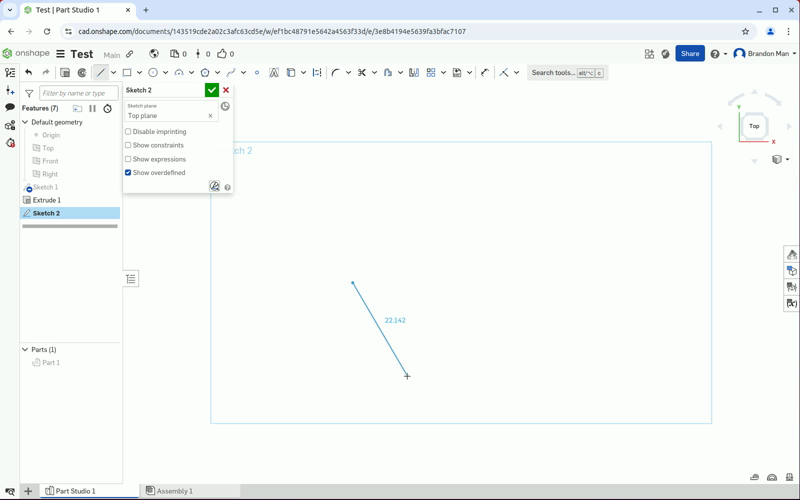
mouse_move(513, 375)
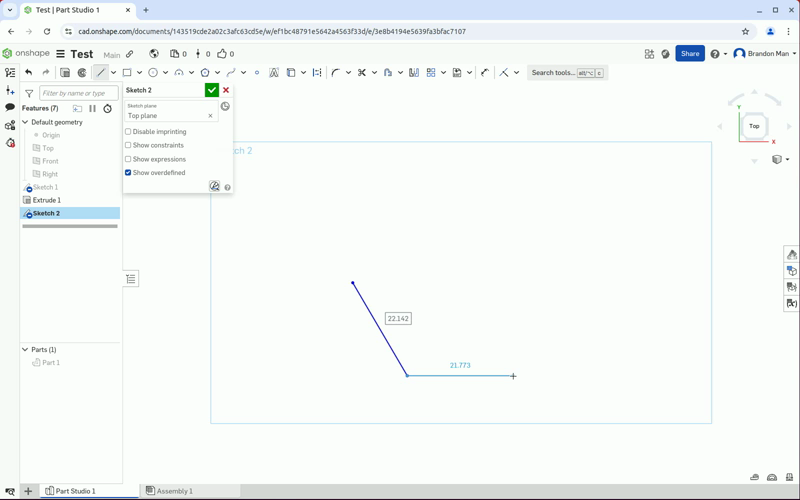
click(513, 375)
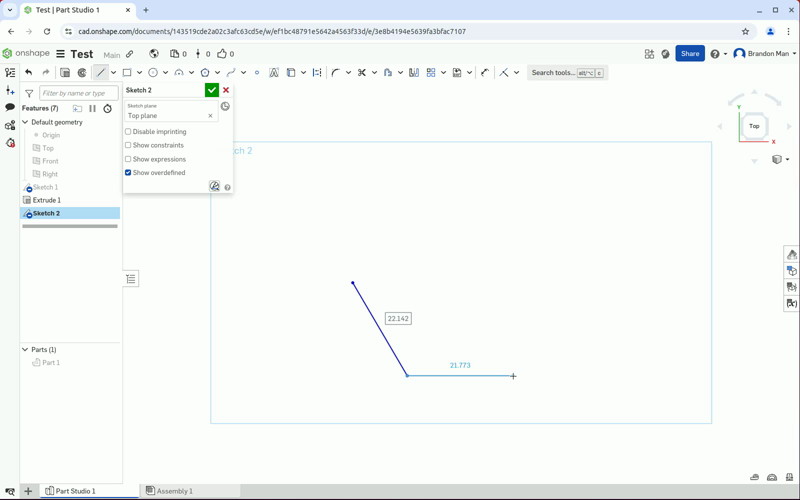
key_up(shift)
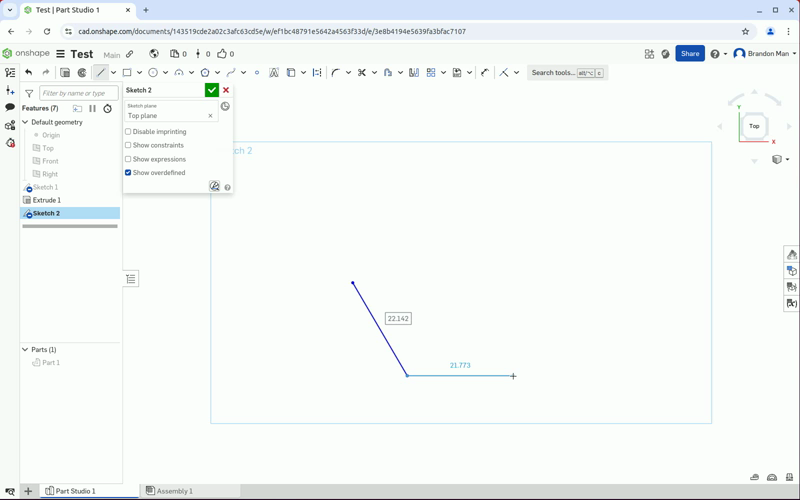
key_down(shift)
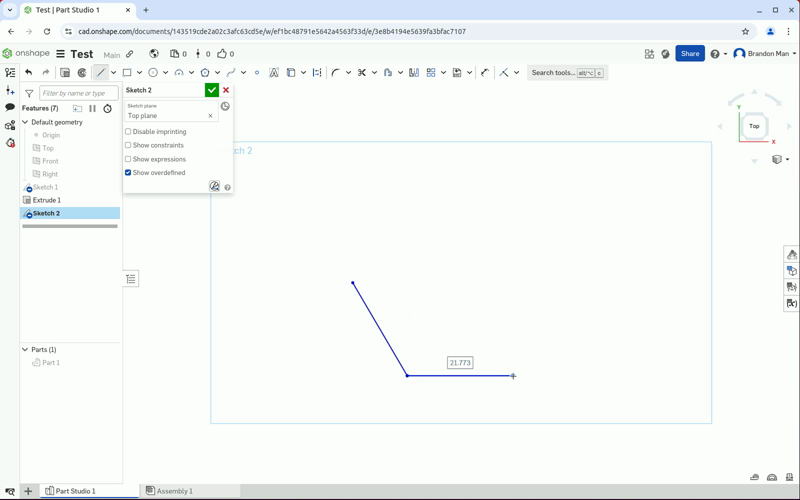
mouse_move(567, 282)
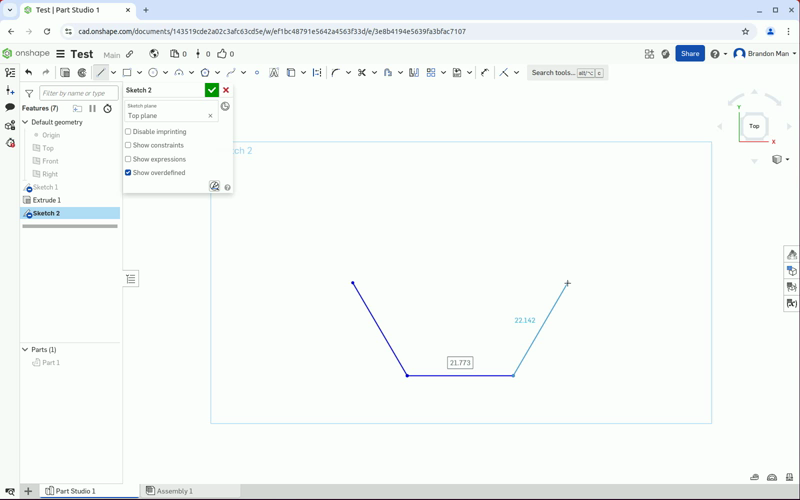
click(567, 282)
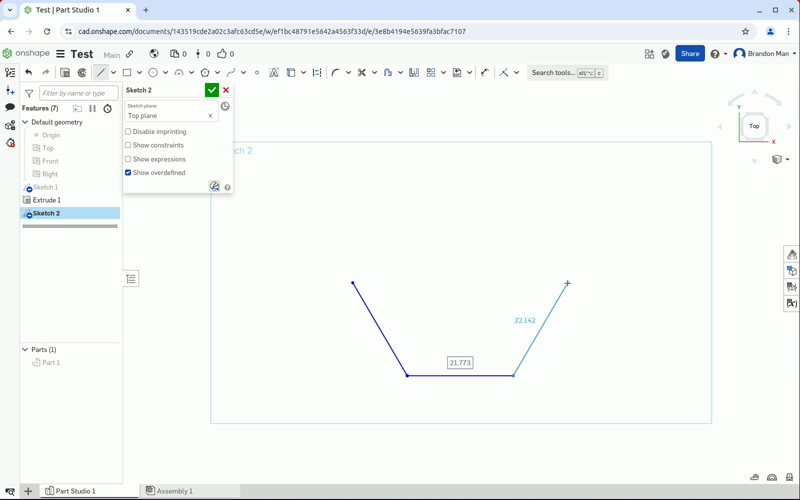
key_up(shift)
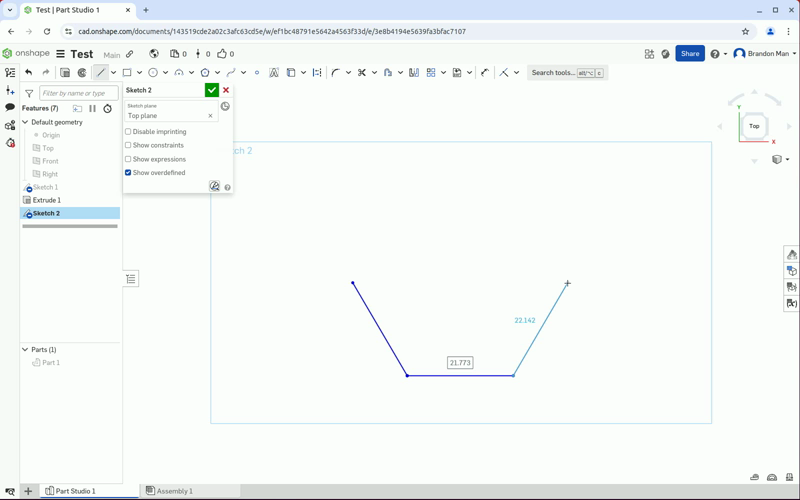
key_down(shift)
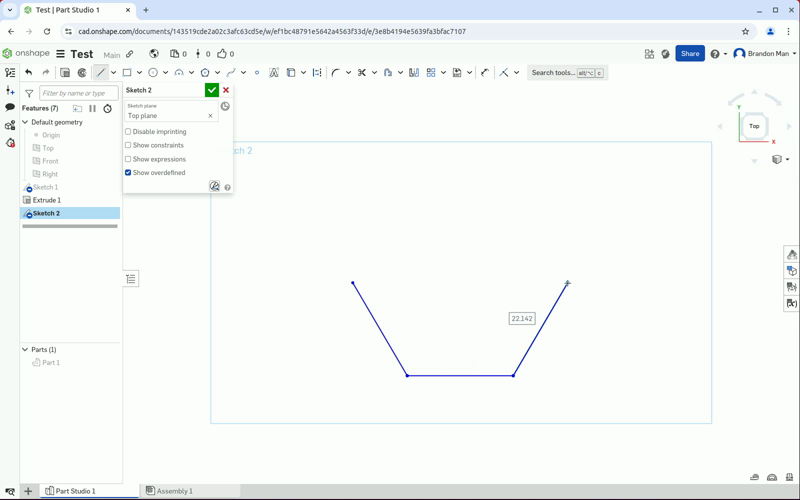
mouse_move(513, 190)
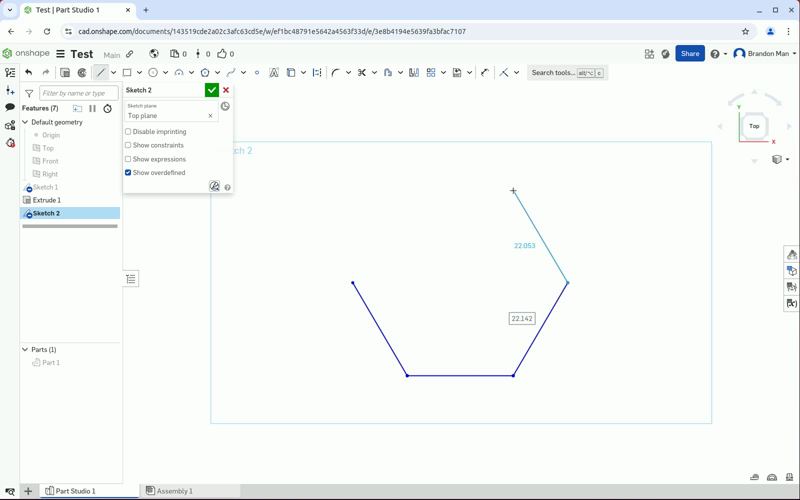
click(513, 190)
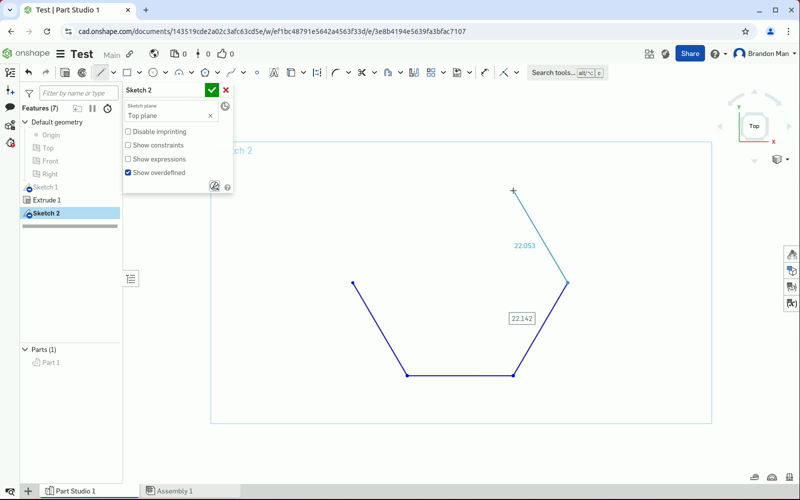
key_up(shift)
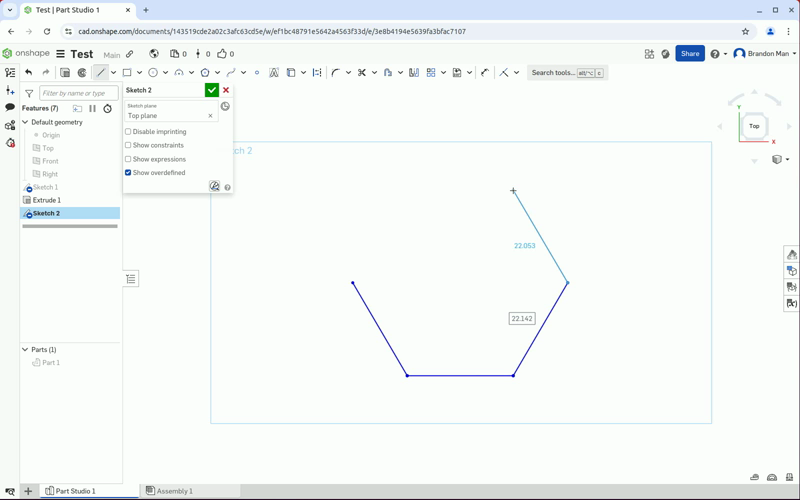
key_down(shift)
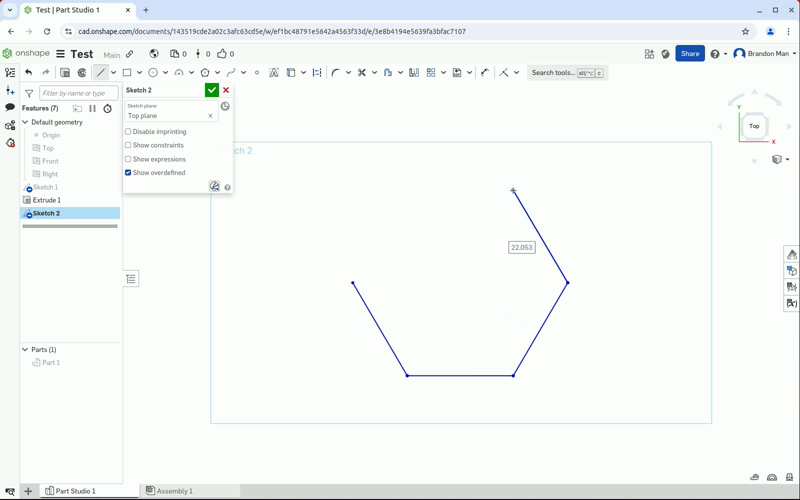
mouse_move(407, 190)
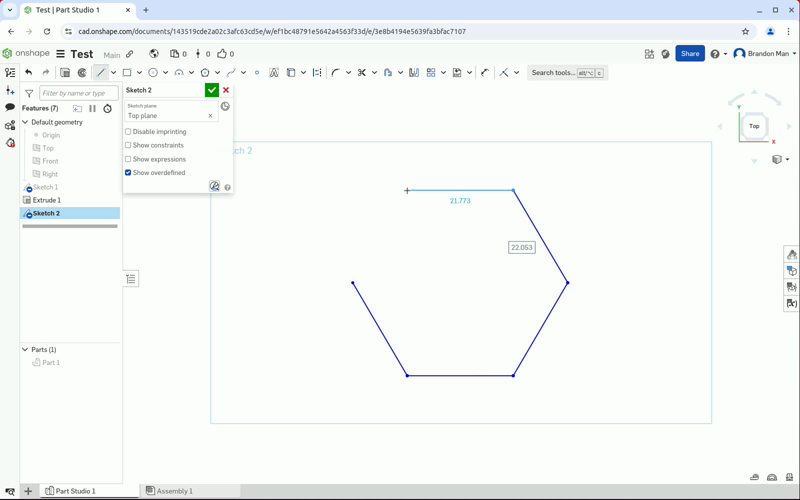
click(407, 190)
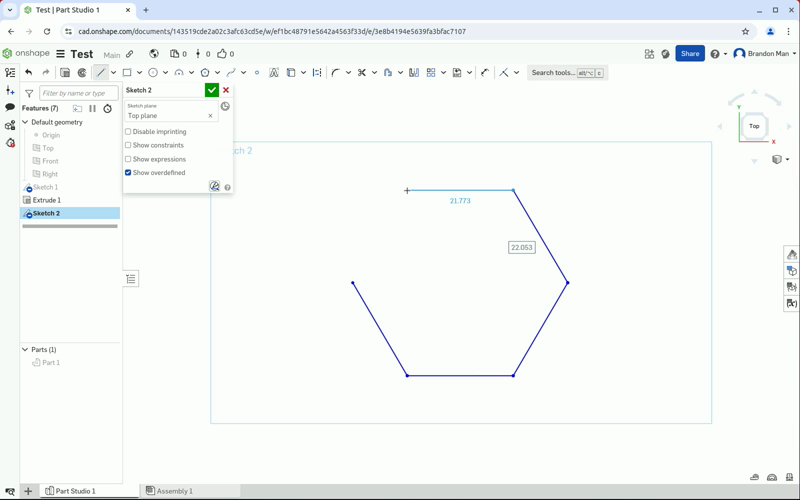
key_up(shift)
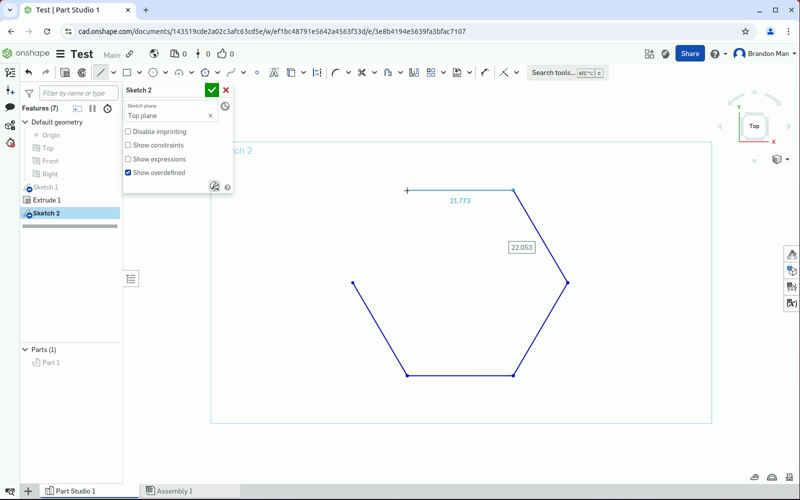
key_down(shift)
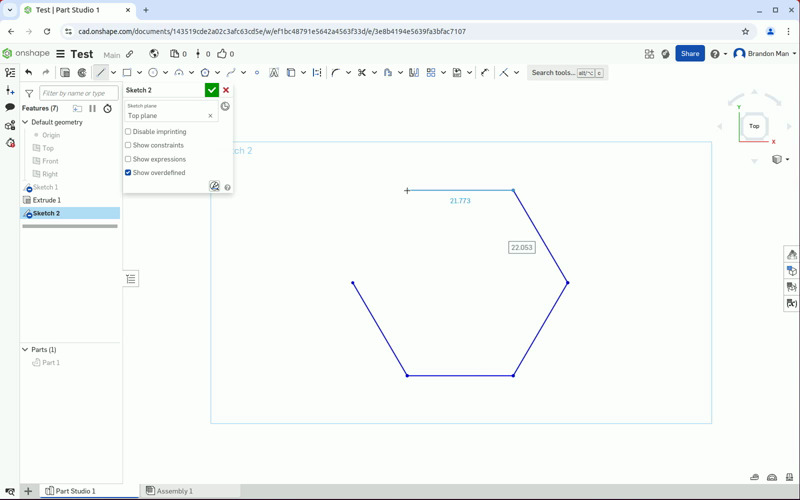
mouse_move(352, 282)
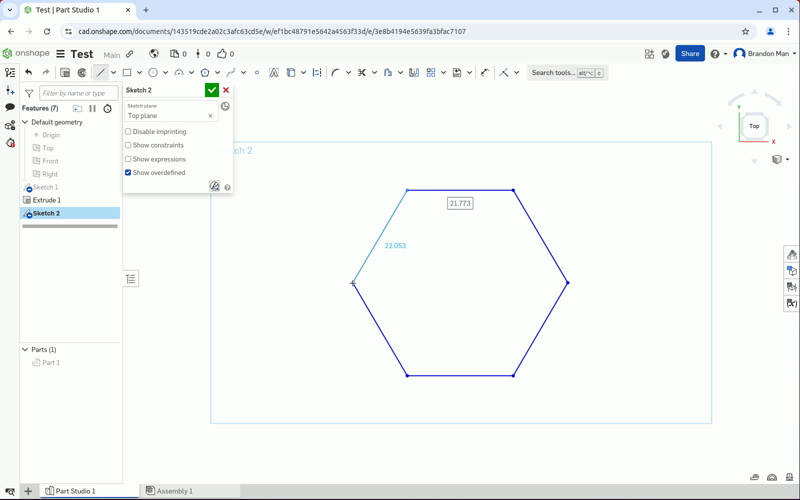
key_up(shift)
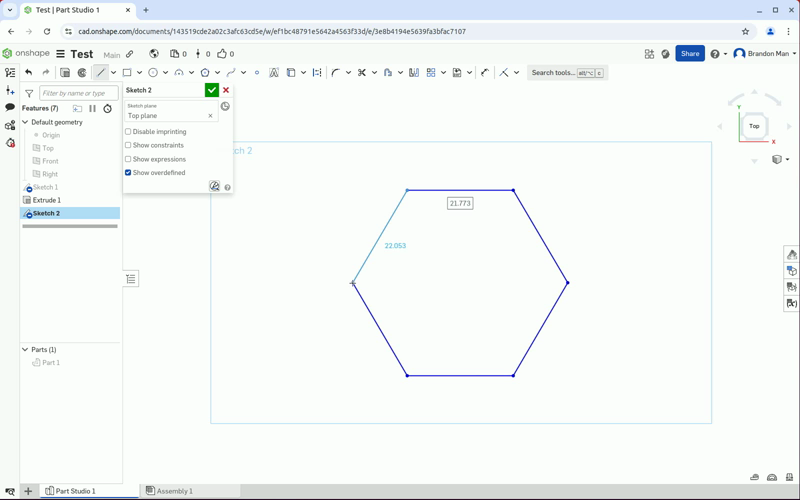
click(352, 282)
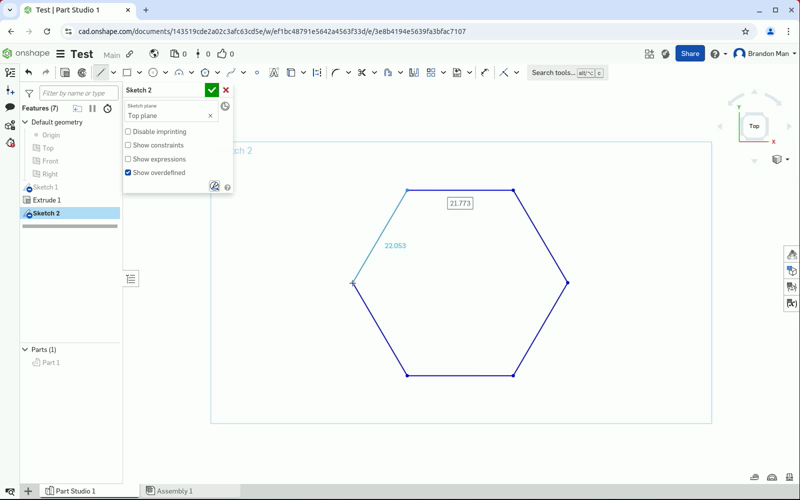
key(esc)
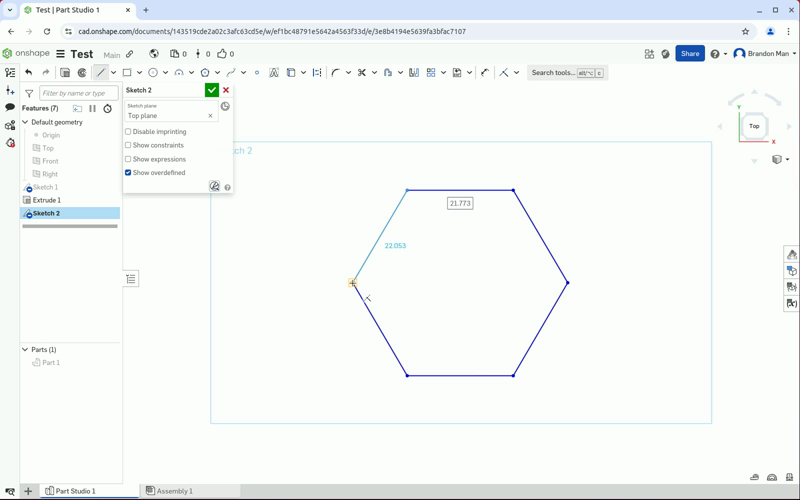
mouse_move(439, 255)
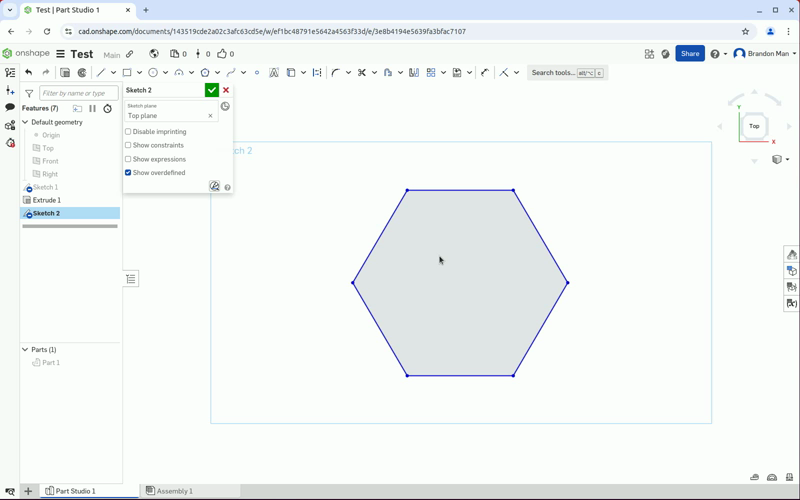
click(439, 255)
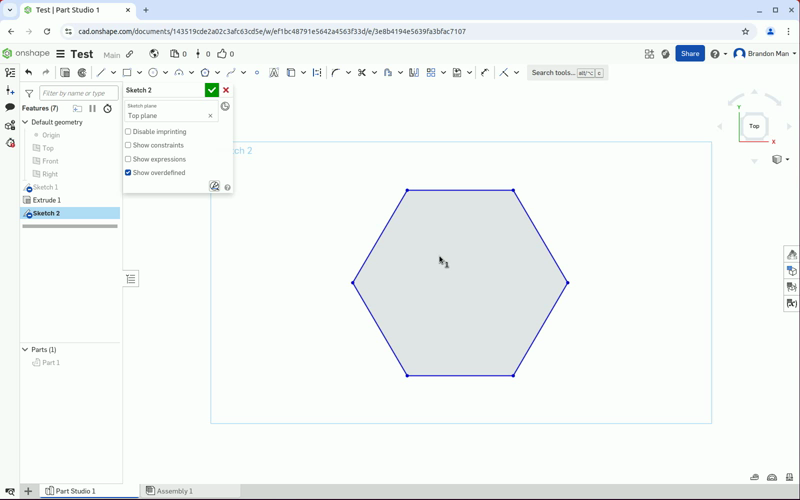
mouse_move(73, 352)
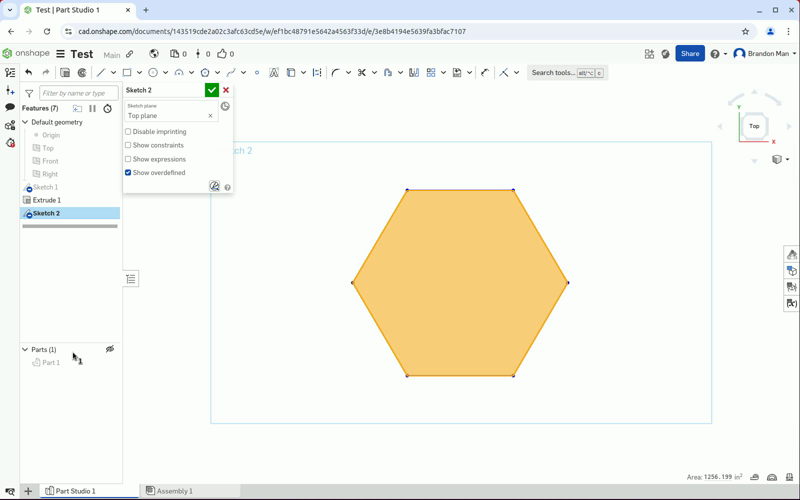
key(shift+y)
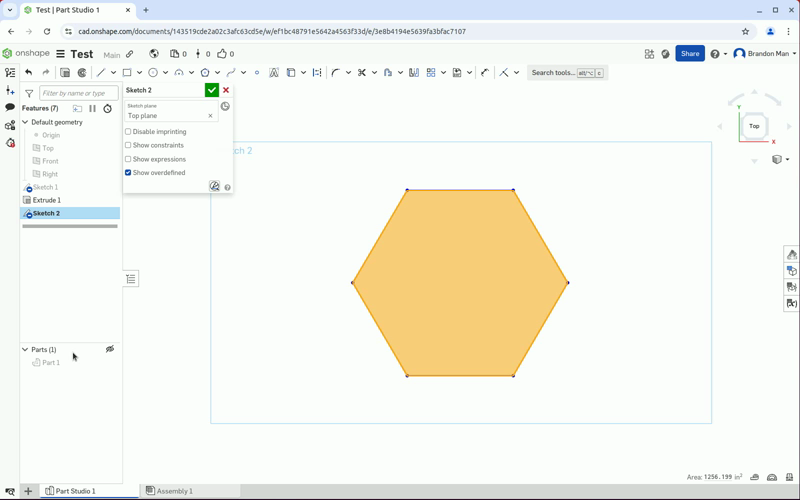
key(shift+e)
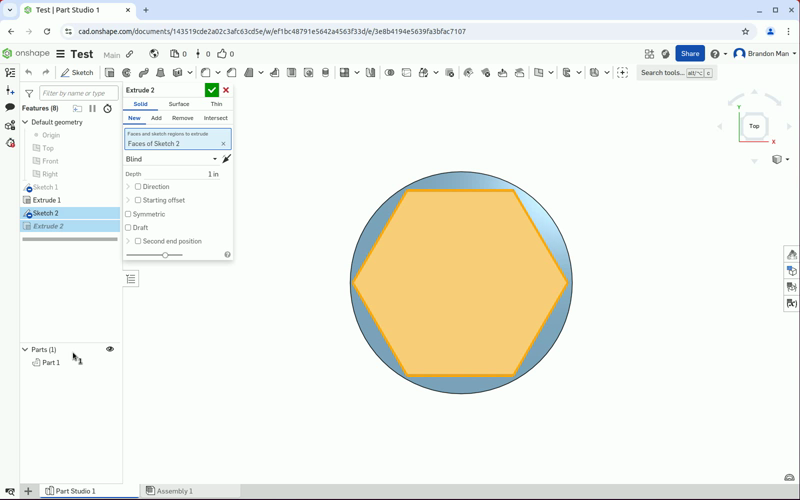
mouse_move(143, 106)
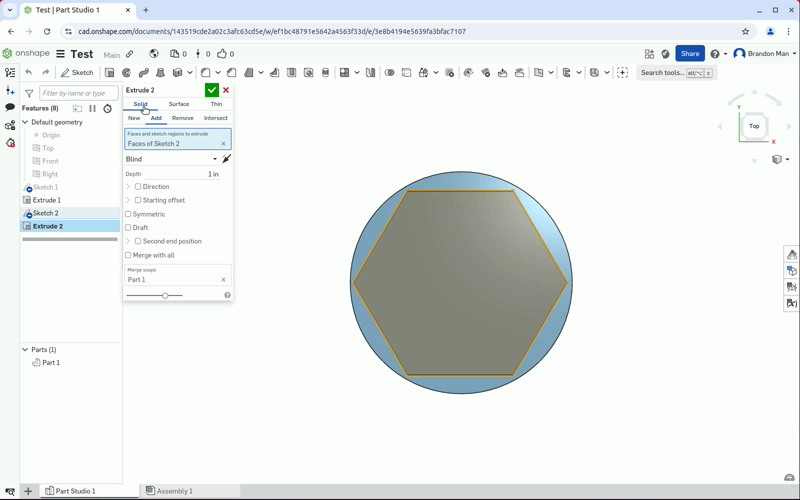
click(143, 106)
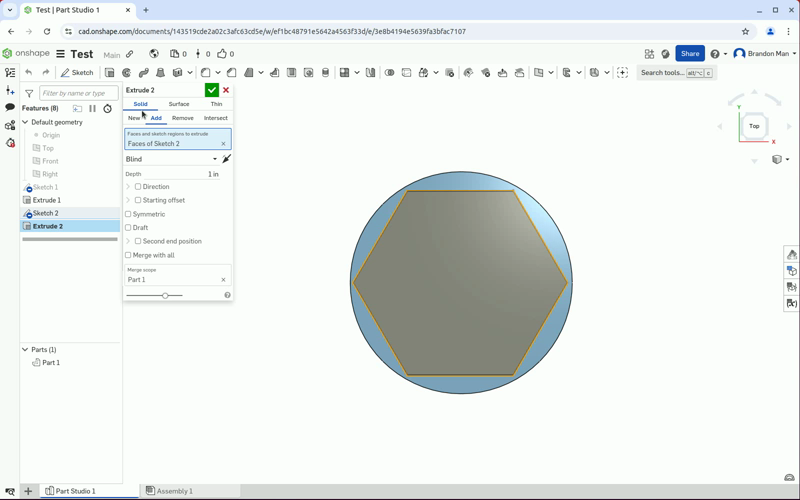
mouse_move(137, 120)
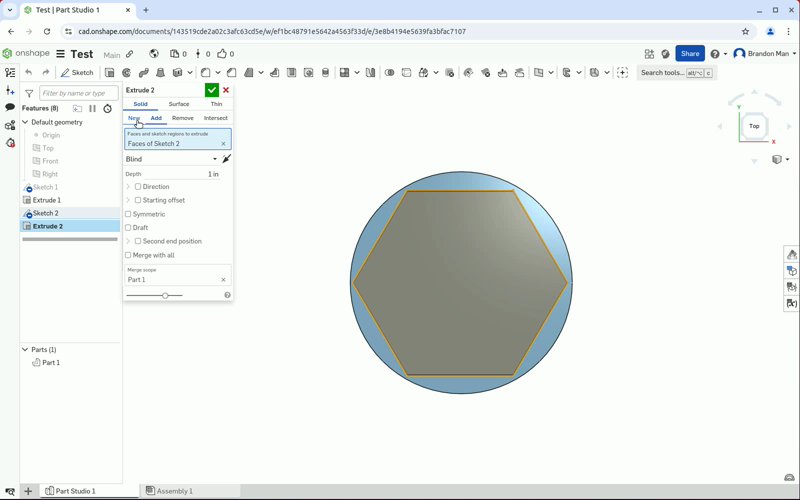
click(137, 120)
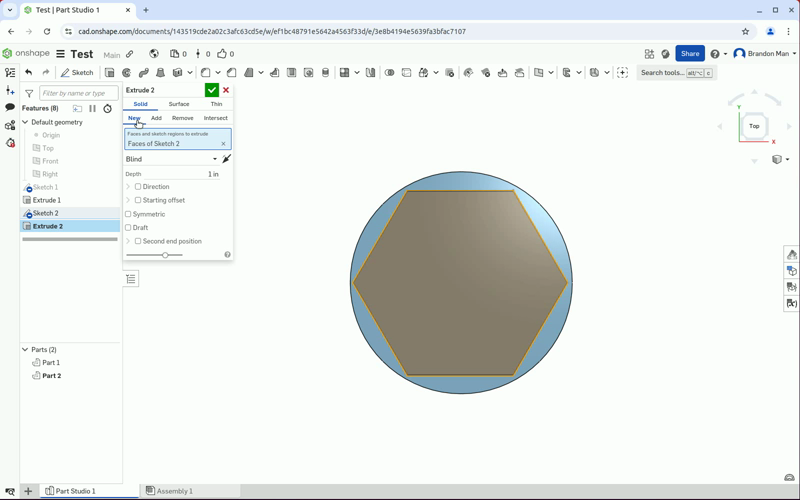
key(tab, 4)
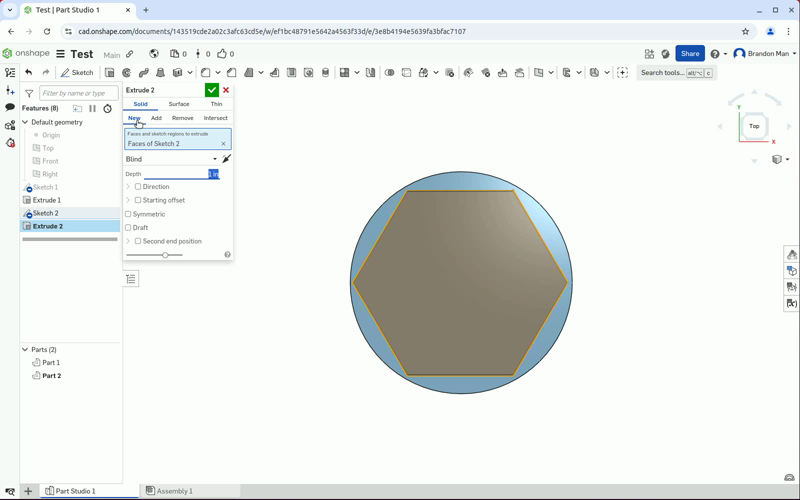
text(1.926)
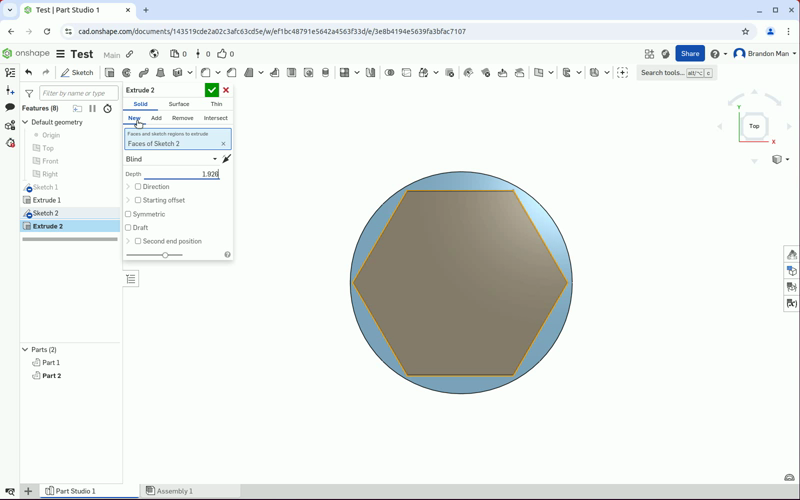
key(enter)
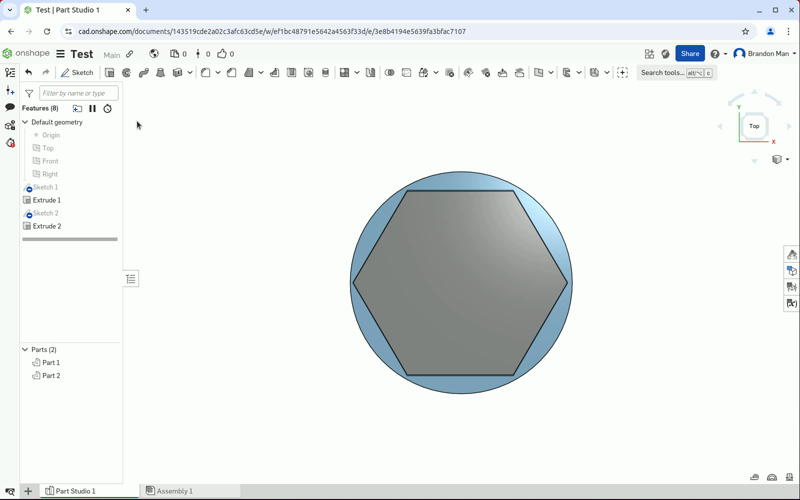
key(shift+h)
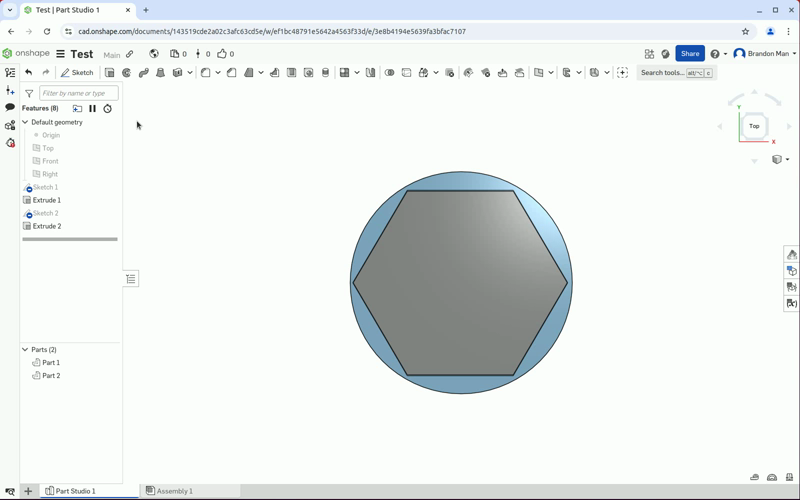
key(shift+h)
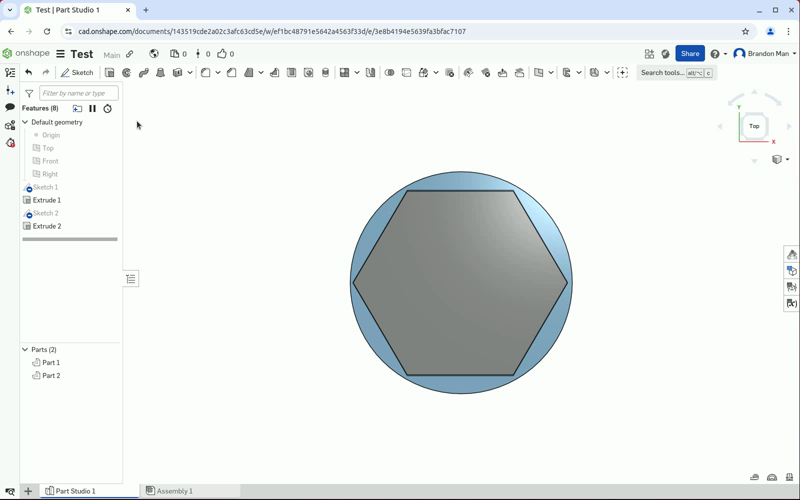
mouse_move(73, 189)
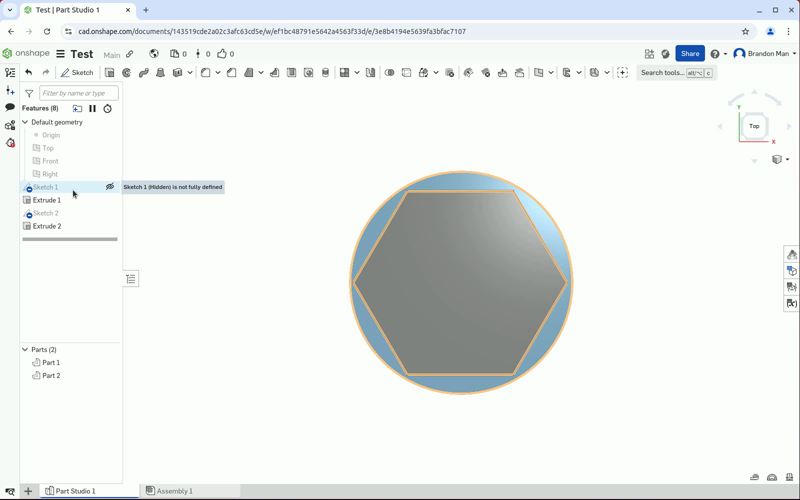
click(73, 189)
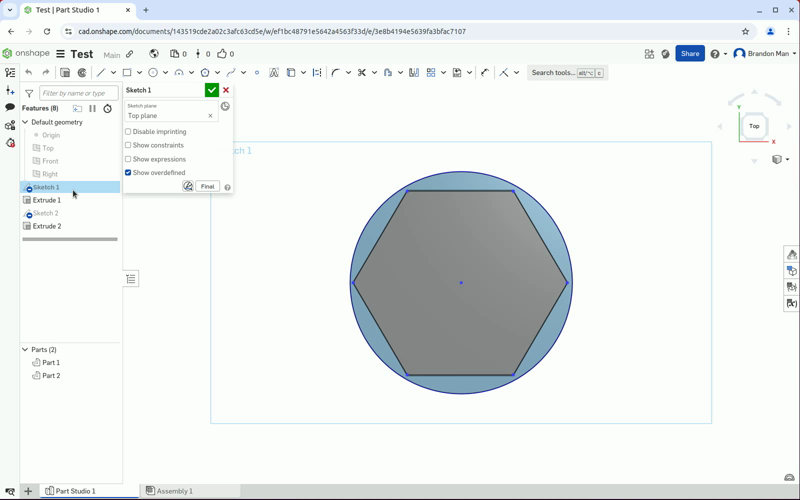
mouse_move(229, 92)
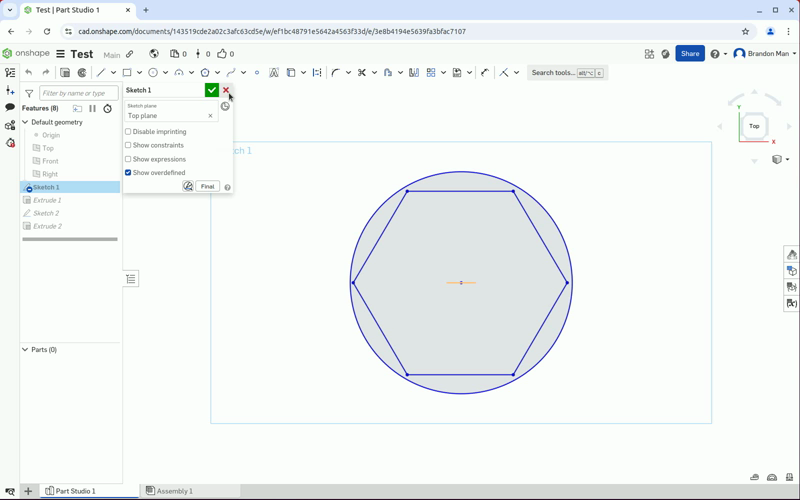
click(229, 92)
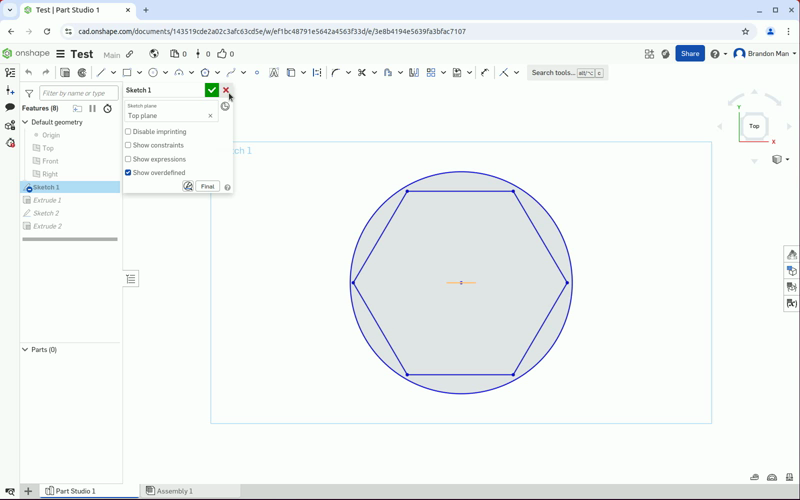
key(shift+s)
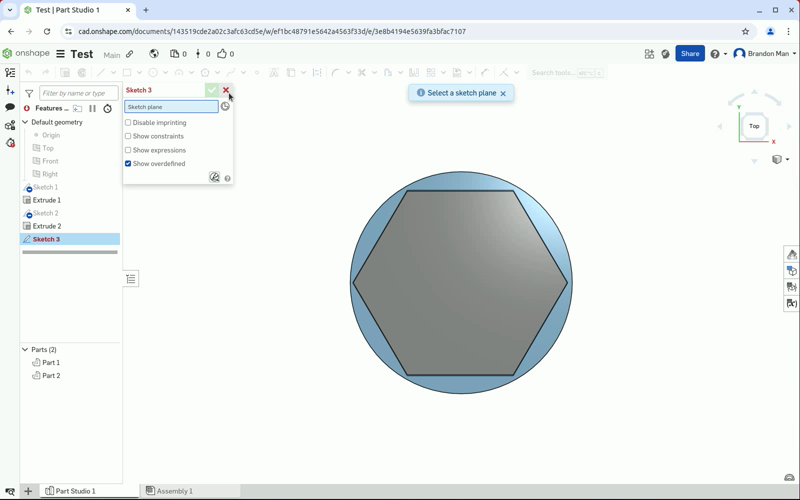
mouse_move(73, 150)
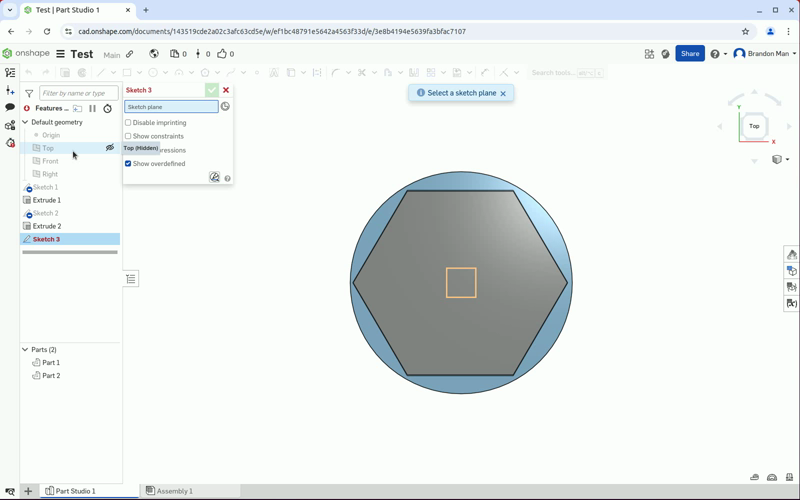
click(73, 150)
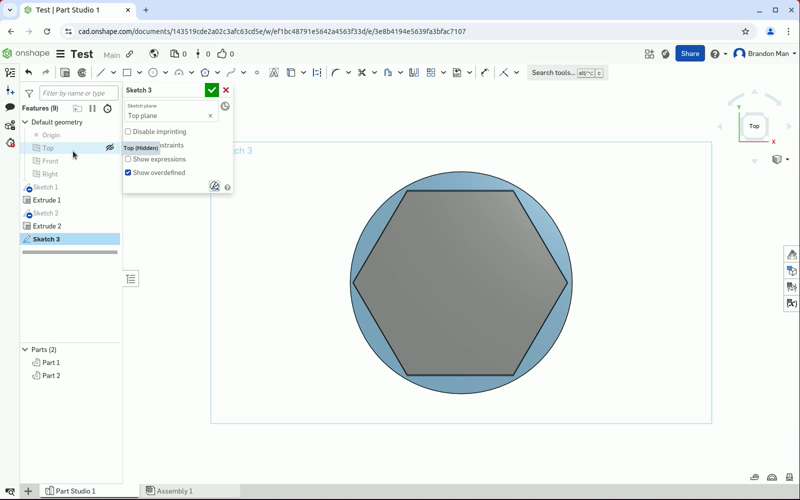
mouse_move(73, 352)
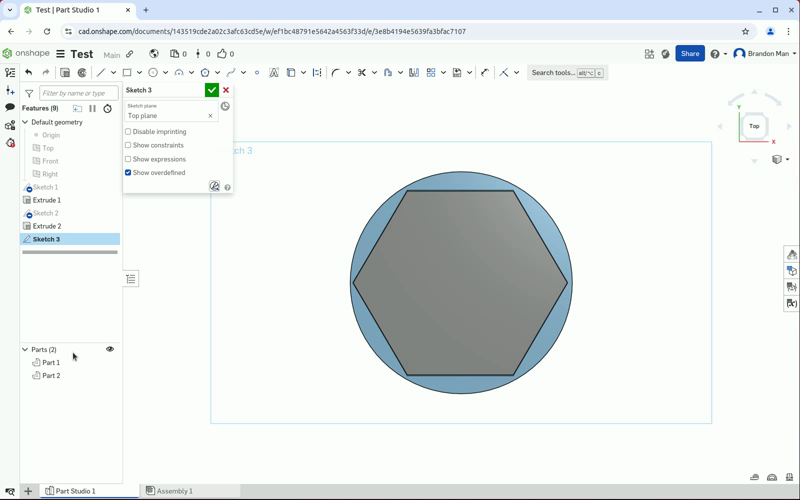
key(y)
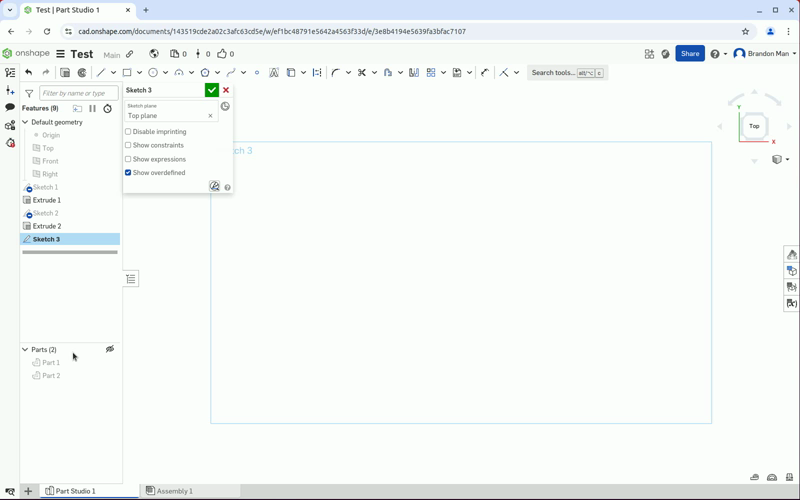
key(l)
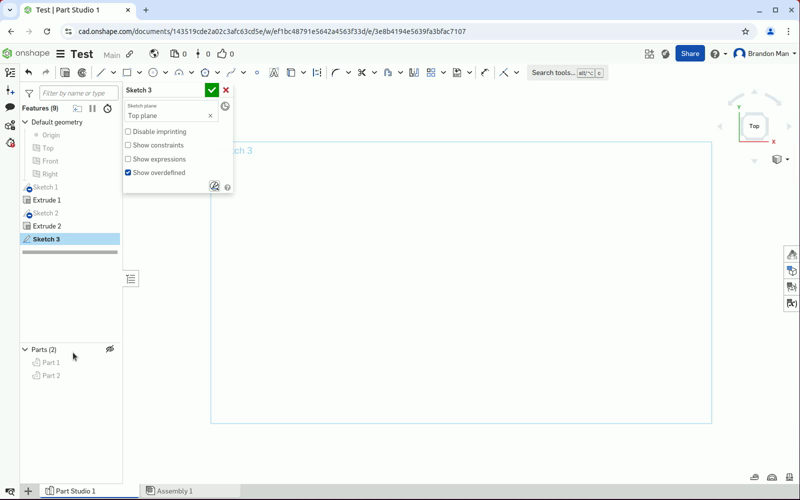
key_down(shift)
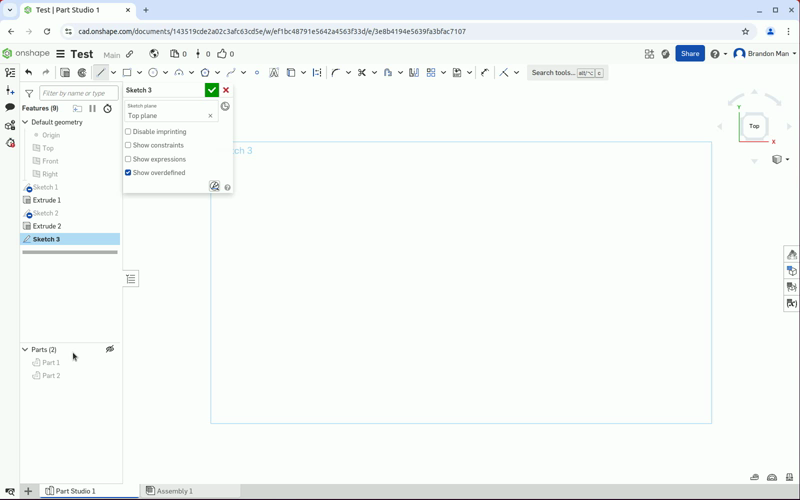
mouse_move(352, 282)
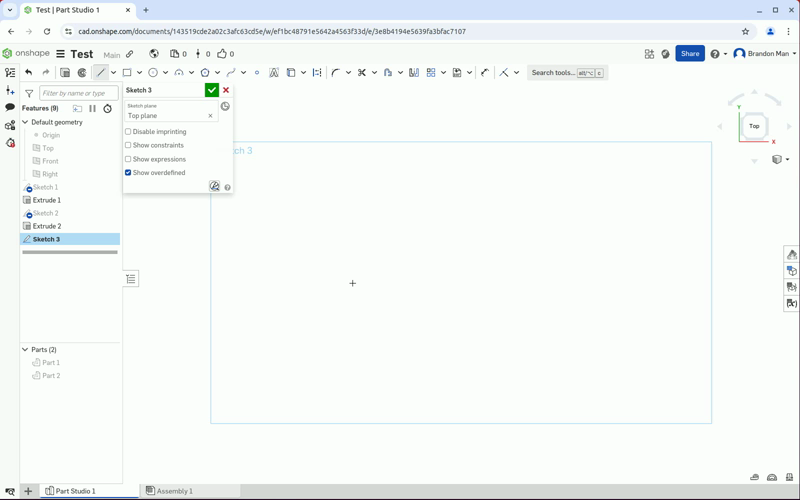
click(352, 282)
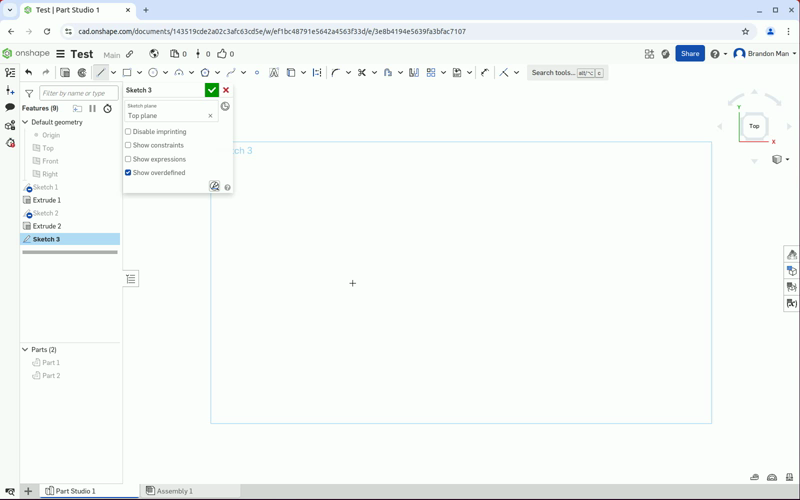
key_up(shift)
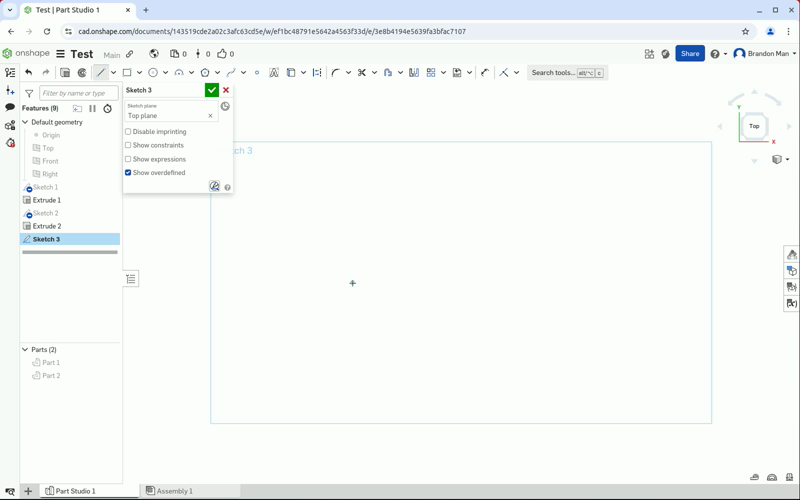
key_down(shift)
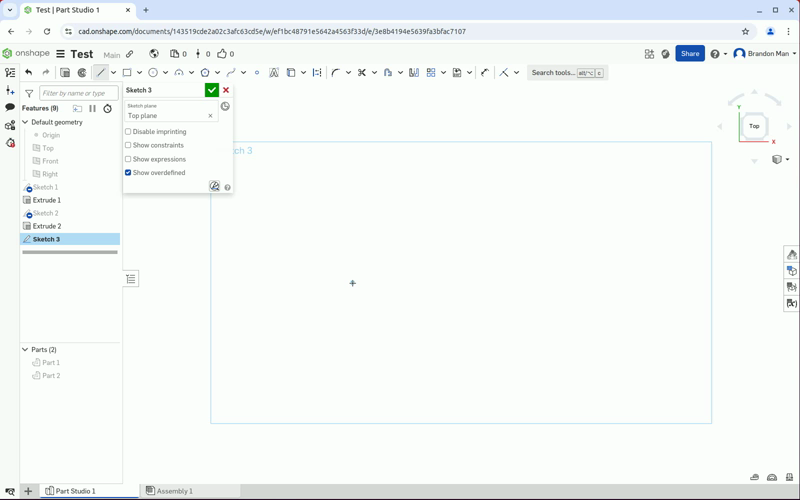
mouse_move(407, 375)
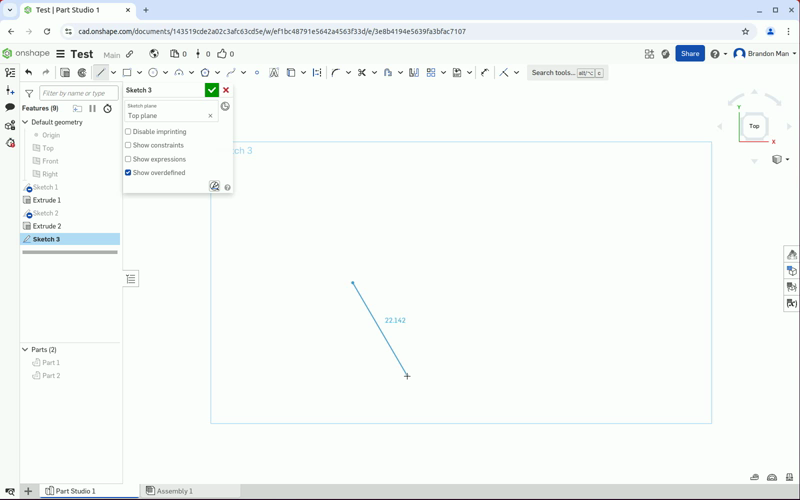
click(407, 375)
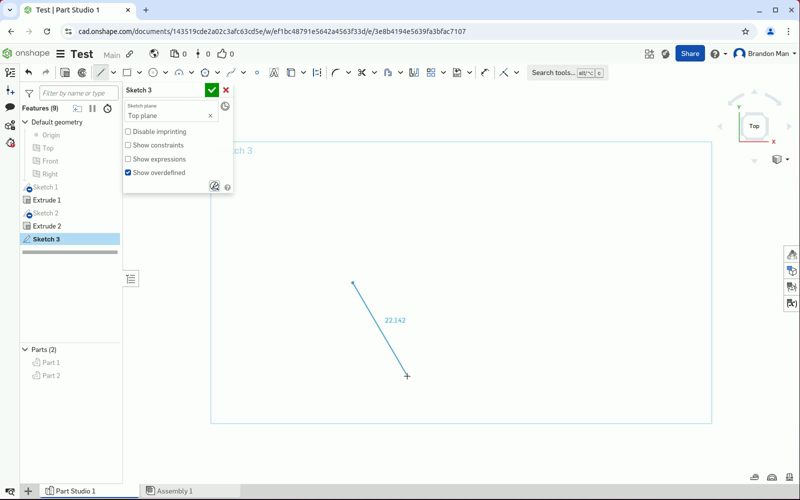
key_up(shift)
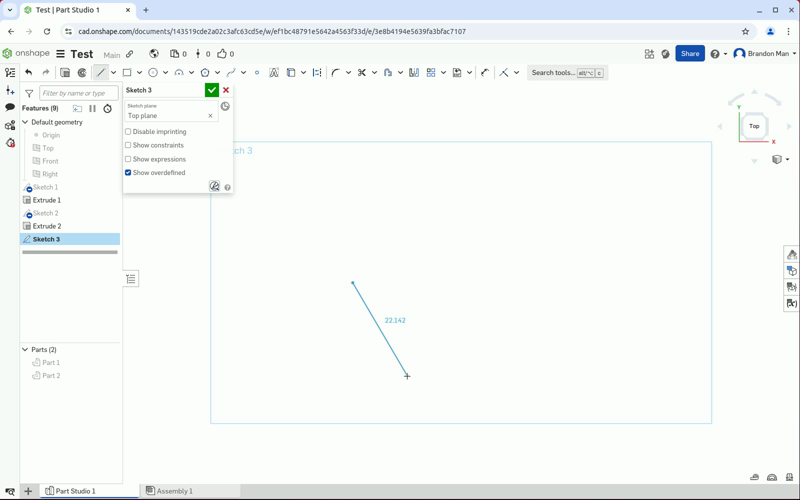
key_down(shift)
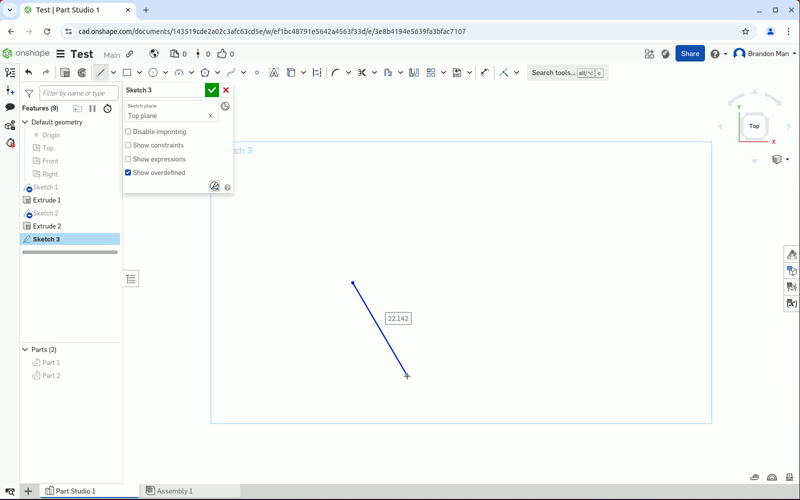
mouse_move(513, 375)
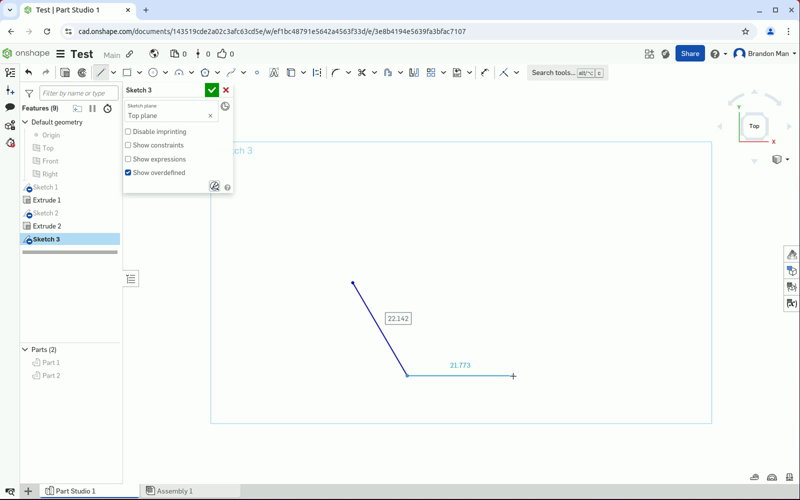
click(513, 375)
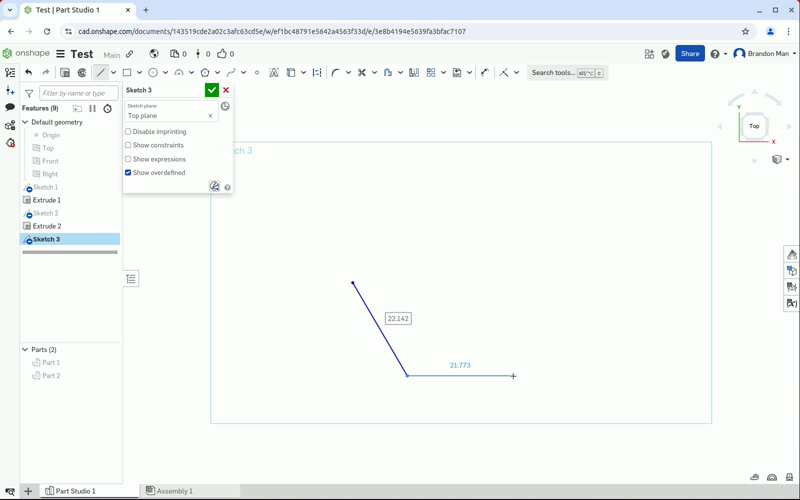
key_up(shift)
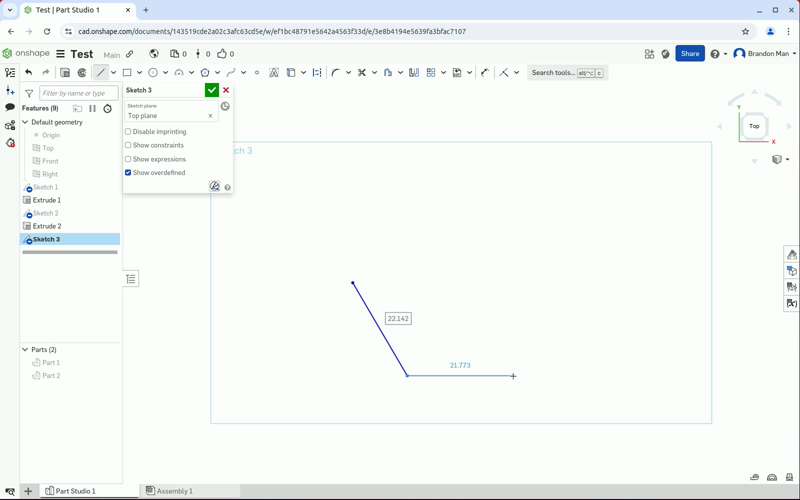
key_down(shift)
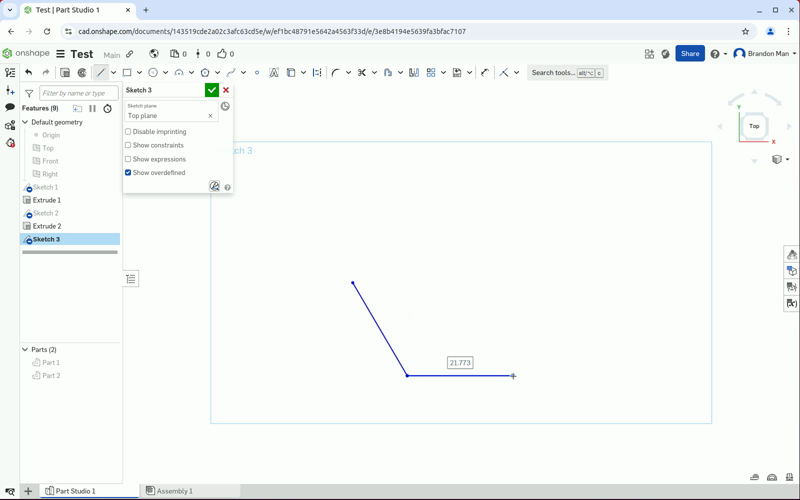
mouse_move(567, 282)
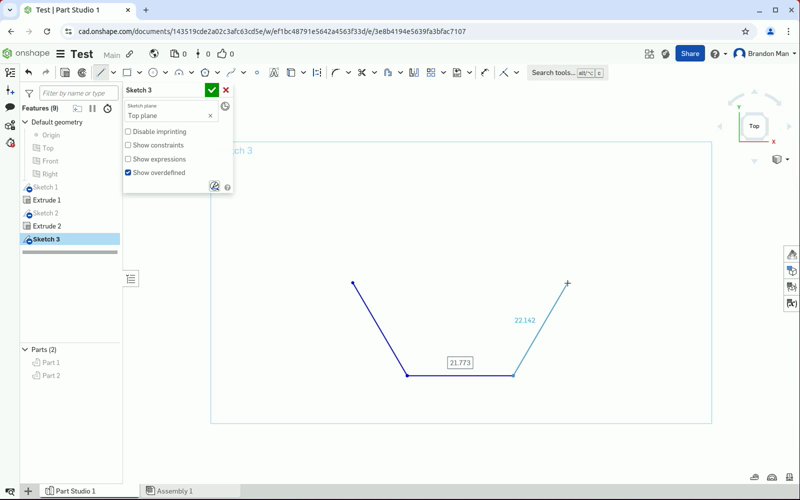
click(567, 282)
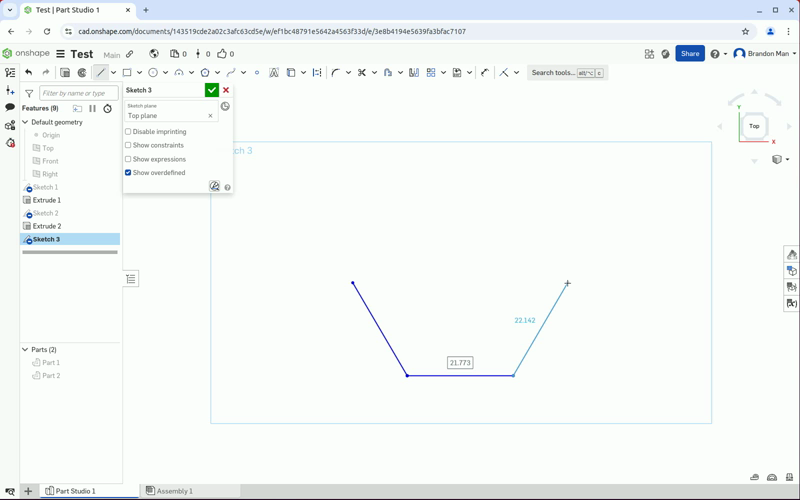
key_up(shift)
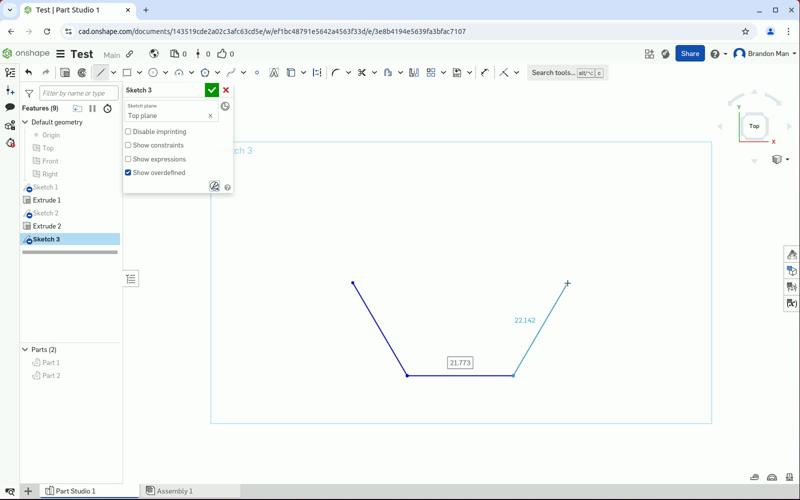
key_down(shift)
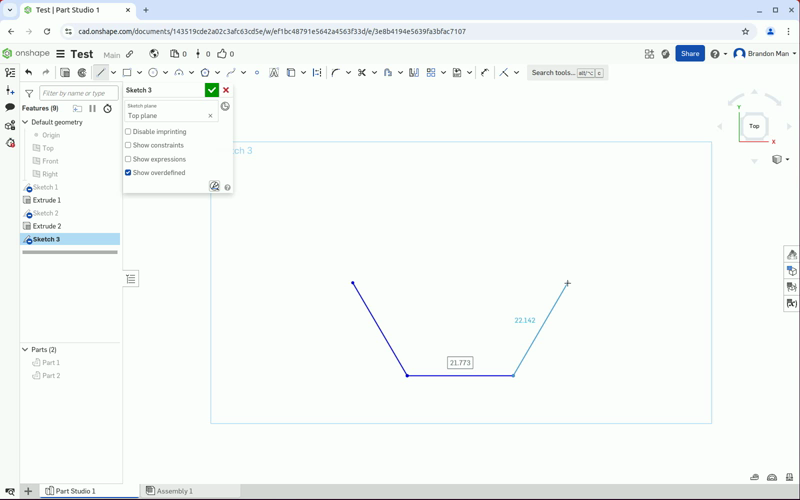
mouse_move(513, 190)
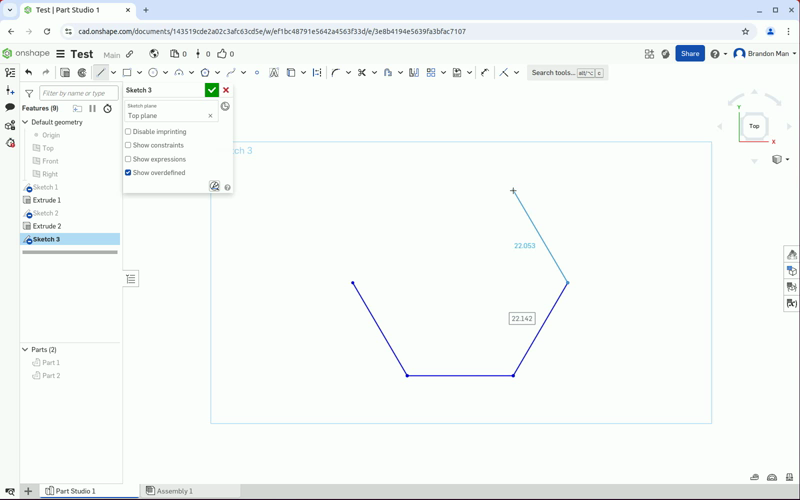
click(513, 190)
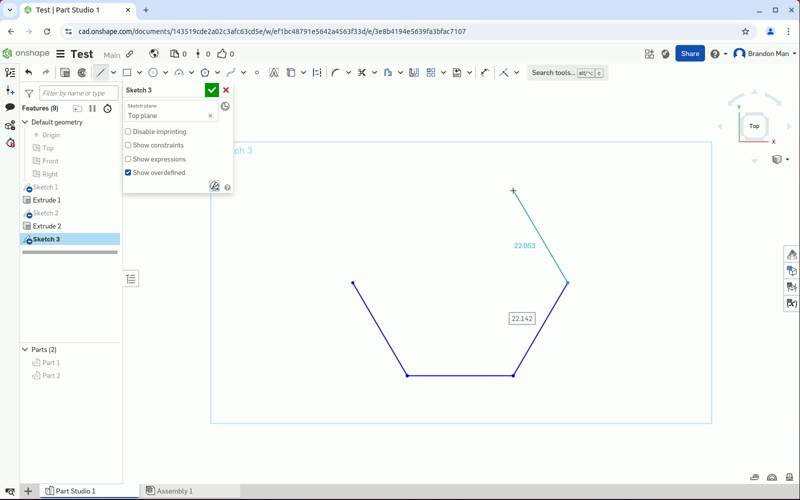
key_up(shift)
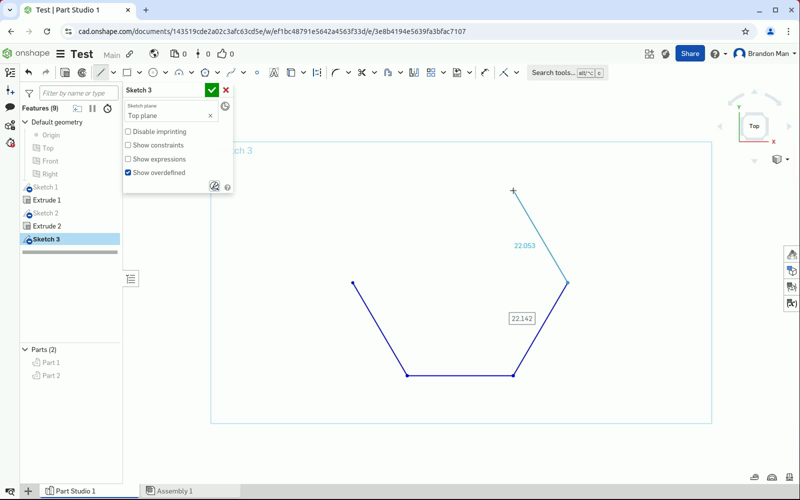
key_down(shift)
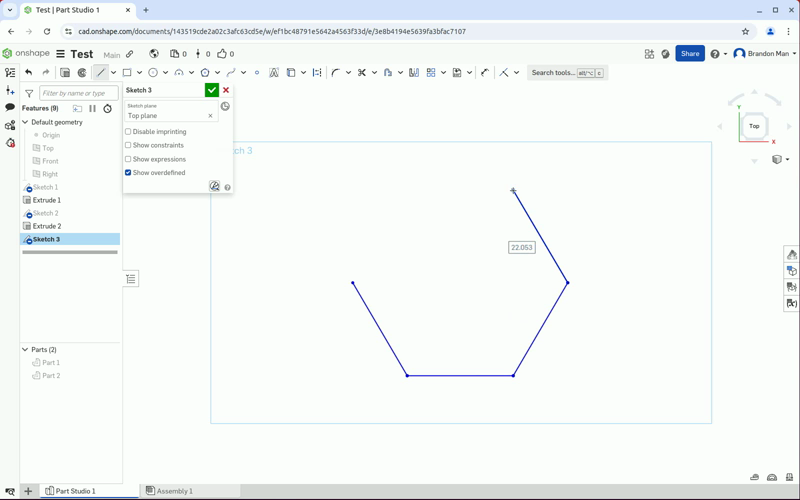
mouse_move(407, 190)
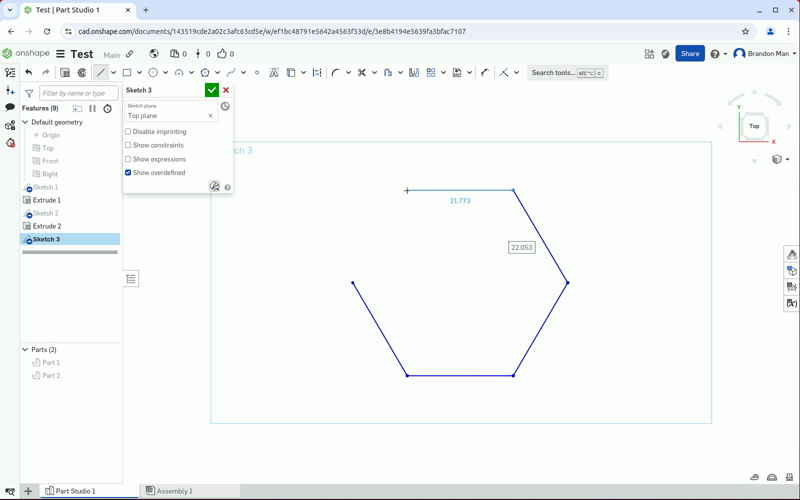
click(407, 190)
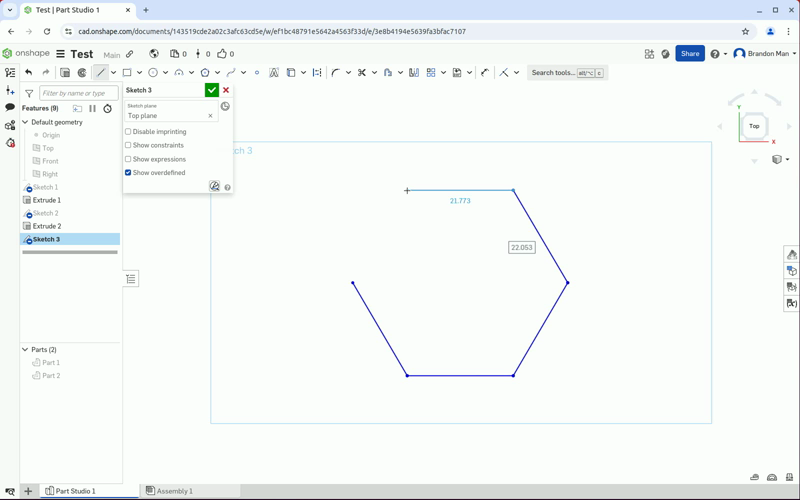
key_up(shift)
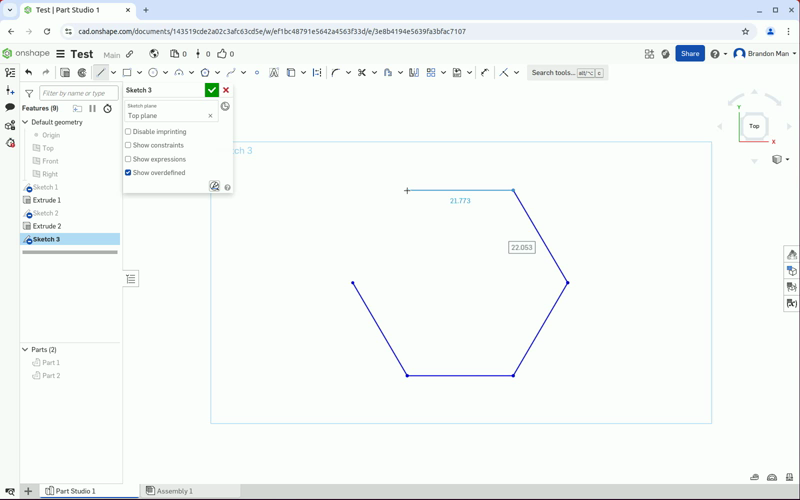
key_down(shift)
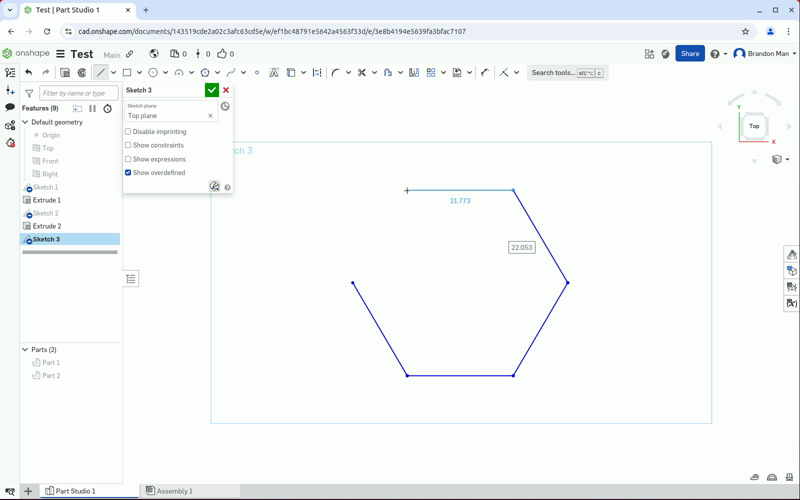
mouse_move(352, 282)
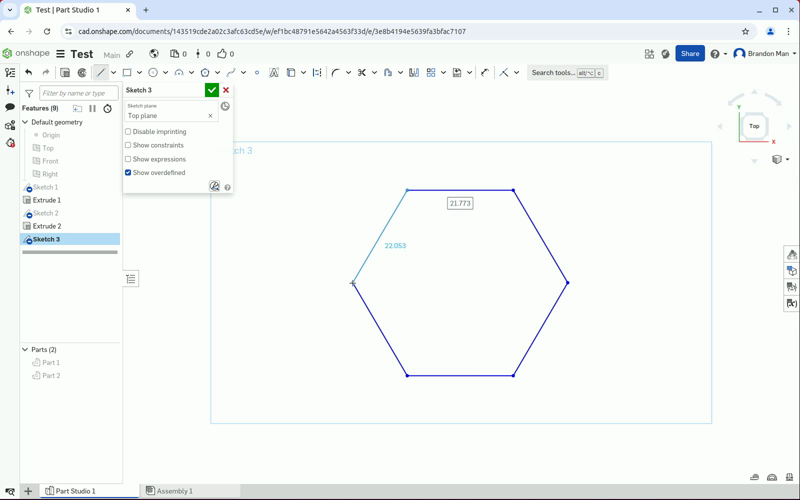
key_up(shift)
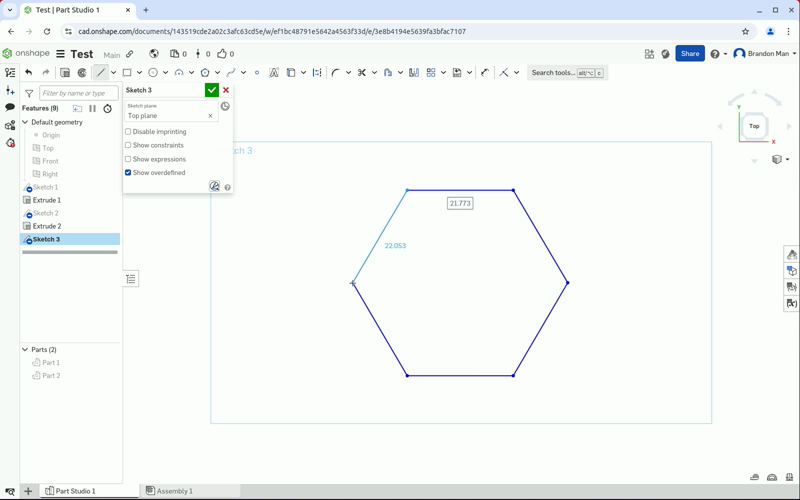
click(352, 282)
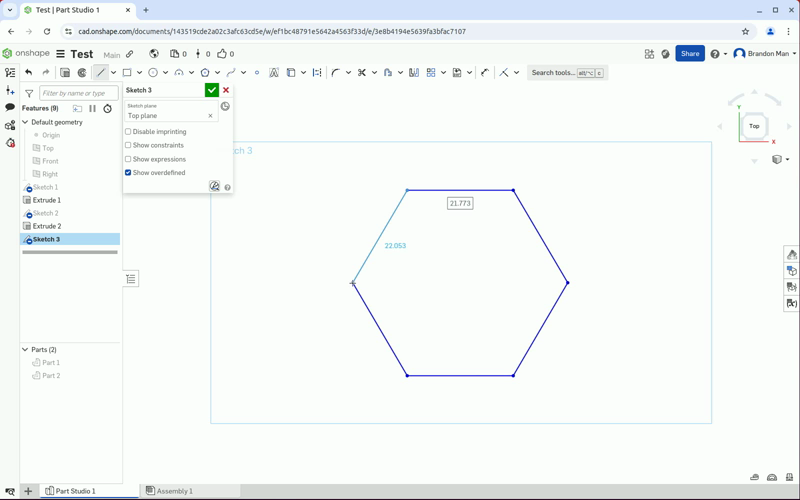
key(esc)
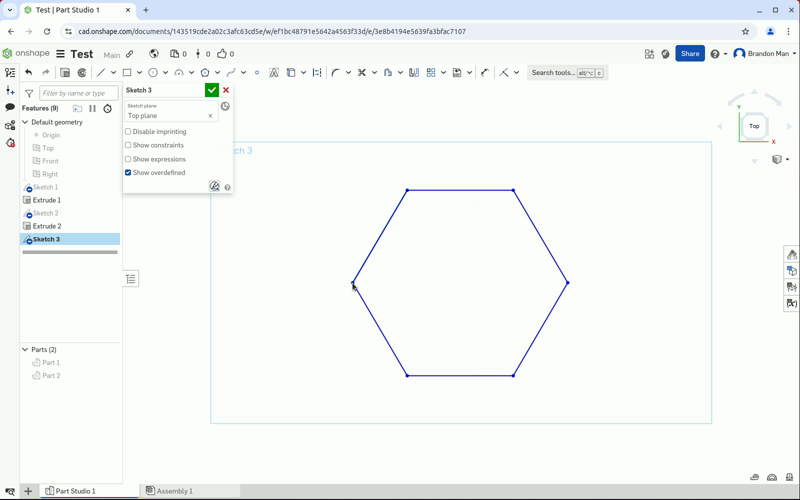
mouse_move(461, 312)
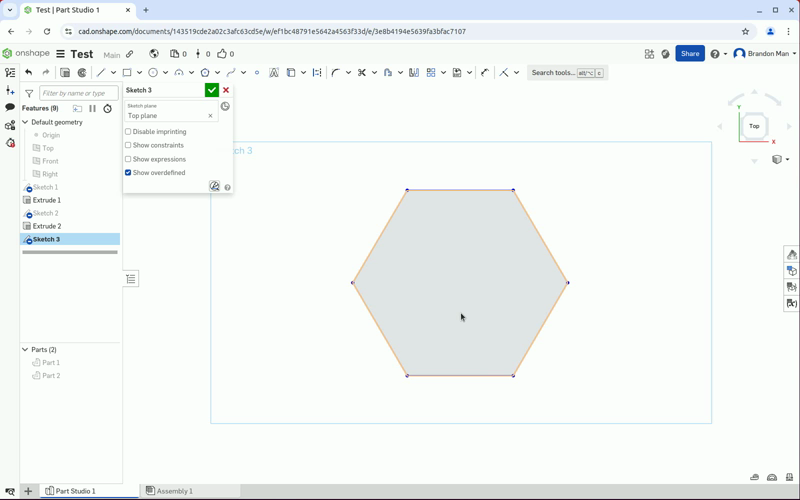
click(461, 312)
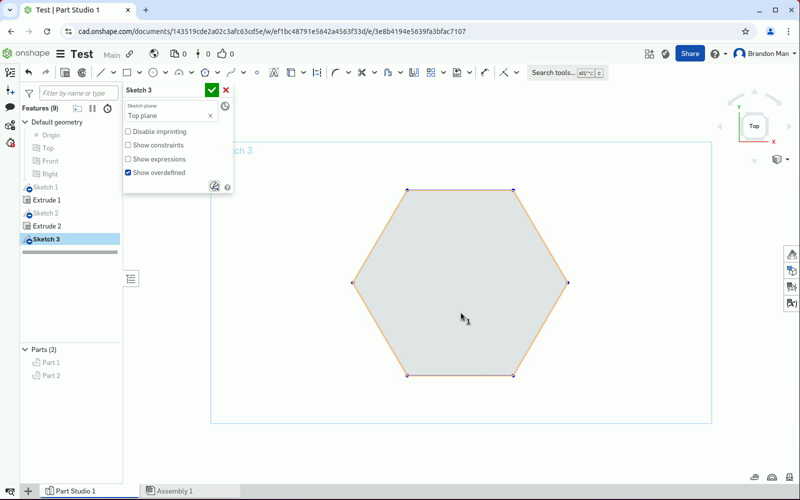
mouse_move(73, 352)
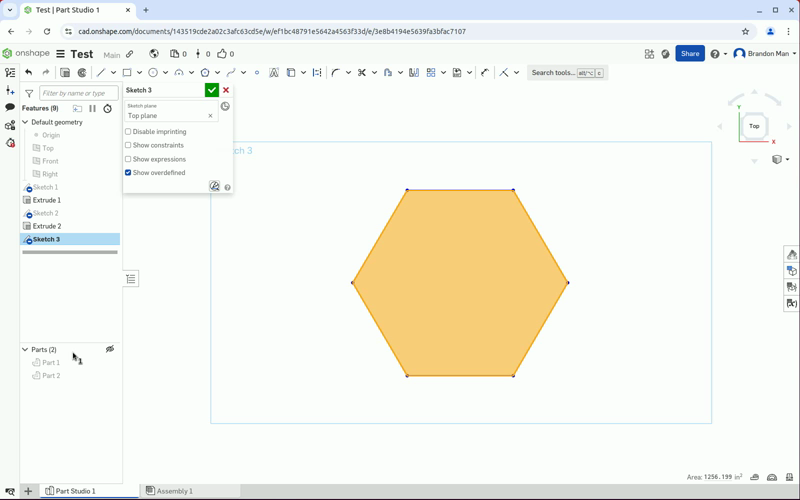
key(shift+y)
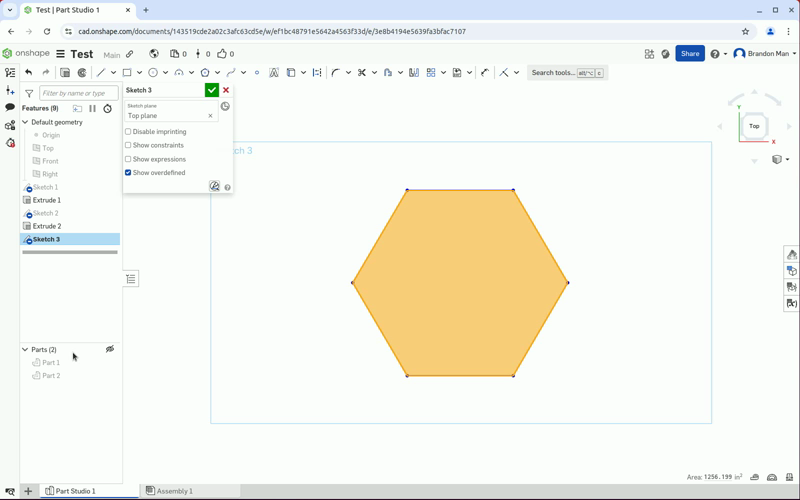
key(shift+e)
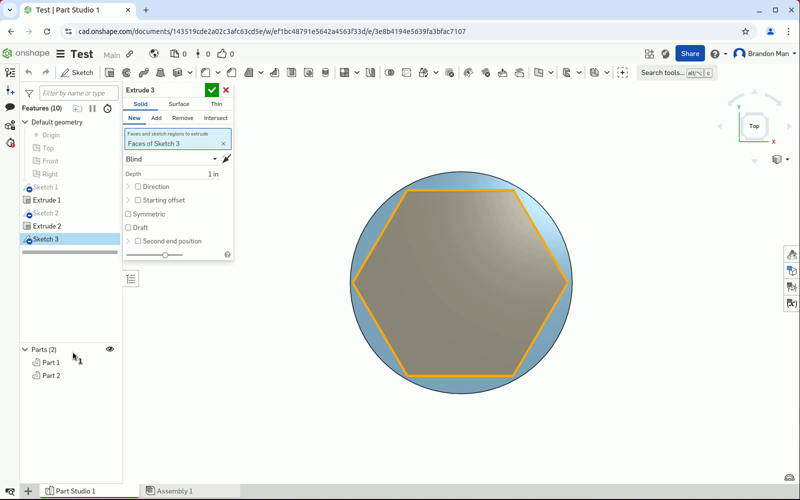
mouse_move(143, 106)
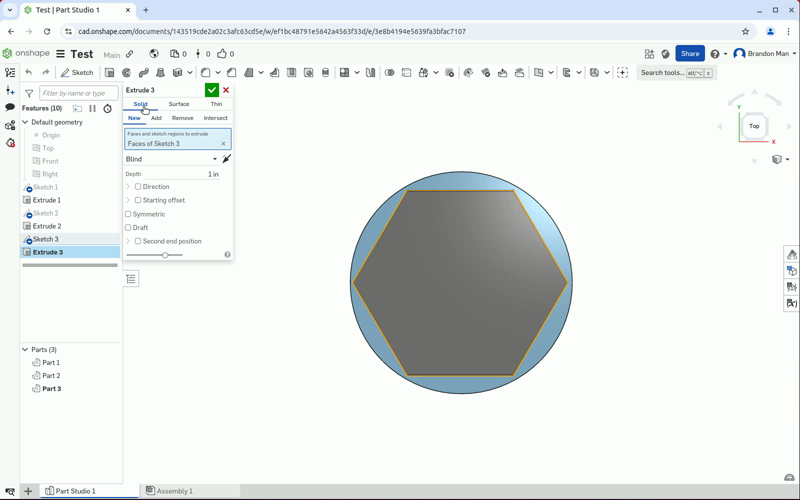
click(143, 106)
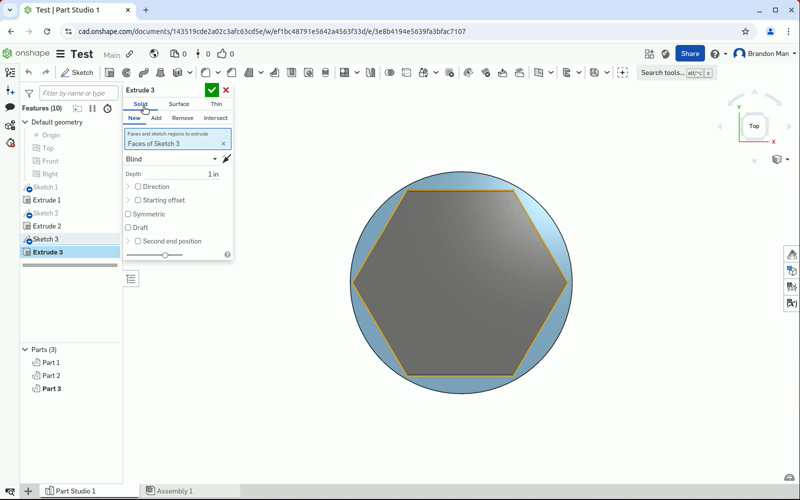
mouse_move(137, 120)
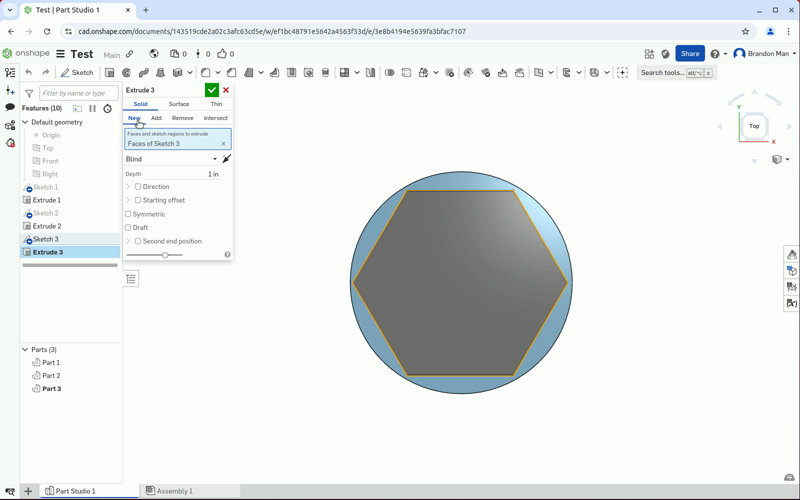
click(137, 120)
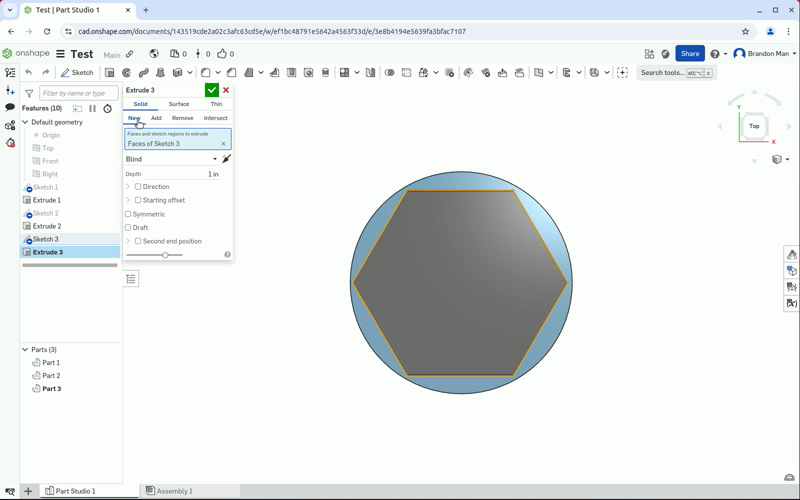
key(tab, 4)
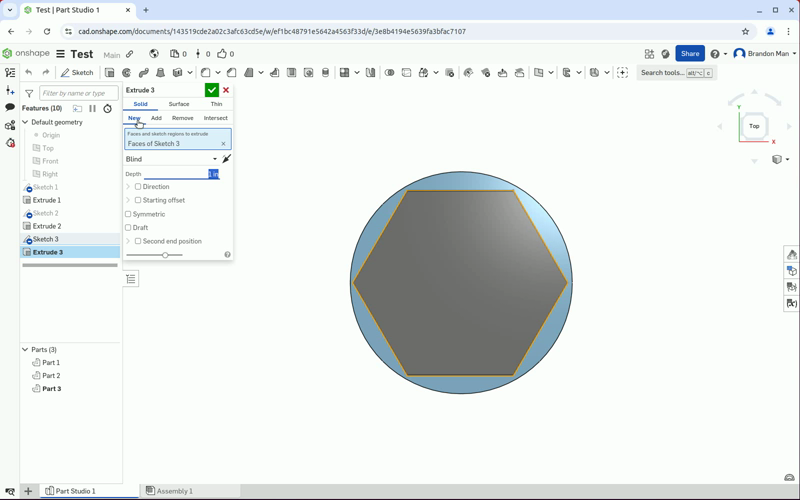
text(10.11)
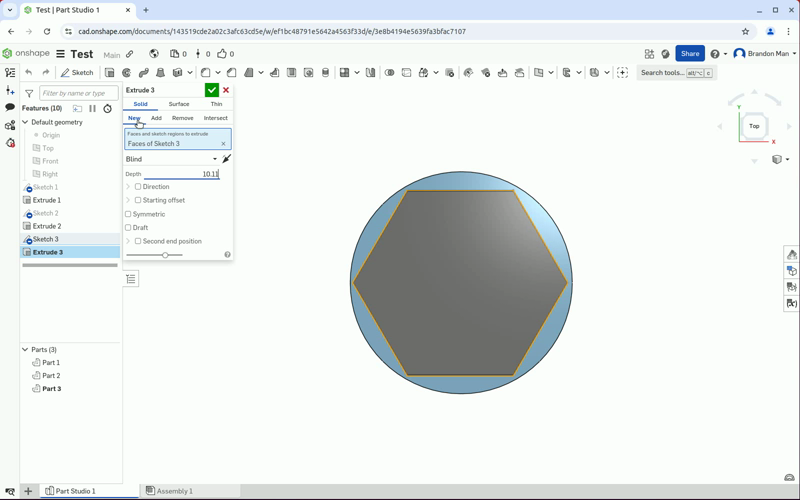
key(enter)
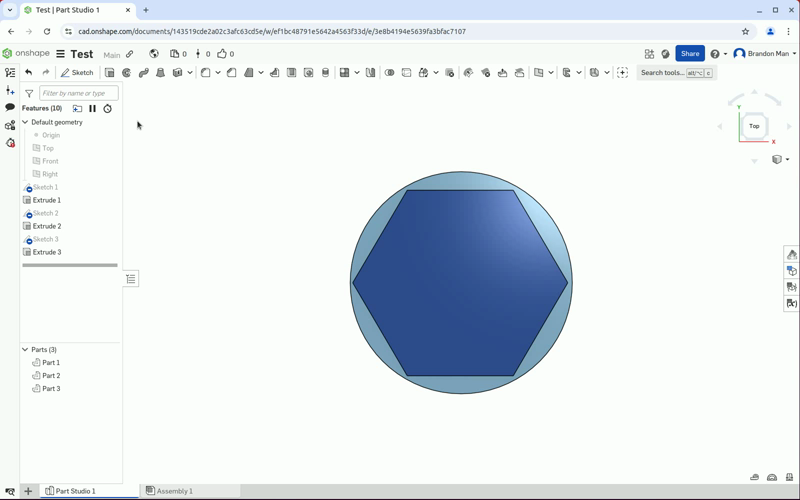
key(shift+h)
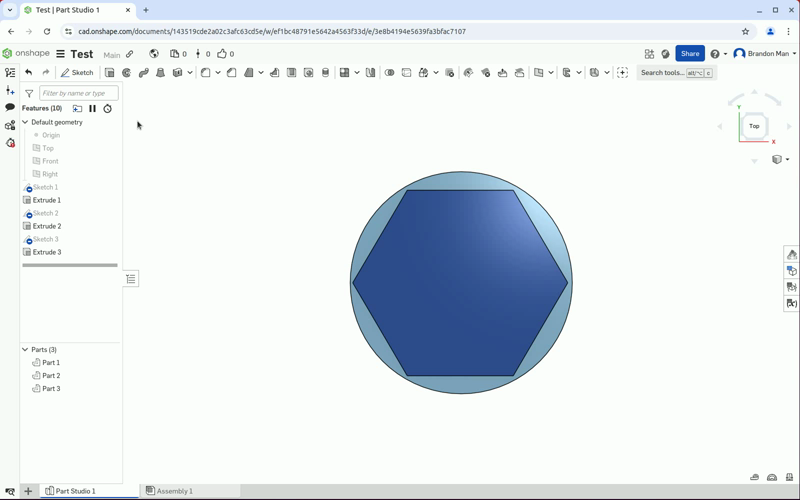
key(shift+h)
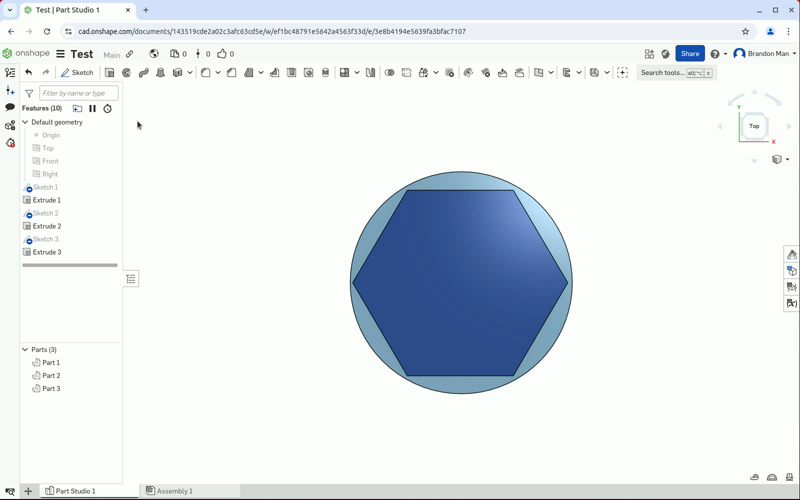
mouse_move(73, 189)
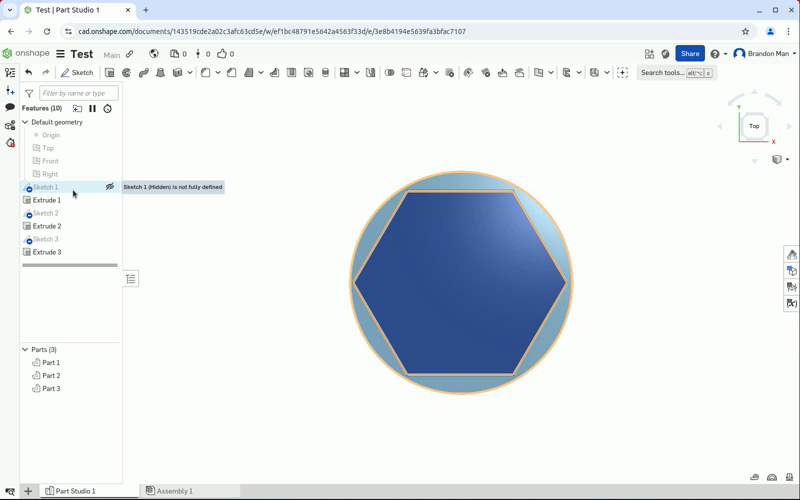
click(73, 189)
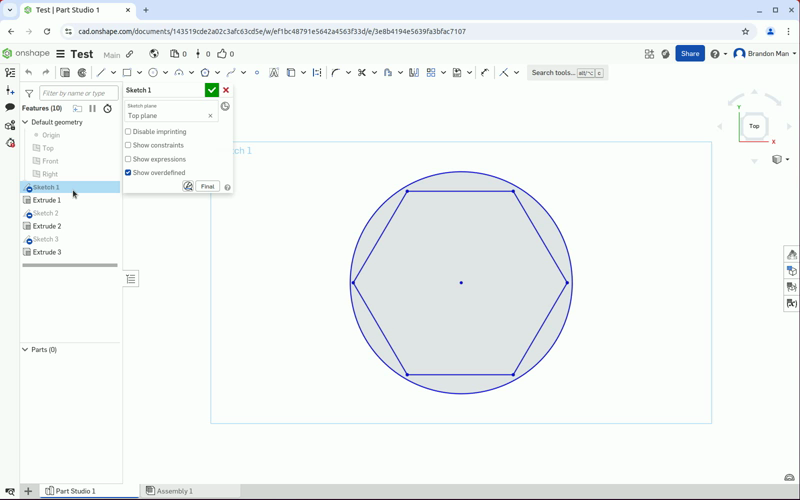
mouse_move(229, 92)
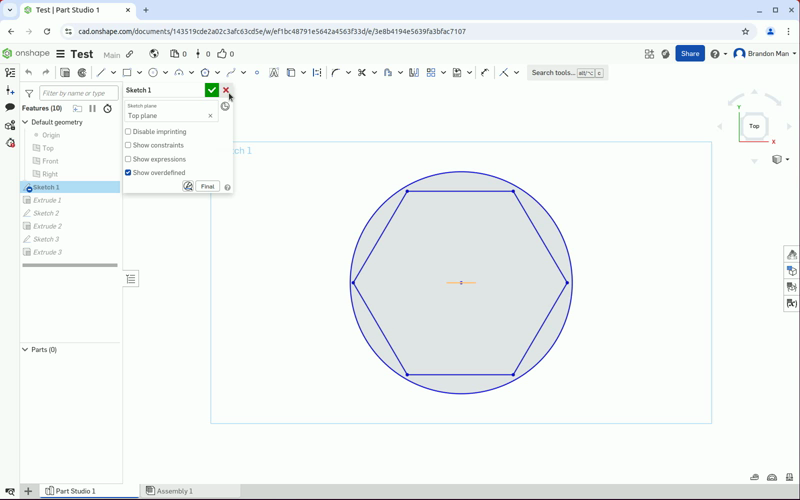
click(229, 92)
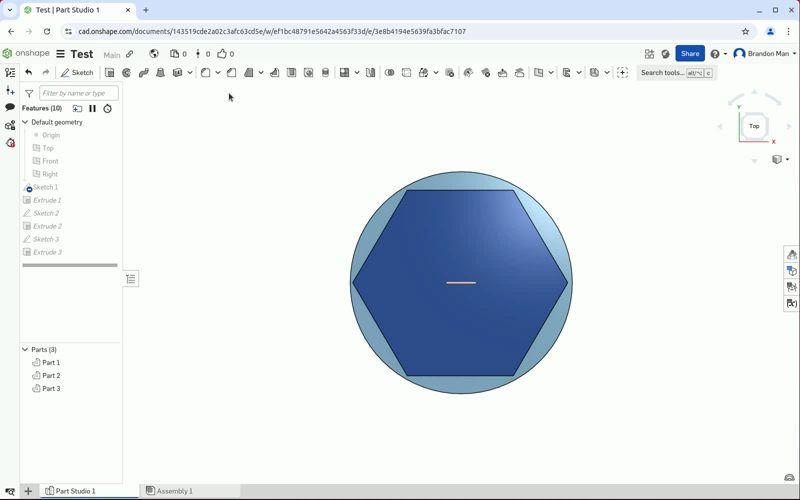
mouse_move(541, 75)
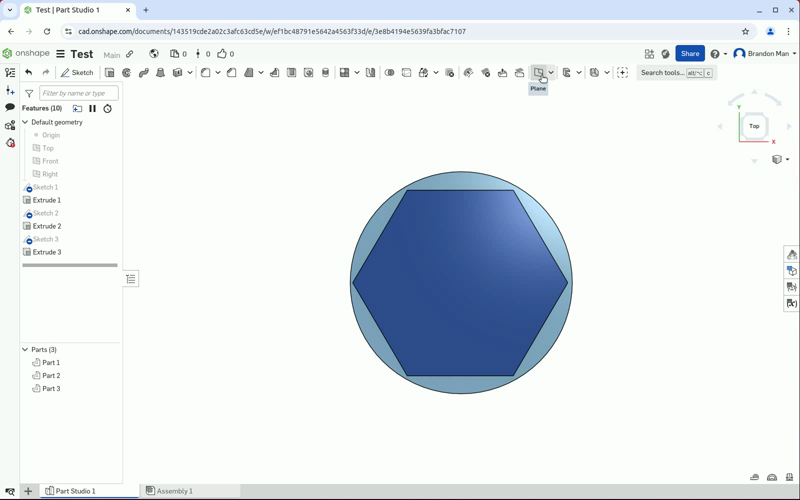
click(541, 75)
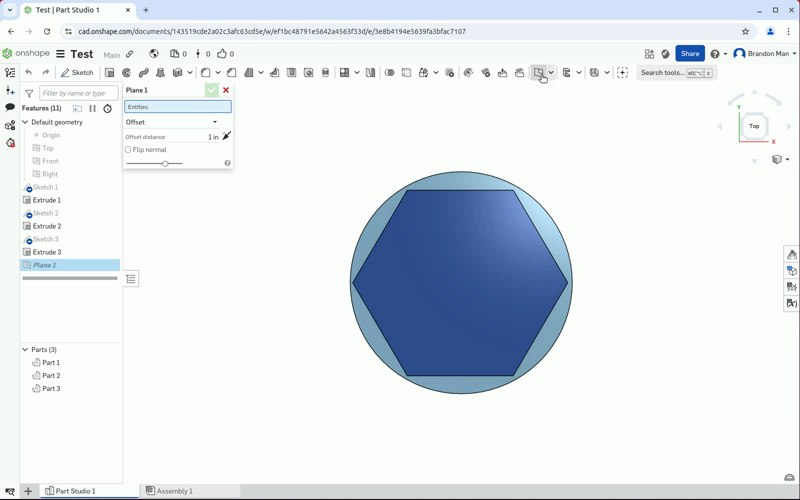
mouse_move(73, 150)
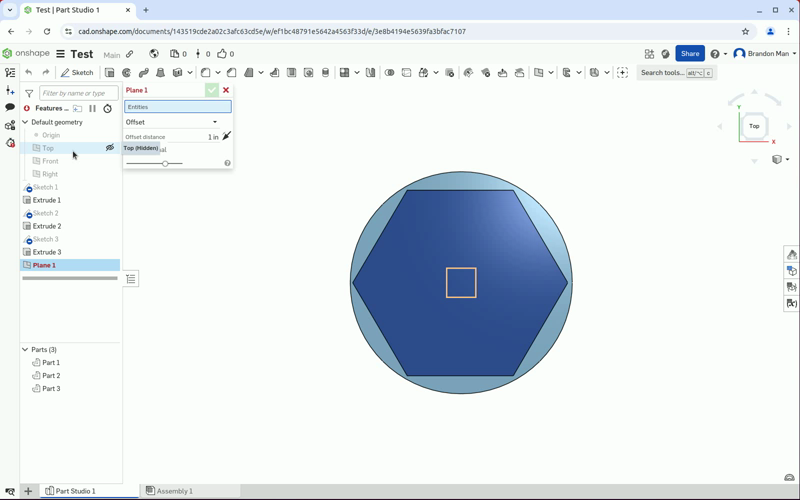
click(73, 150)
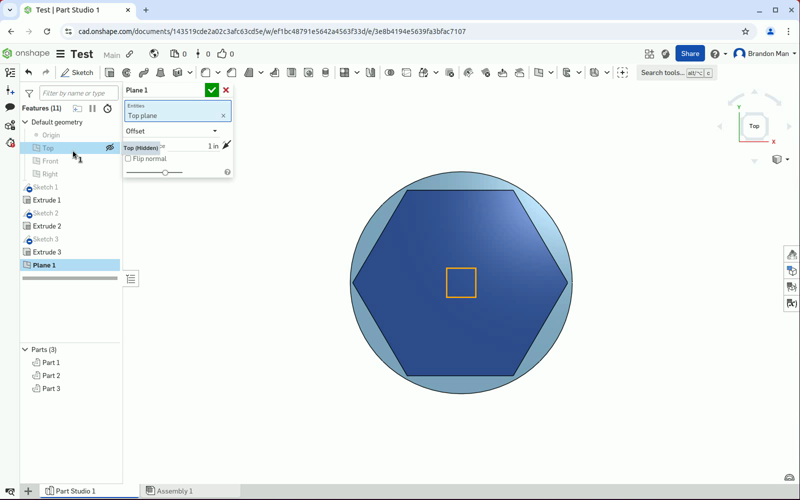
key(tab, 2)
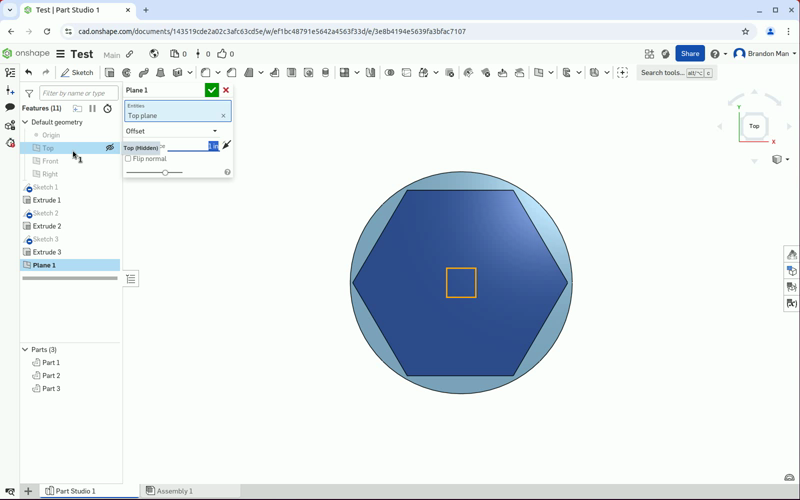
text(10.106)
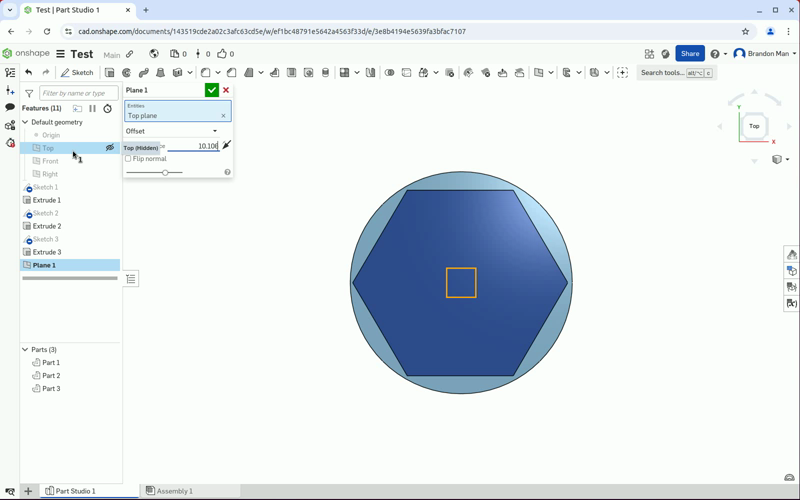
key(enter, 2)
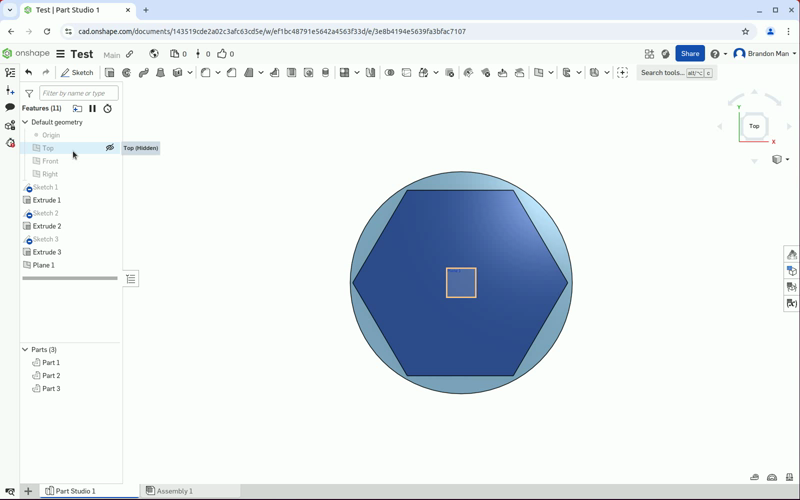
key(shift+s)
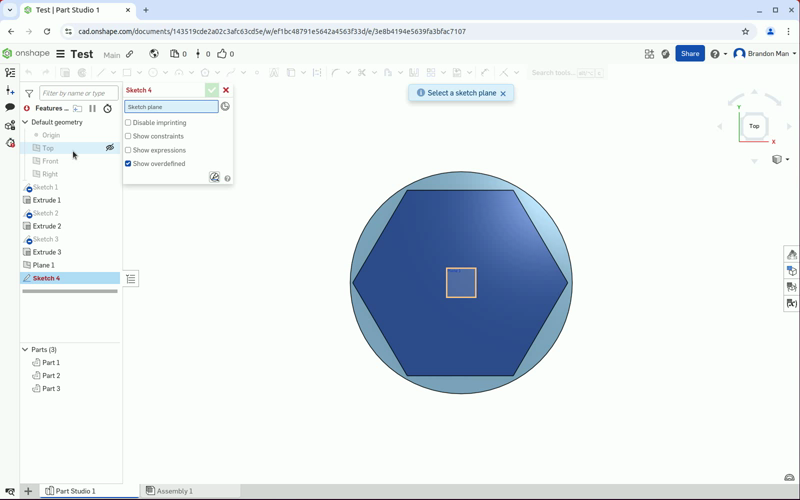
mouse_move(73, 267)
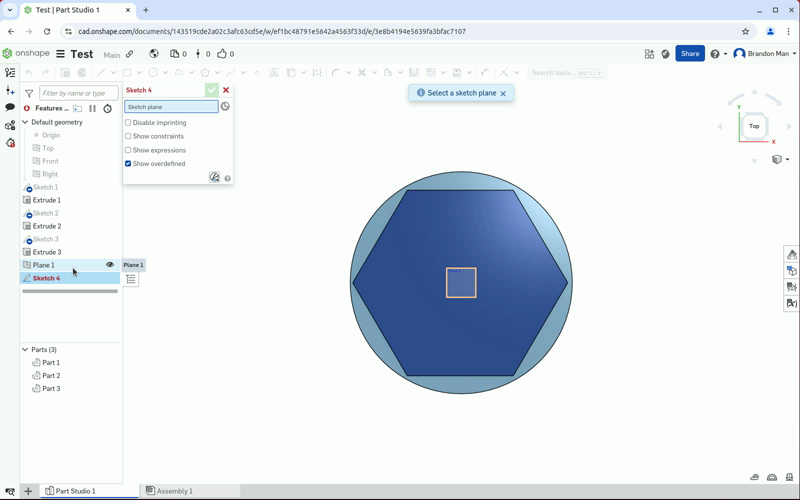
click(73, 267)
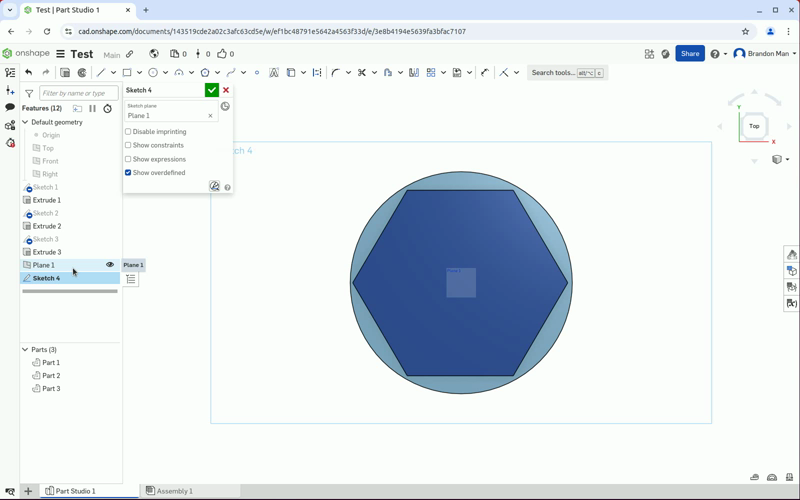
mouse_move(73, 352)
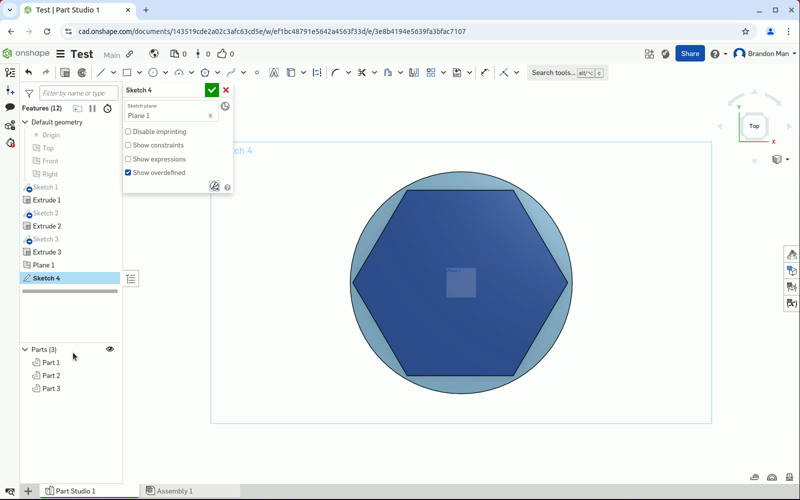
key(y)
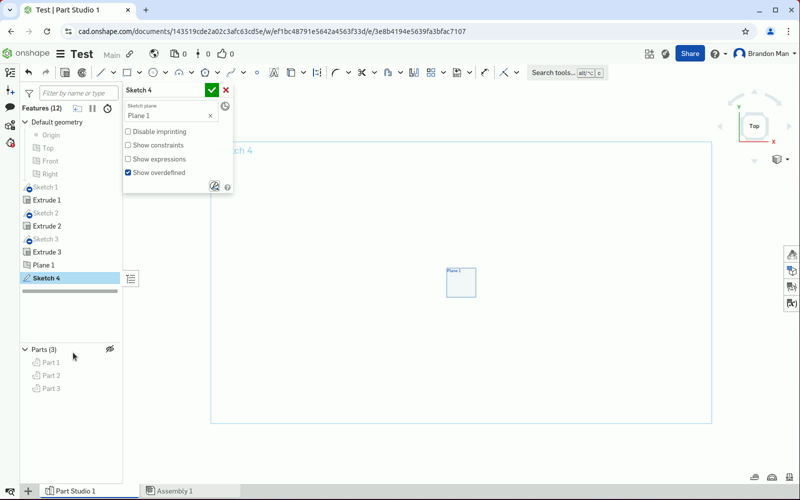
key(c)
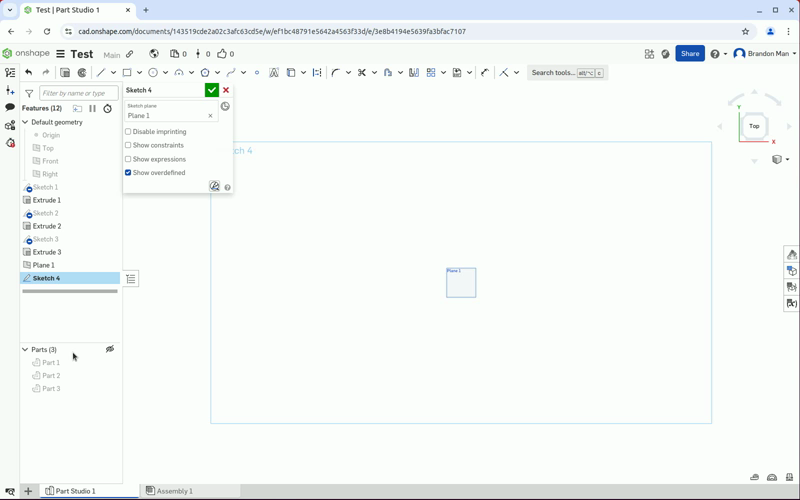
key_down(shift)
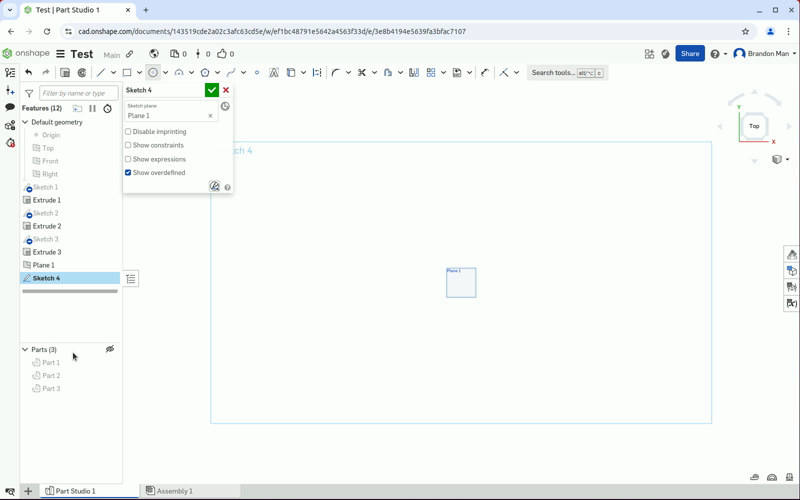
mouse_move(460, 282)
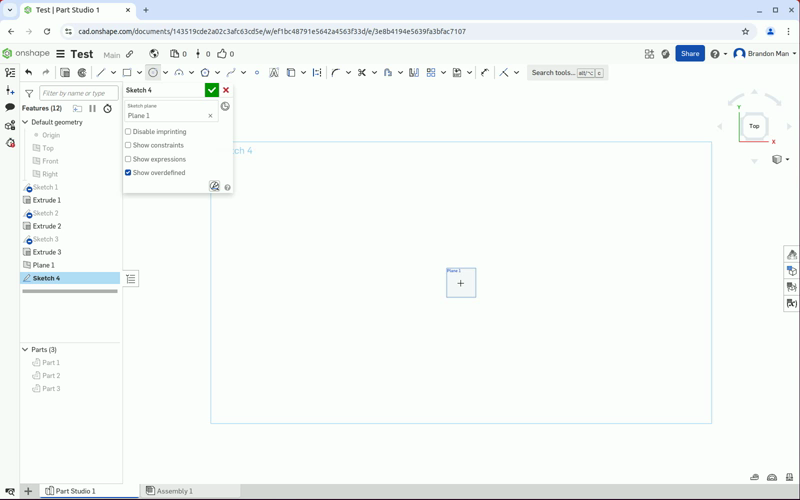
click(460, 282)
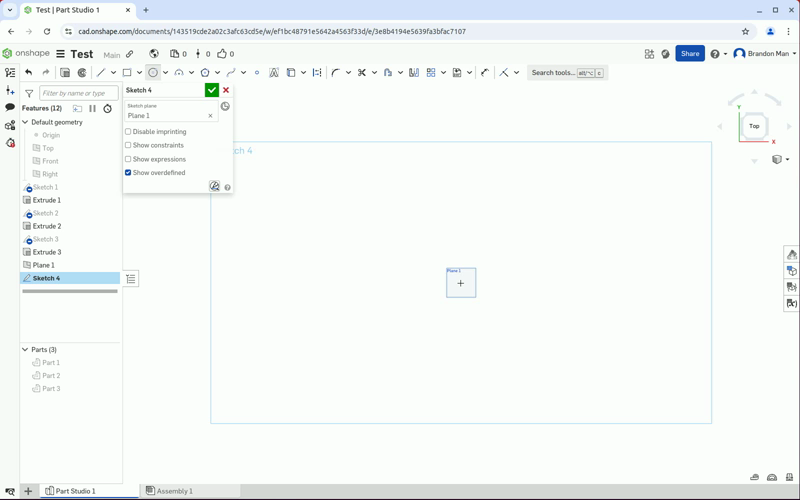
key_up(shift)
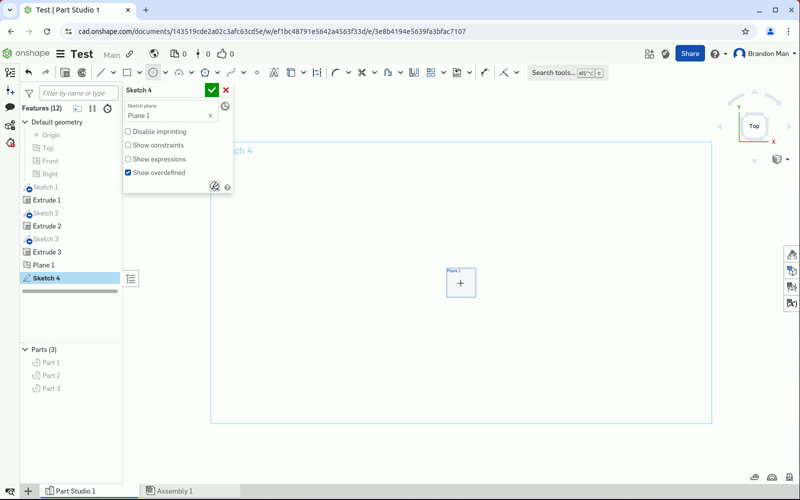
mouse_move(533, 282)
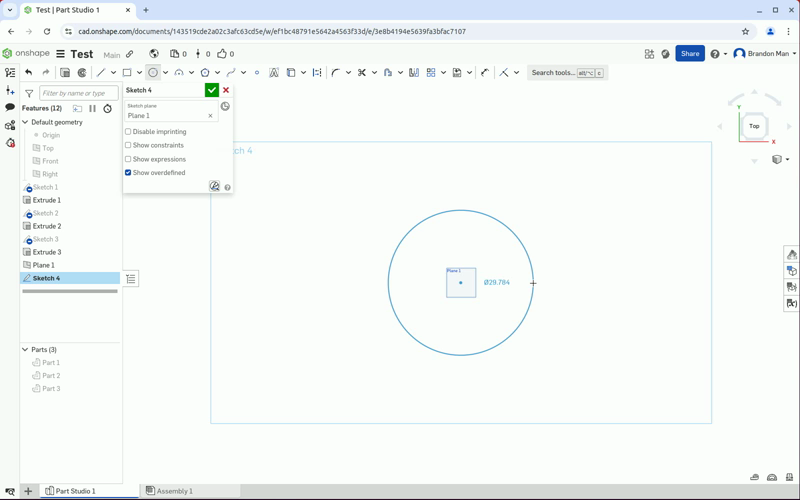
click(533, 282)
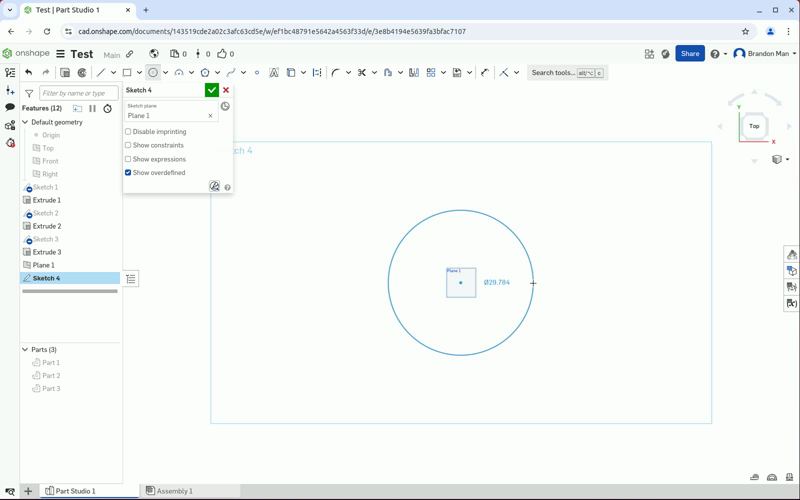
key(esc)
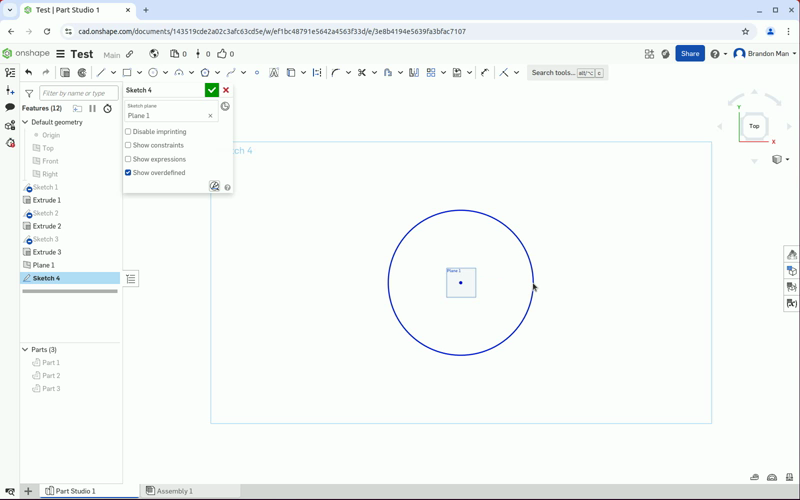
mouse_move(475, 308)
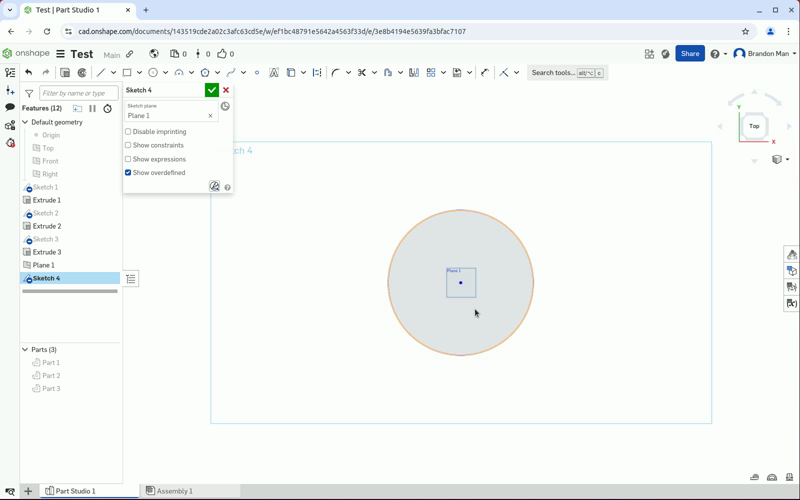
click(475, 308)
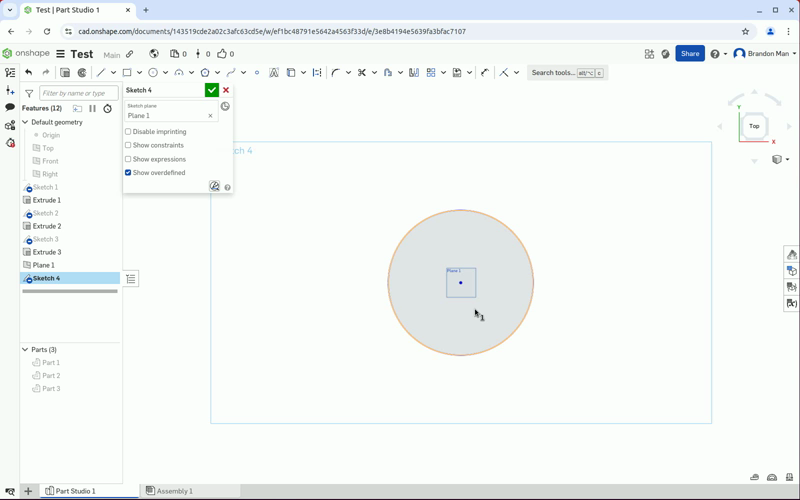
mouse_move(73, 352)
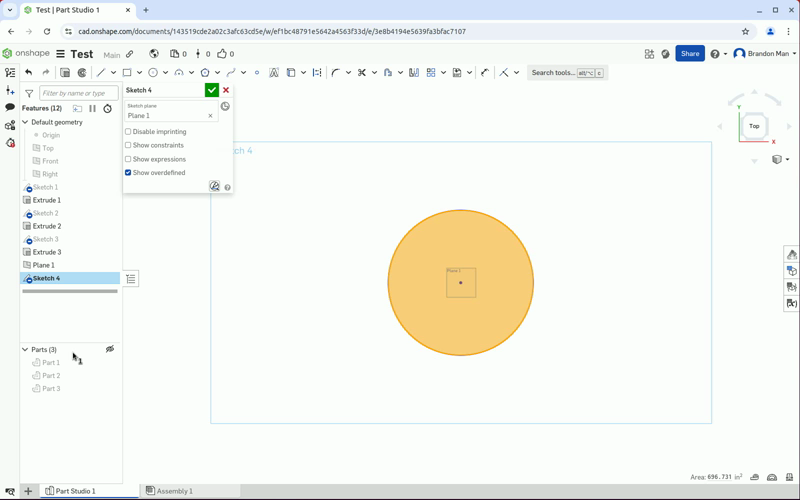
key(shift+y)
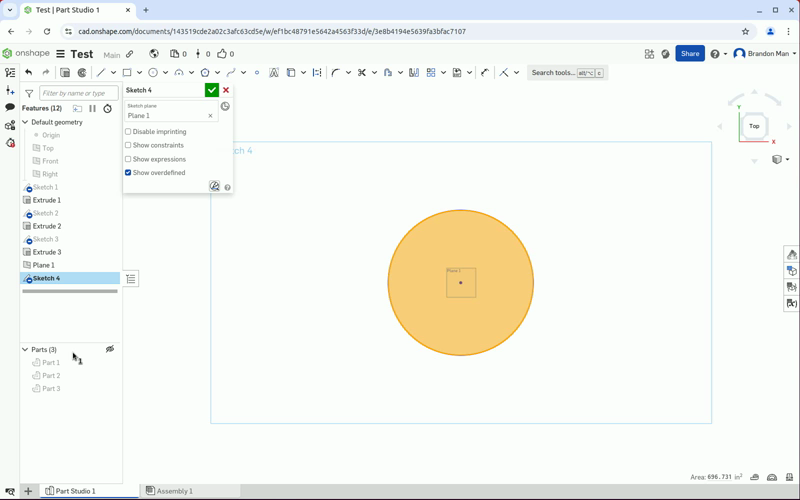
key(shift+e)
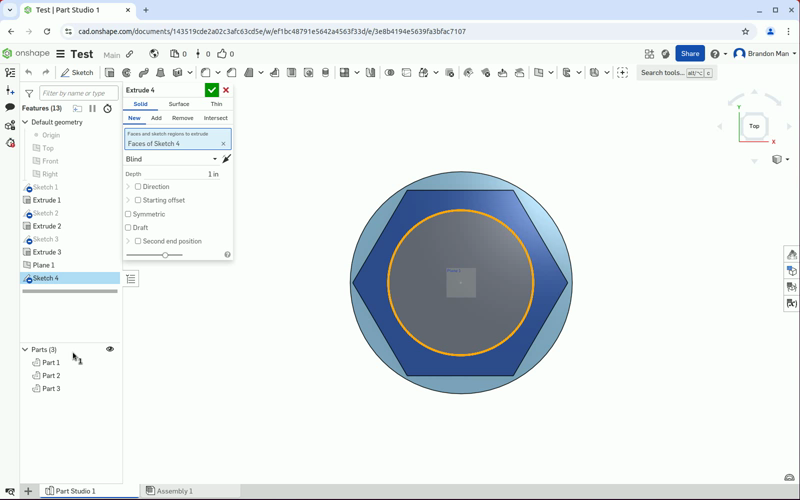
mouse_move(143, 106)
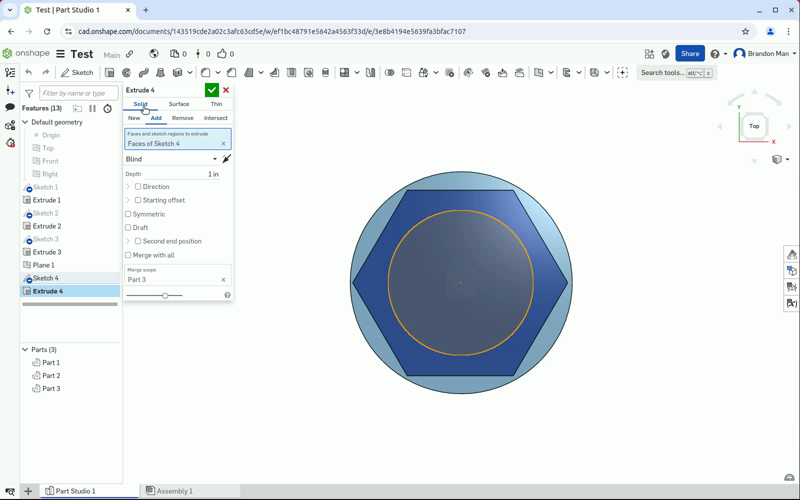
click(143, 106)
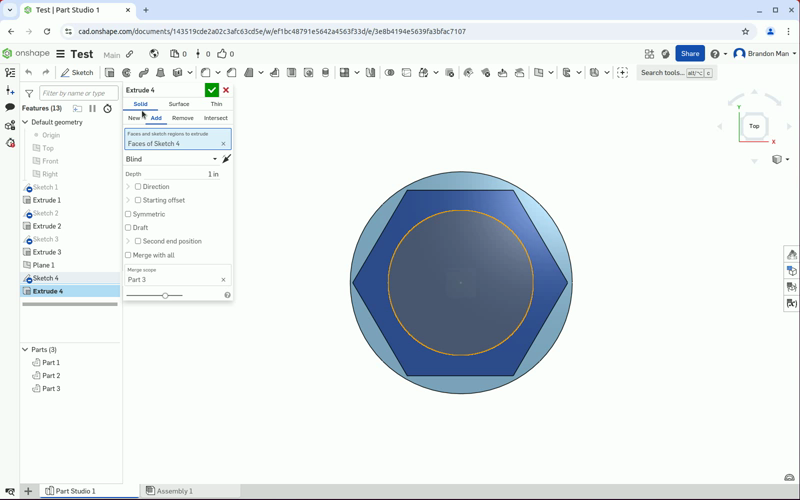
mouse_move(137, 120)
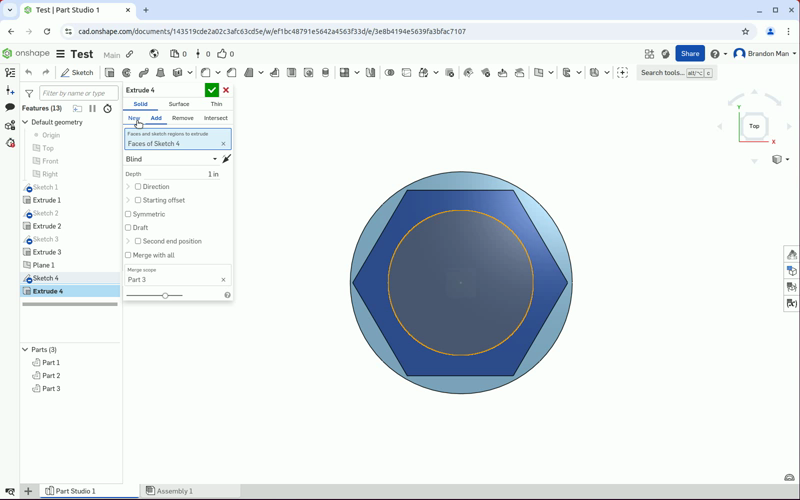
click(137, 120)
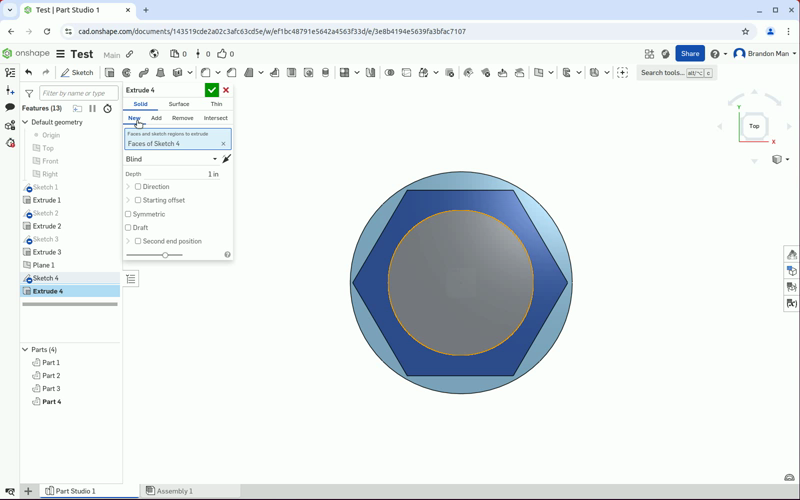
key(tab, 4)
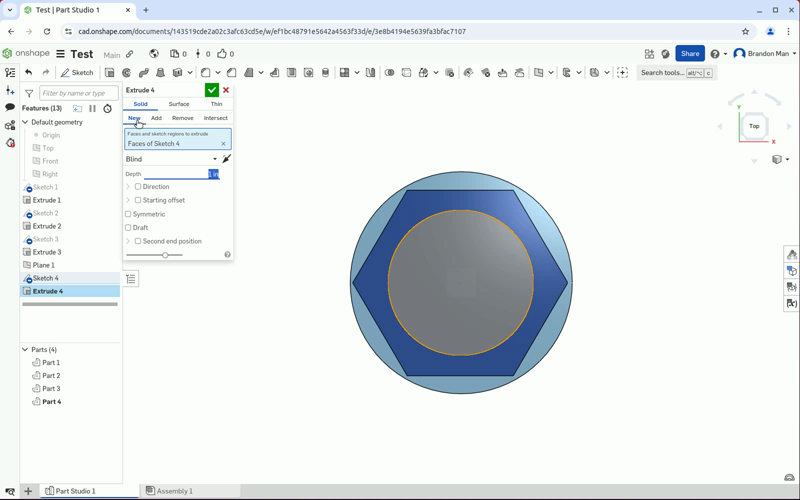
text(4.092)
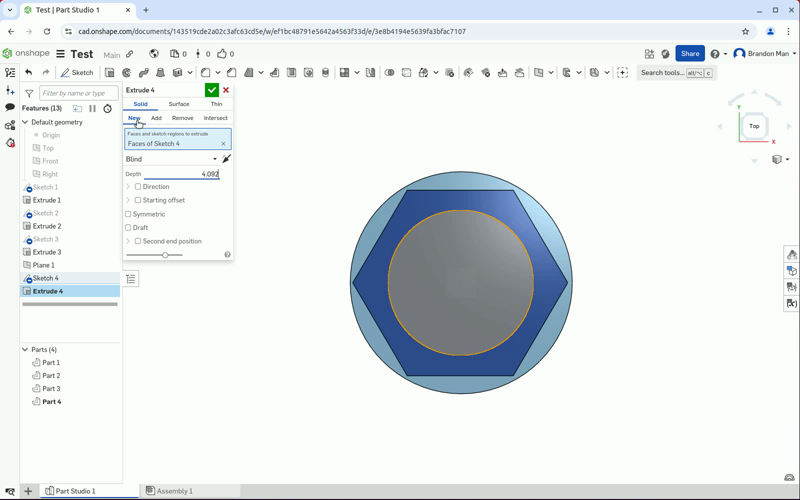
key(enter)
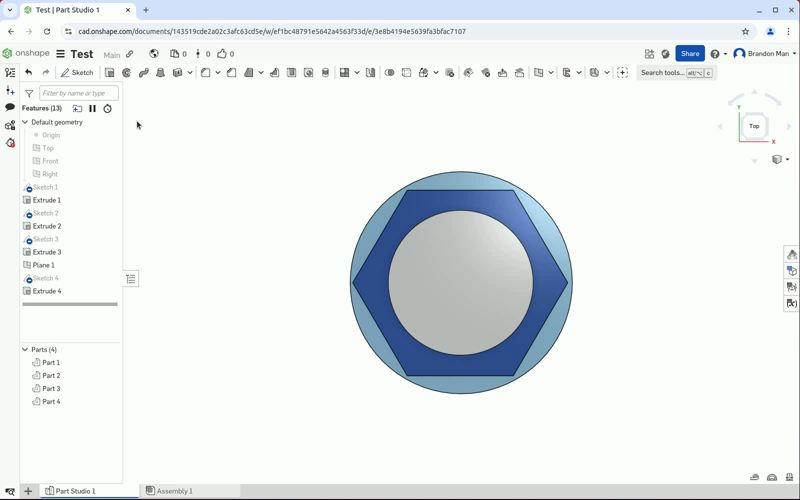
key(shift+h)
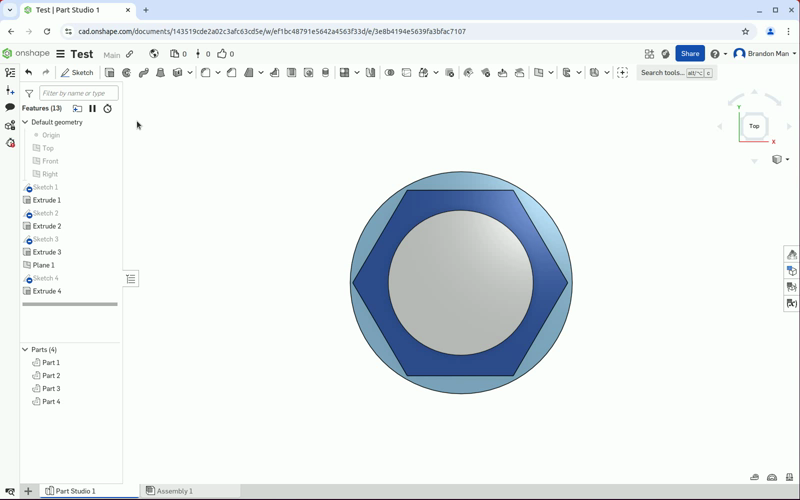
key(shift+h)
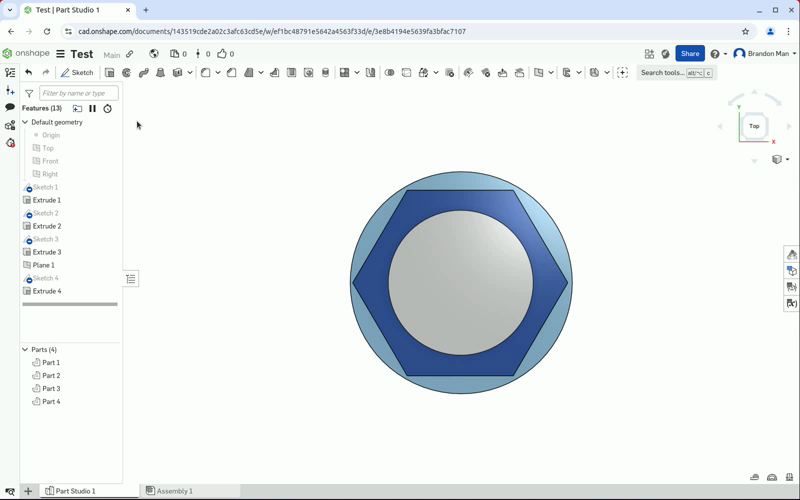
mouse_move(73, 189)
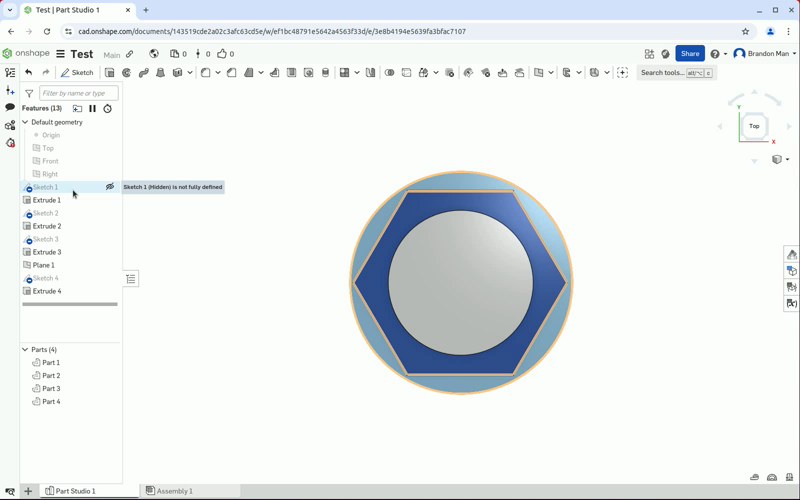
click(73, 189)
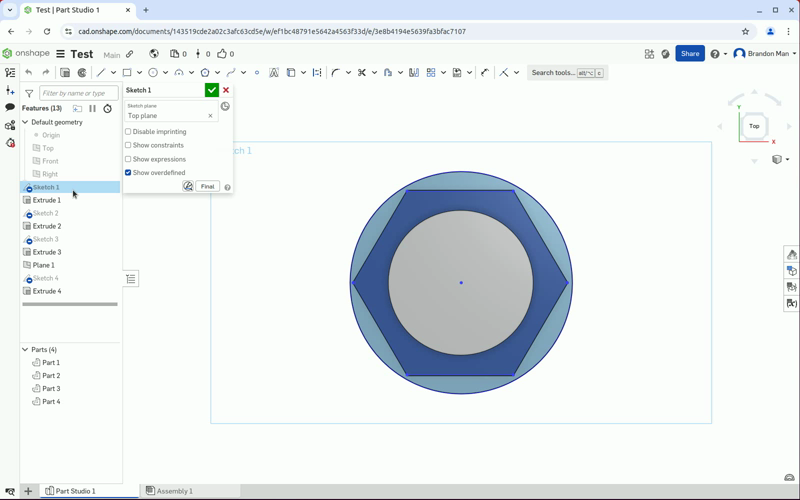
mouse_move(229, 92)
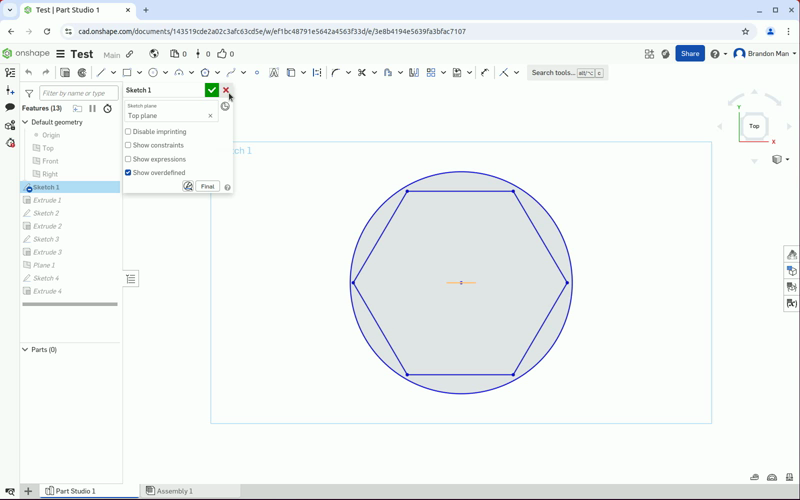
click(229, 92)
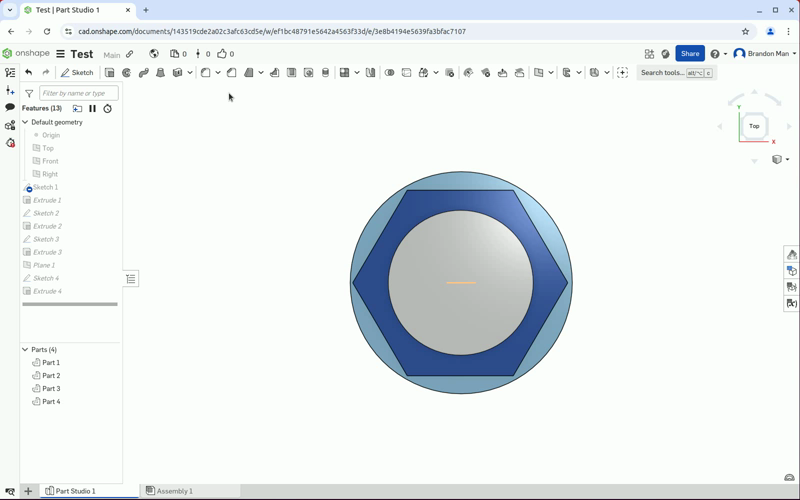
mouse_move(541, 75)
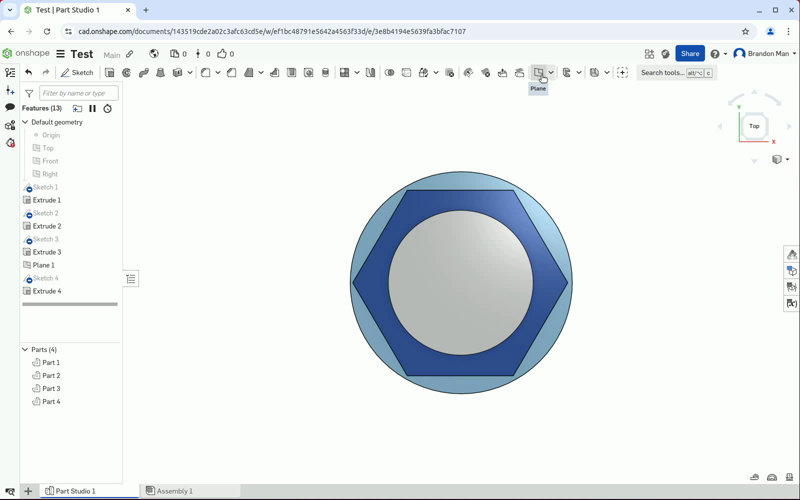
click(541, 75)
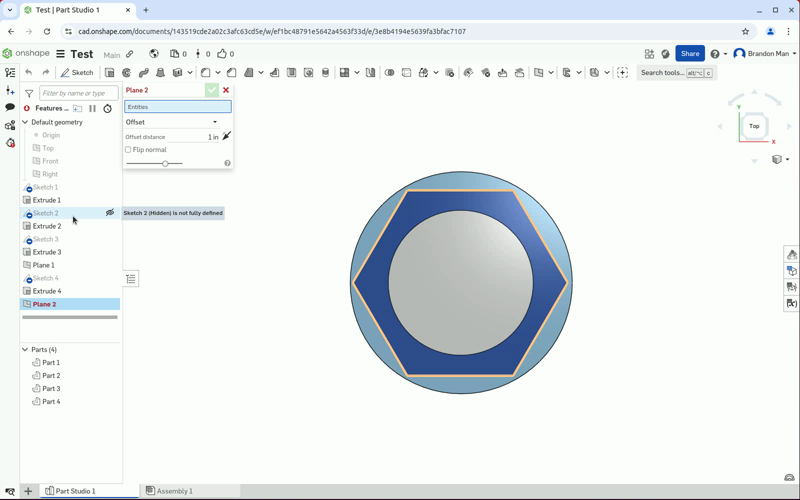
scroll(3)
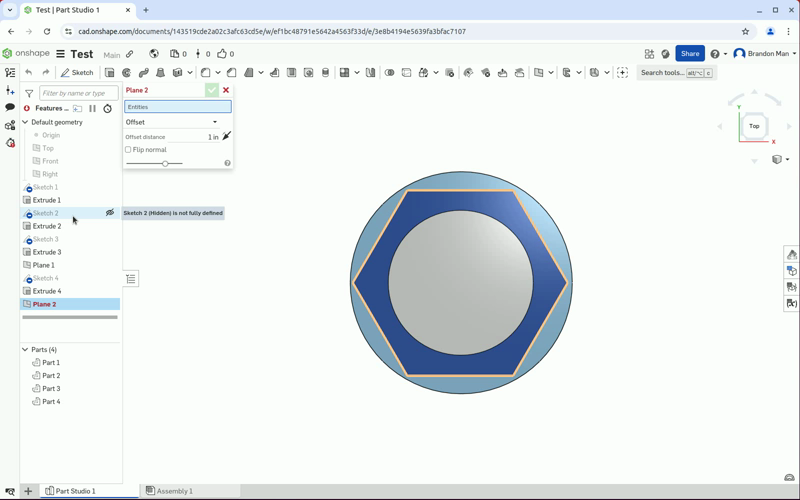
mouse_move(73, 150)
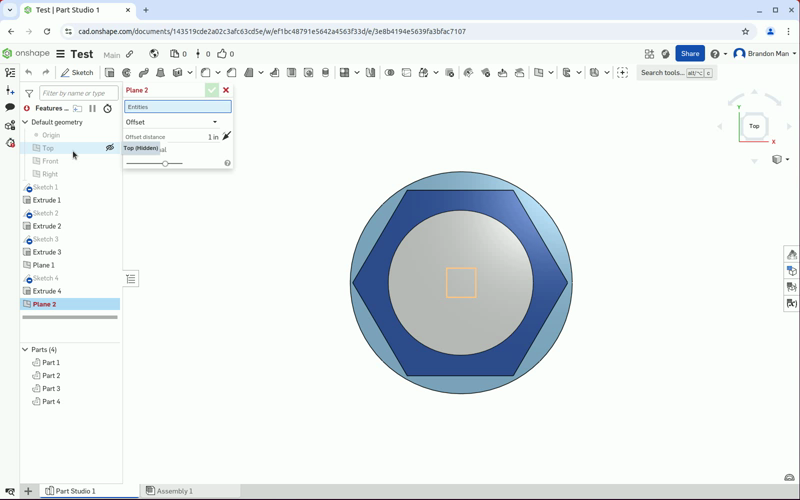
click(73, 150)
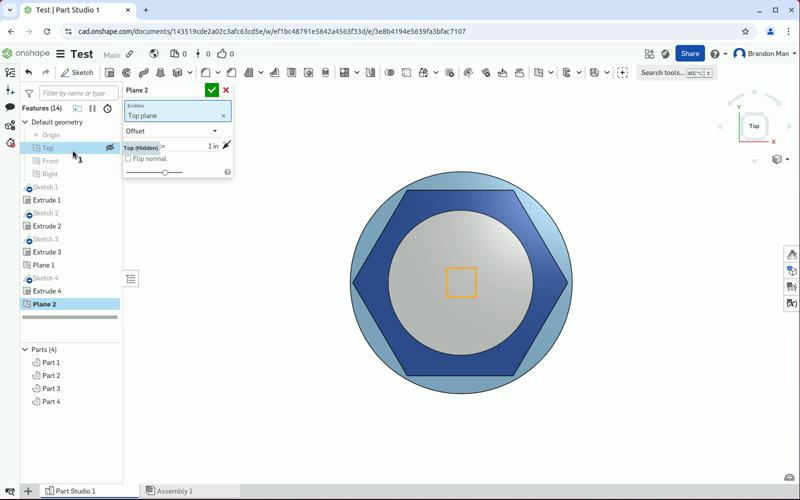
key(tab, 2)
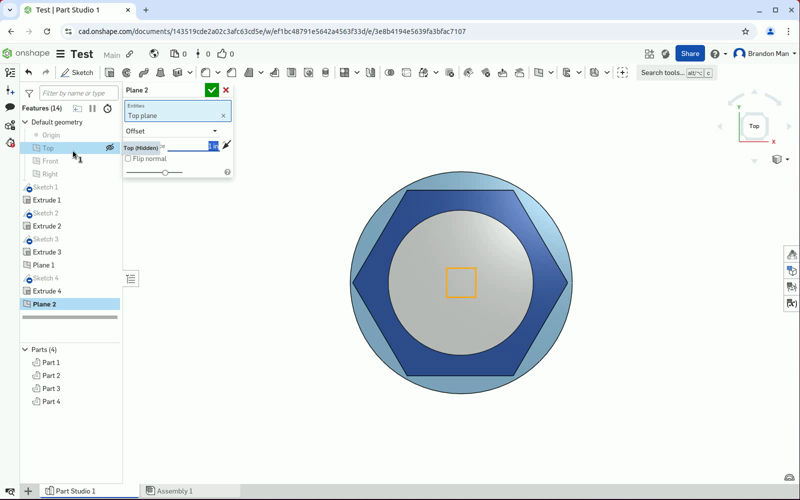
text(14.204)
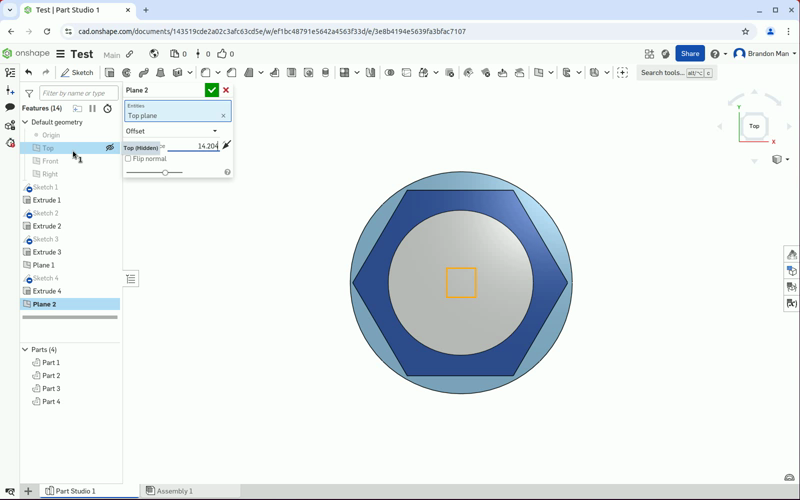
key(enter, 2)
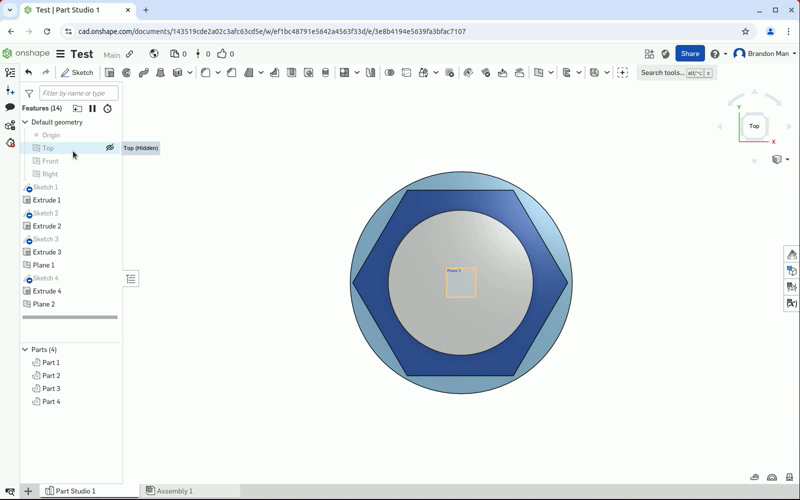
key(shift+s)
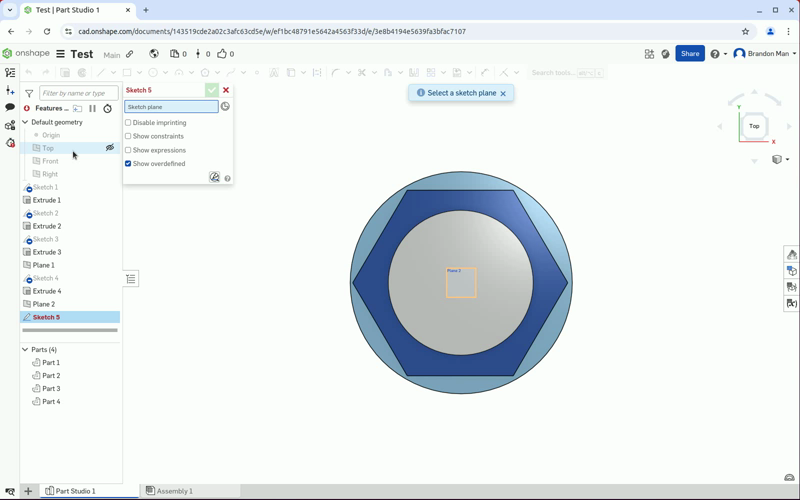
mouse_move(73, 306)
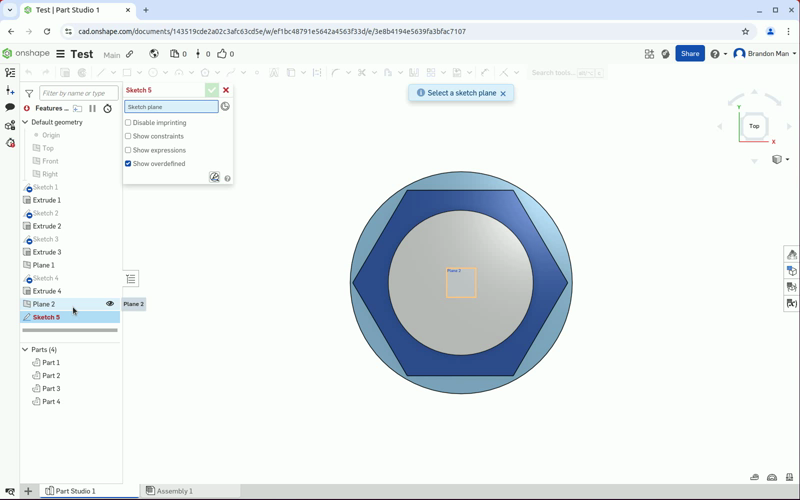
click(73, 306)
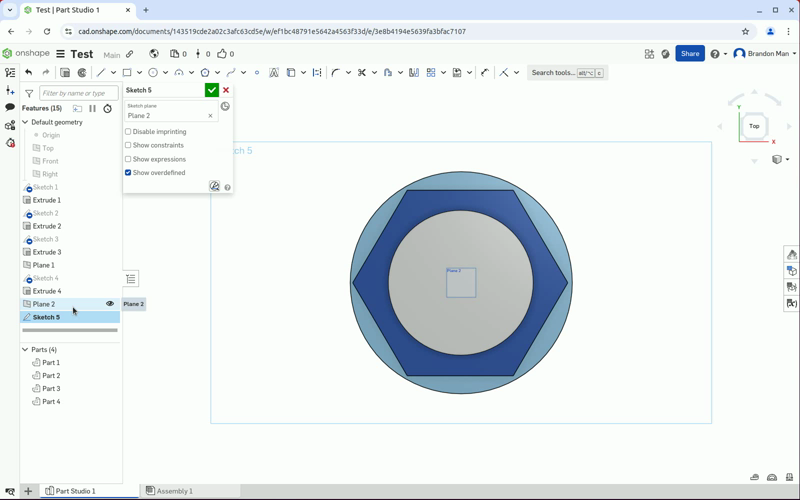
mouse_move(73, 352)
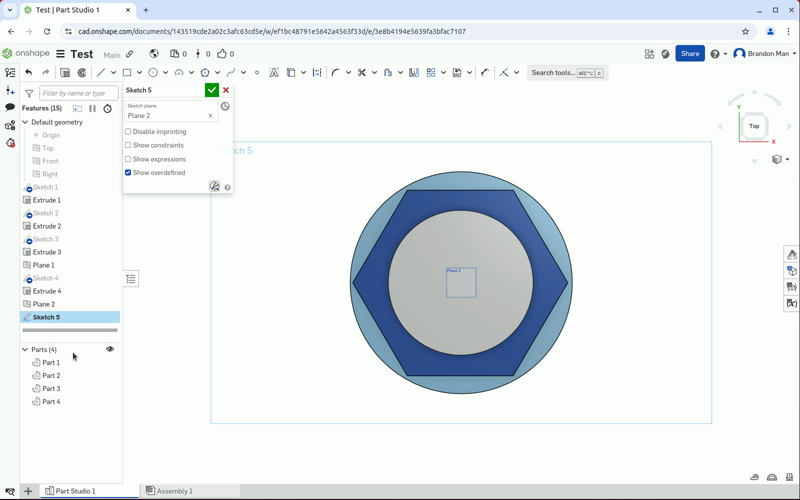
key(y)
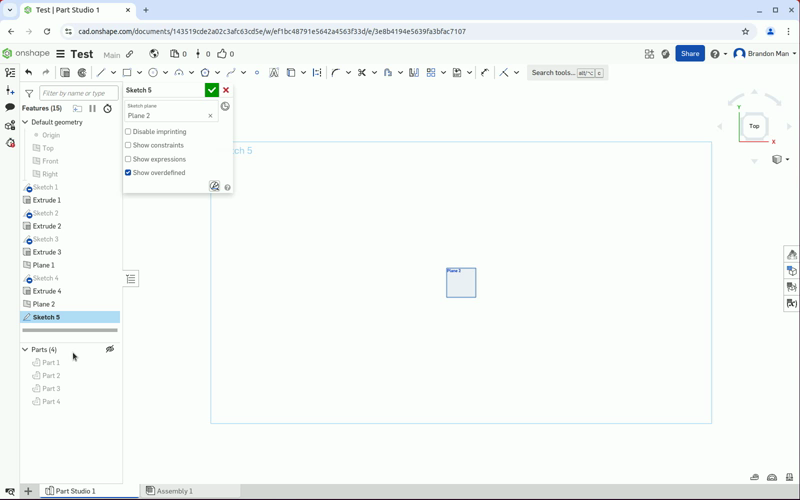
key(c)
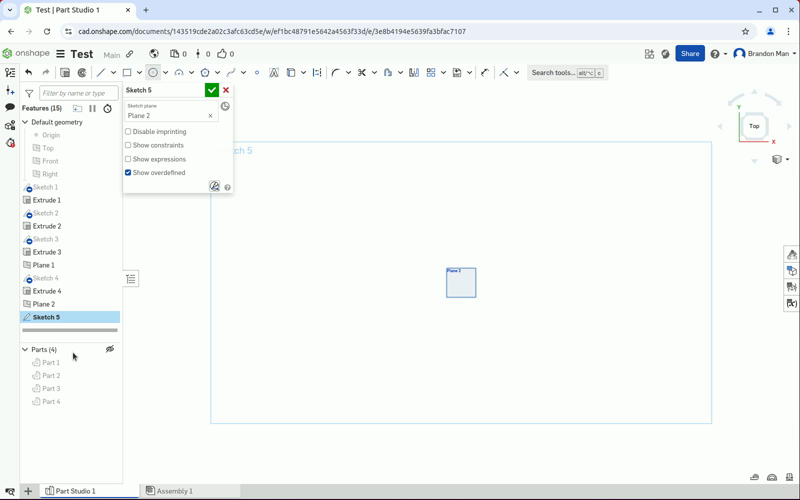
key_down(shift)
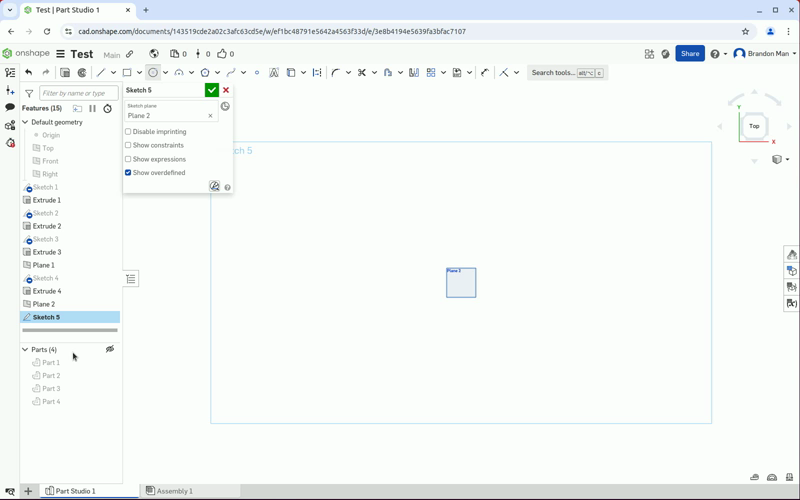
mouse_move(461, 282)
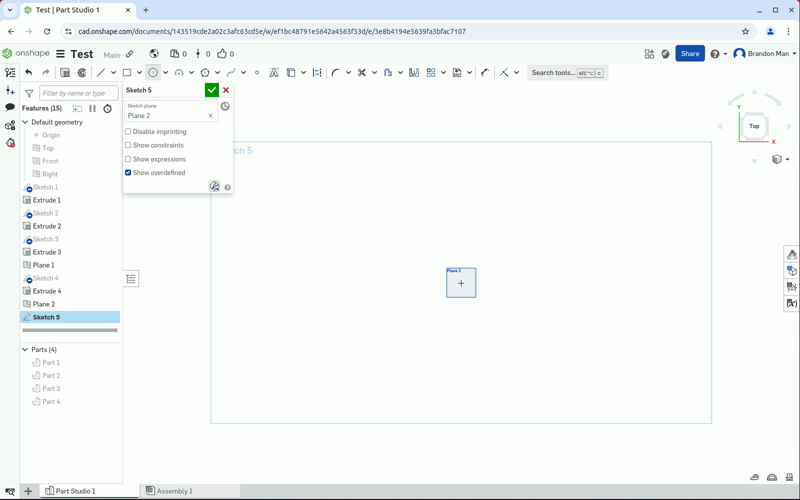
click(461, 282)
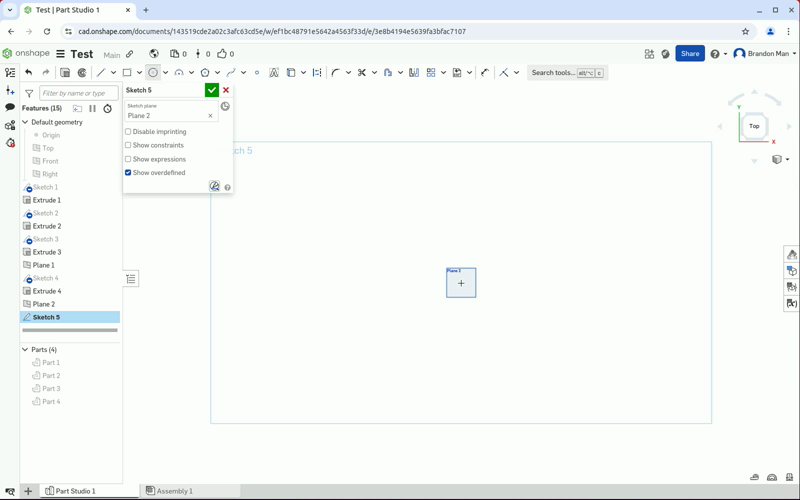
key_up(shift)
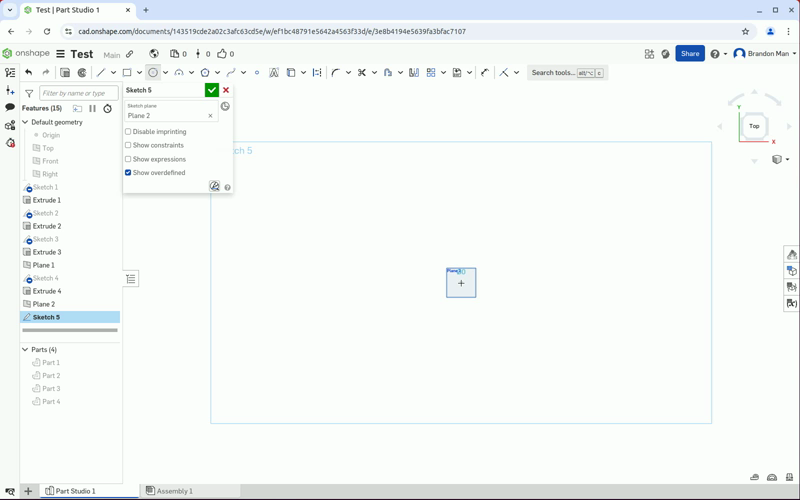
mouse_move(506, 282)
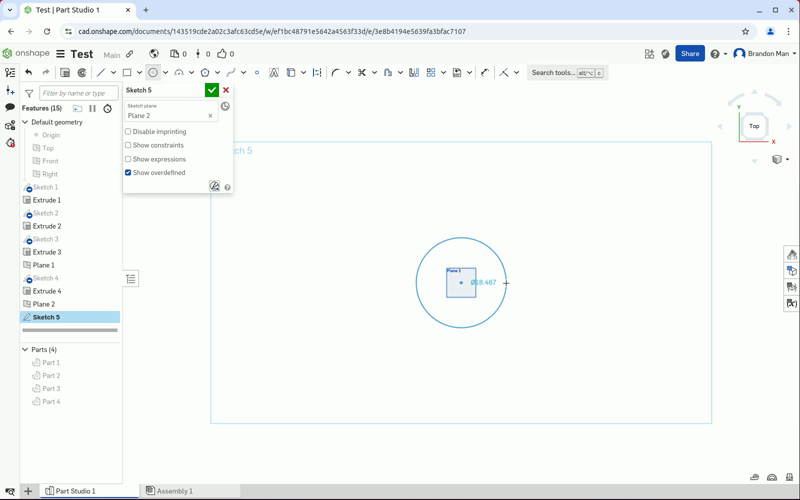
click(506, 282)
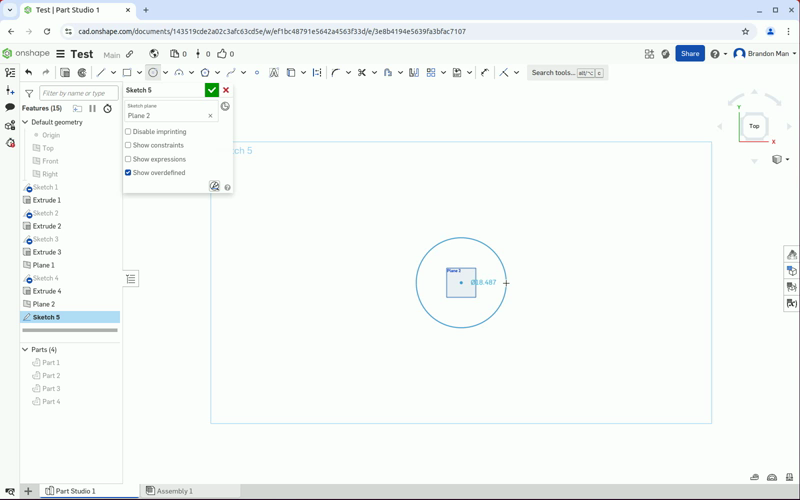
key(esc)
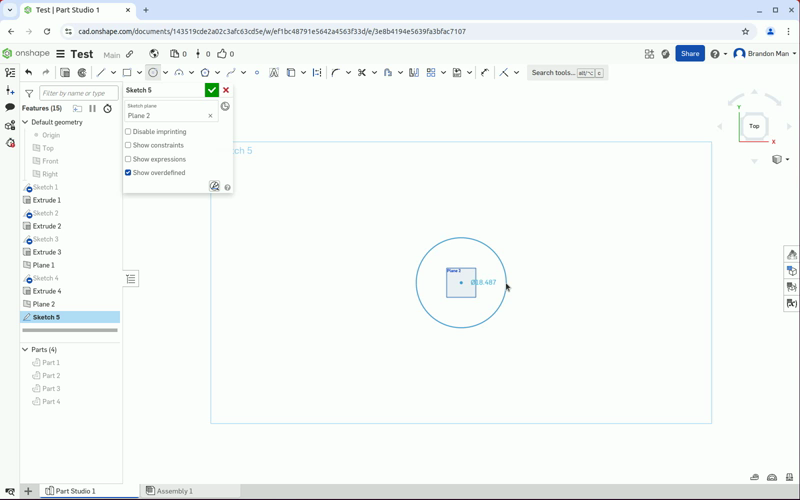
mouse_move(442, 298)
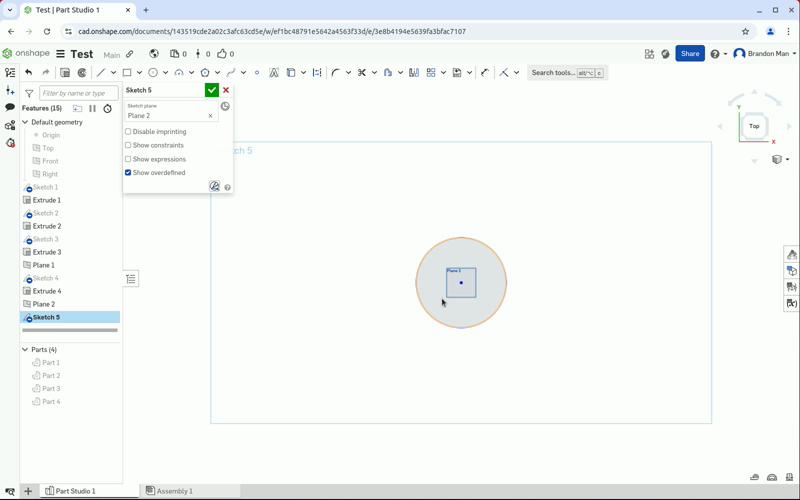
click(442, 298)
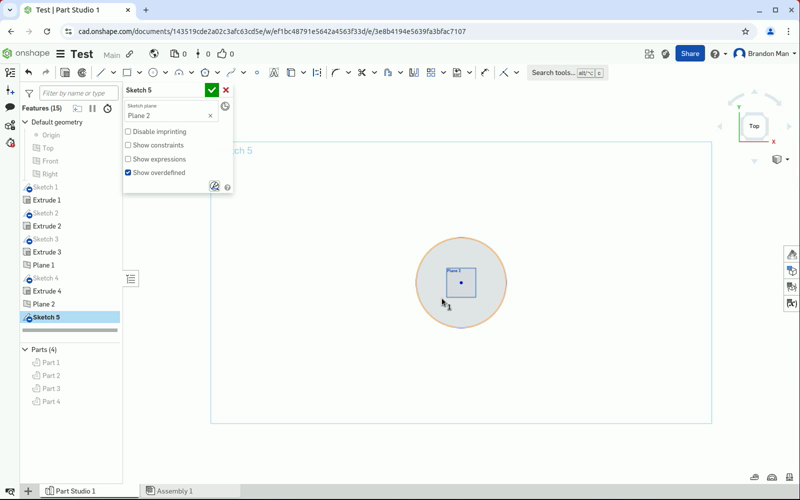
mouse_move(73, 352)
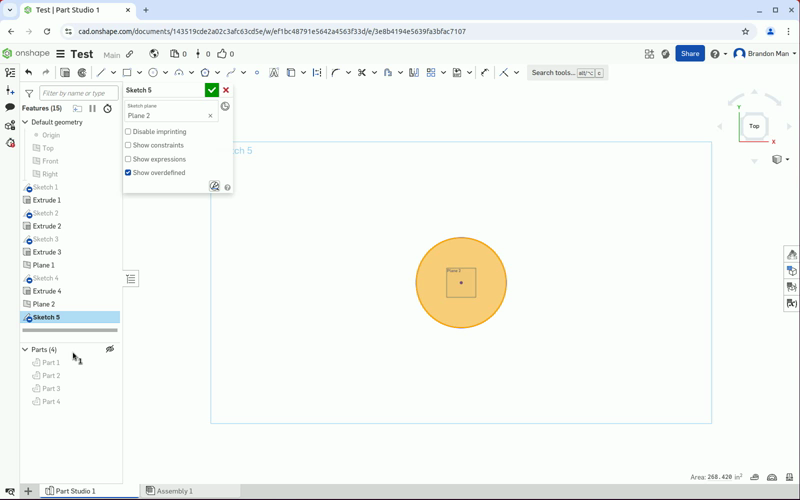
key(shift+y)
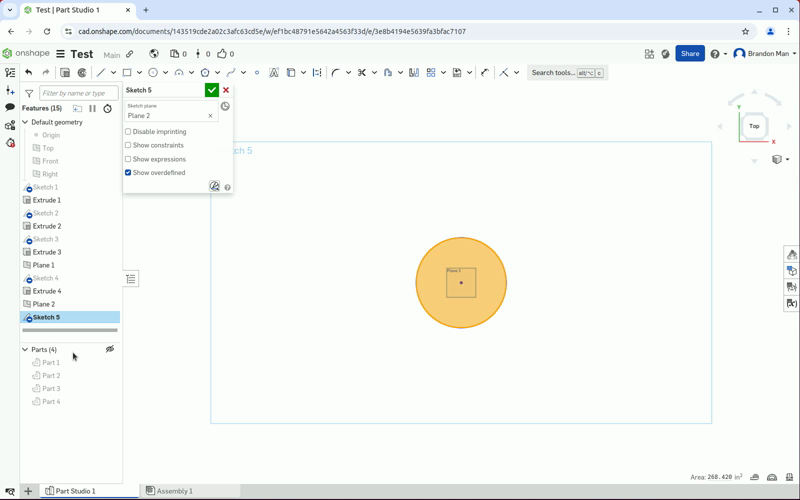
key(shift+e)
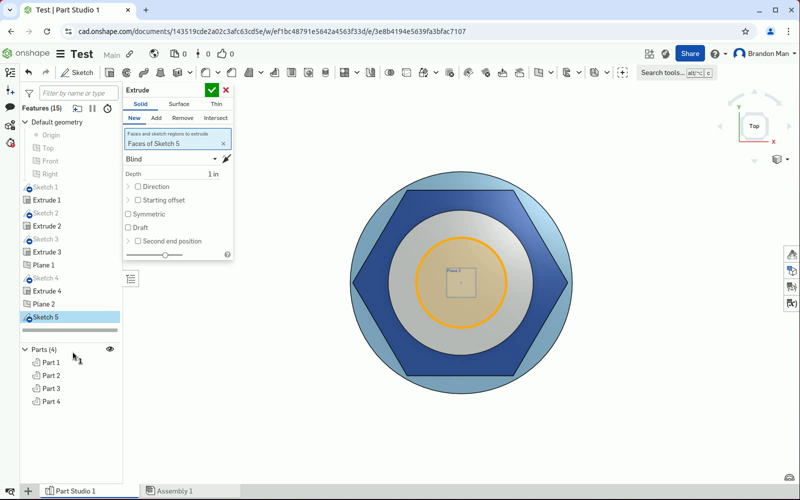
mouse_move(143, 106)
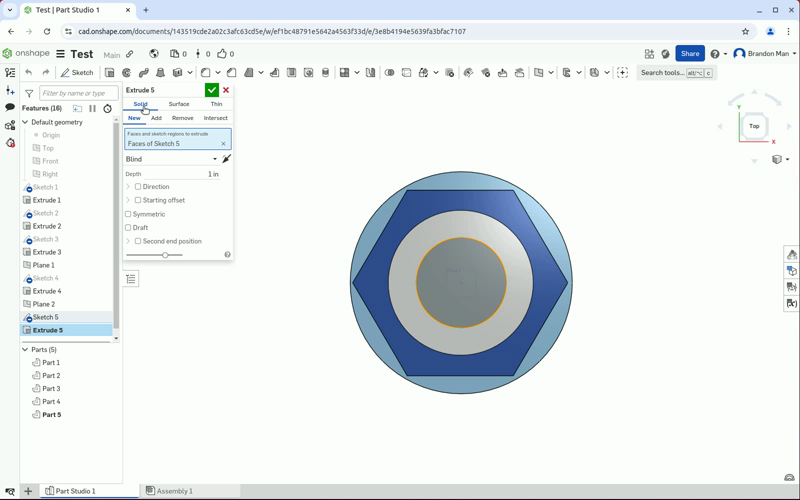
click(143, 106)
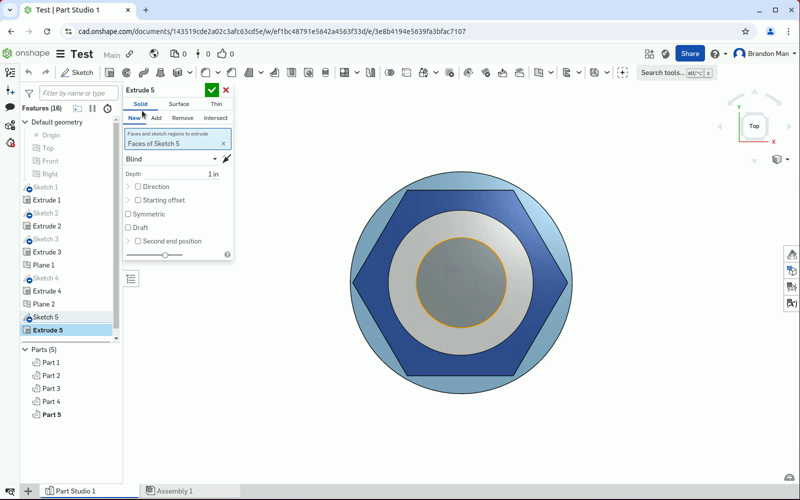
mouse_move(137, 120)
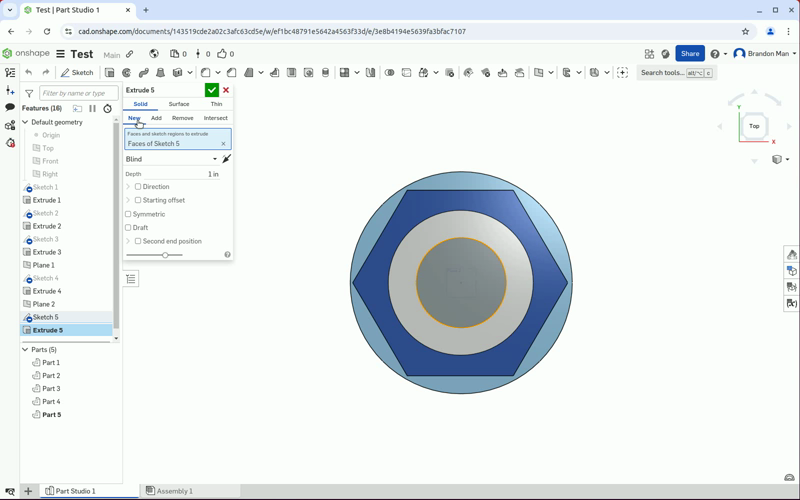
click(137, 120)
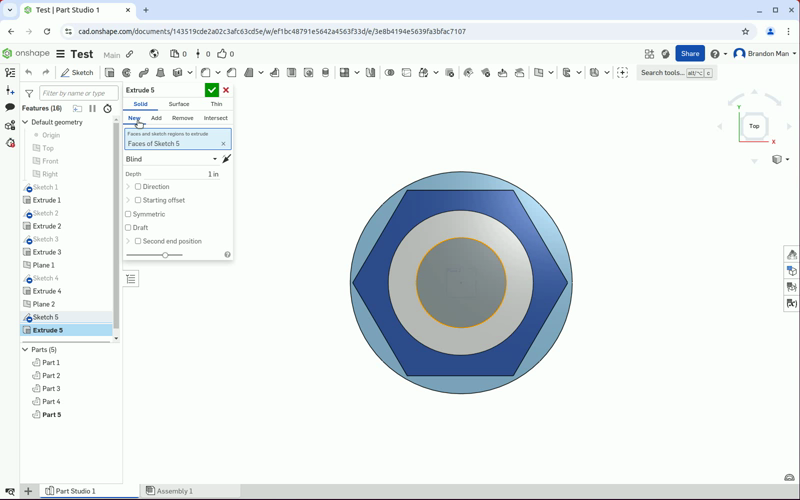
key(tab, 4)
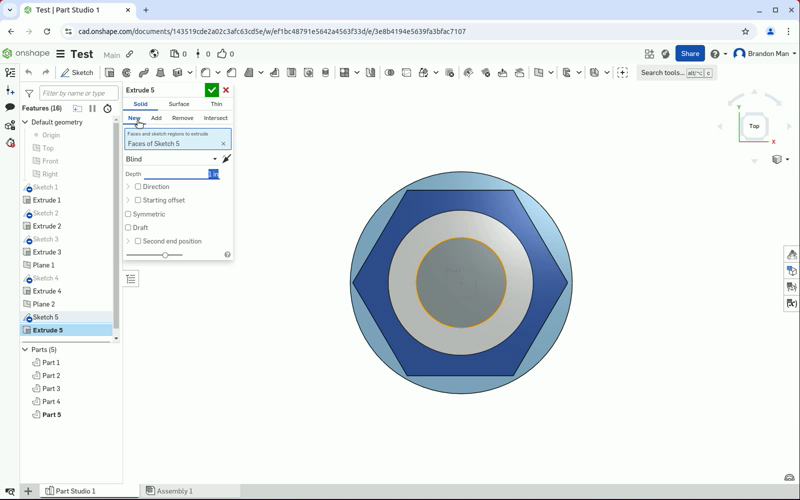
text(0.963)
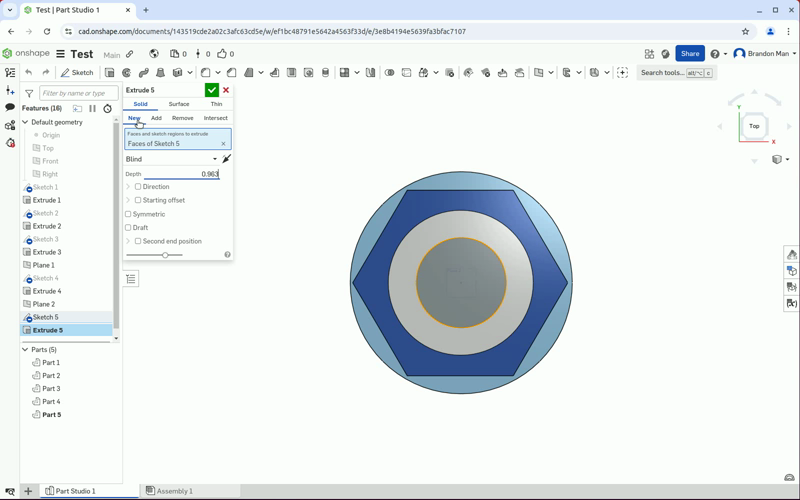
key(enter)
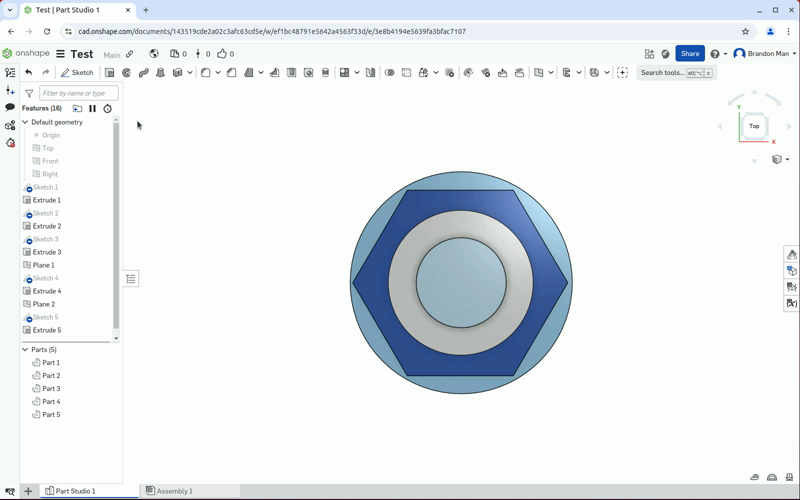
key(shift+h)
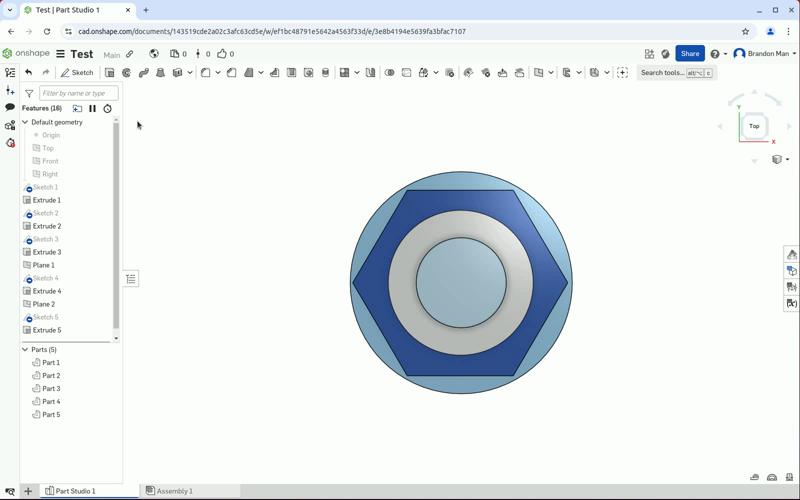
key(shift+h)
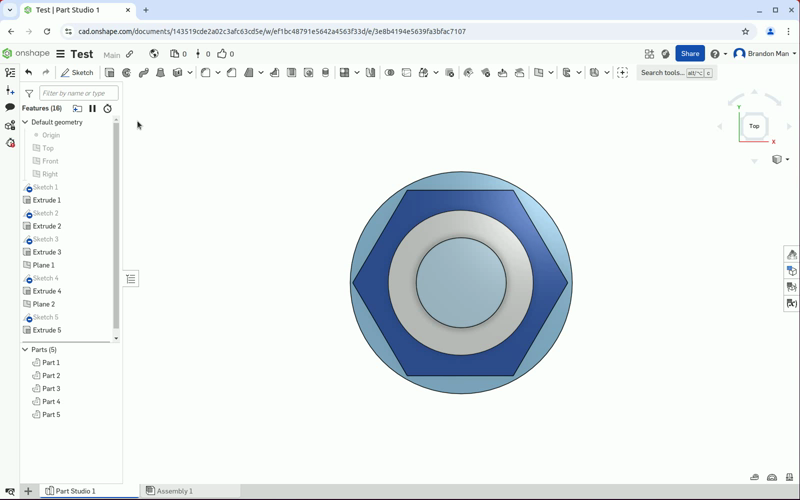
key(shift+7)
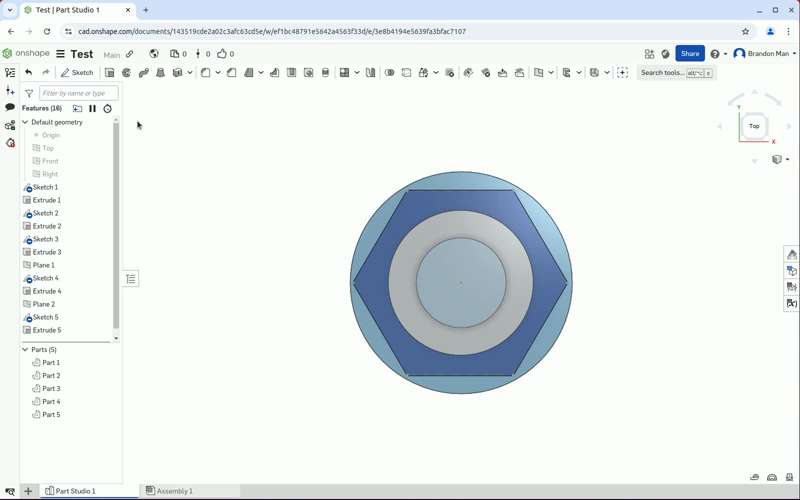
key(up, 3)
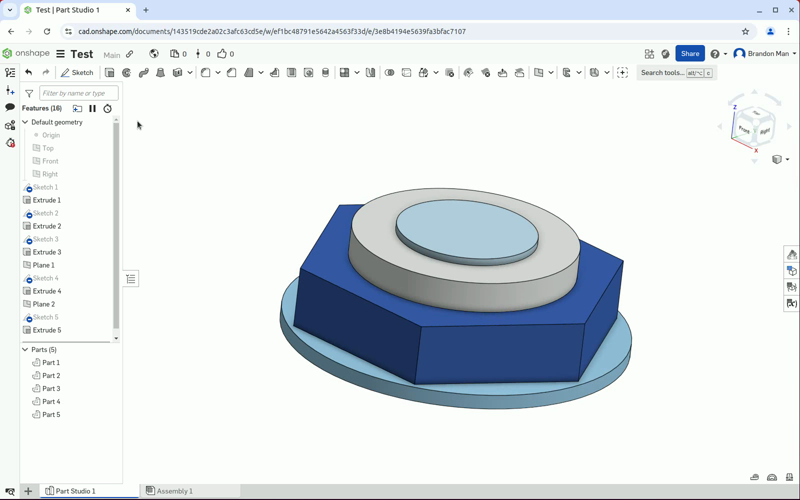
key(left, 3)
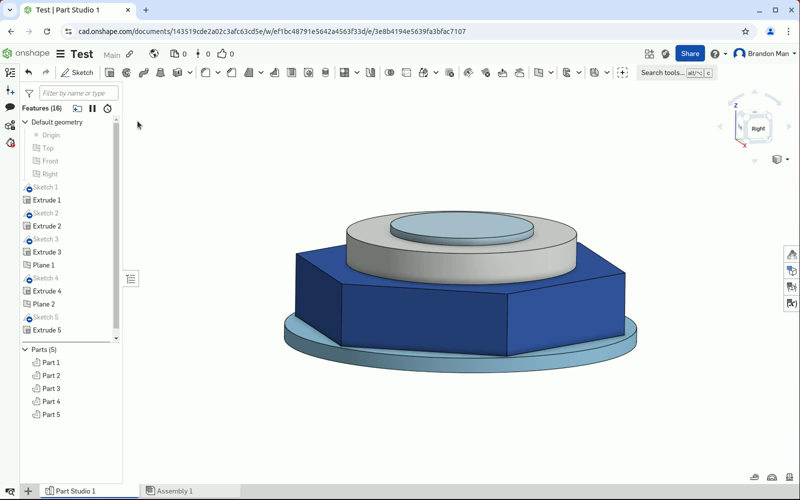
key(right, 3)
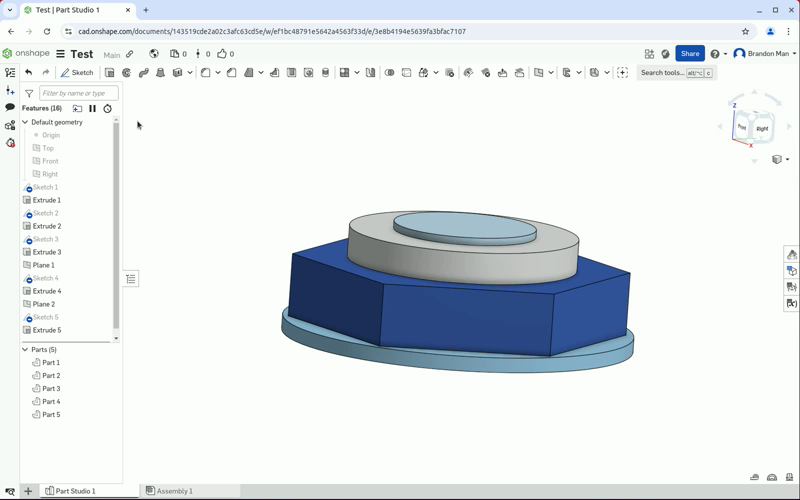
key(down, 3)
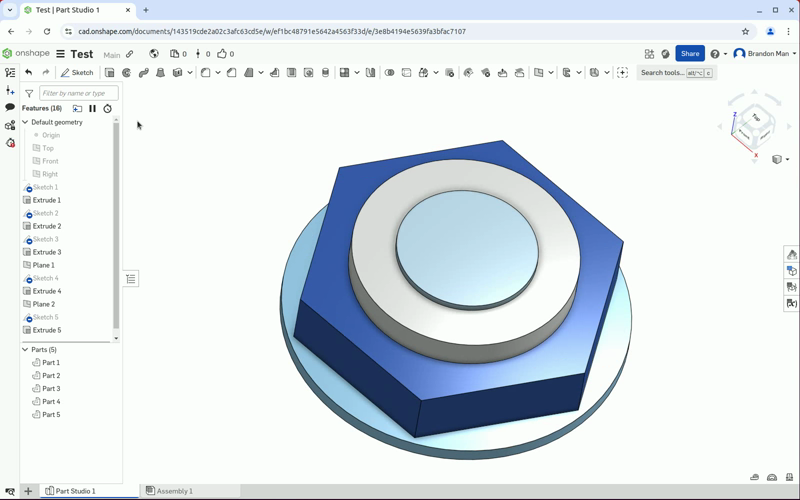
mouse_move(69, 189)
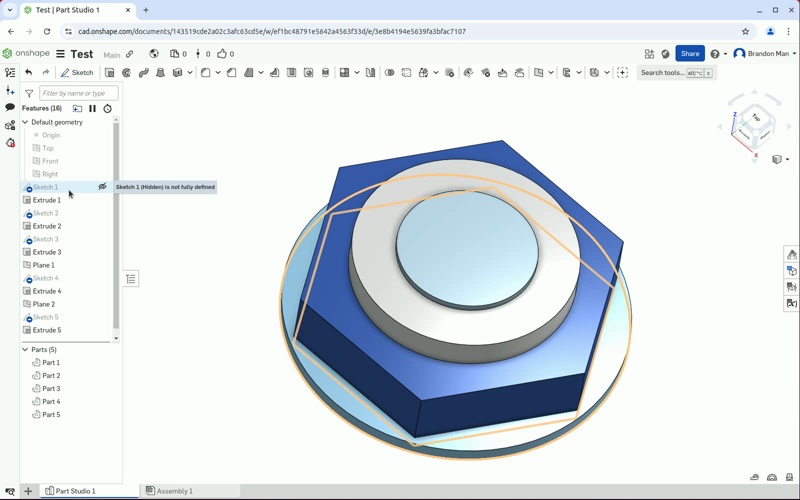
click(69, 189)